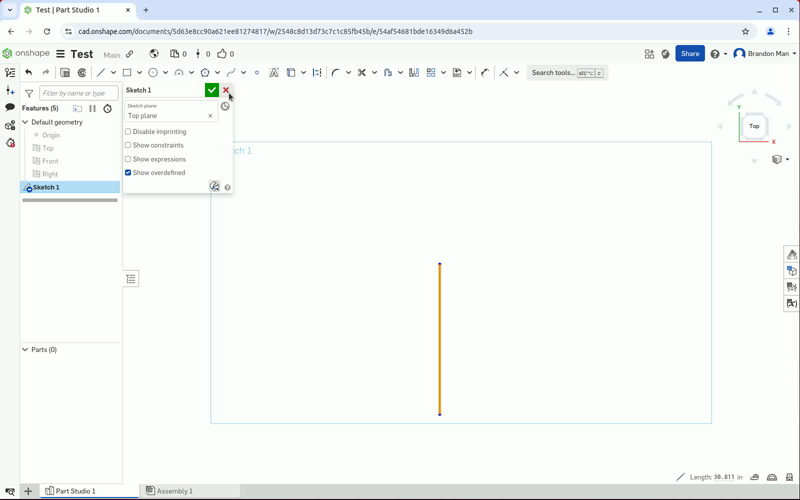
key(shift+h)
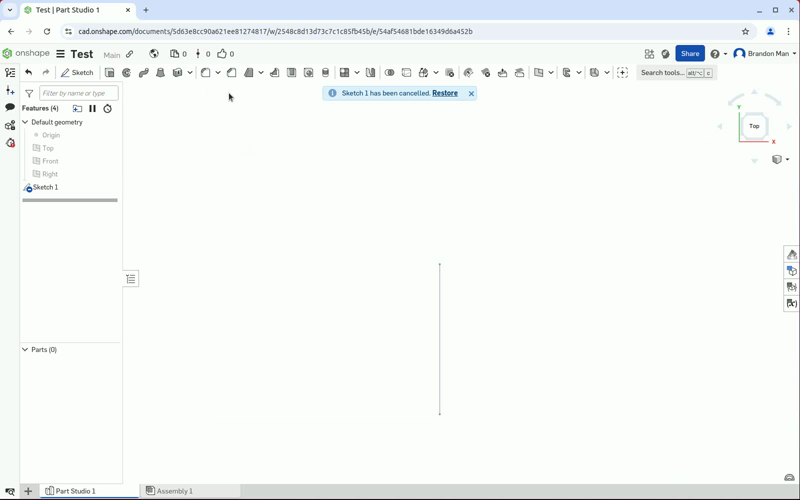
mouse_move(73, 352)
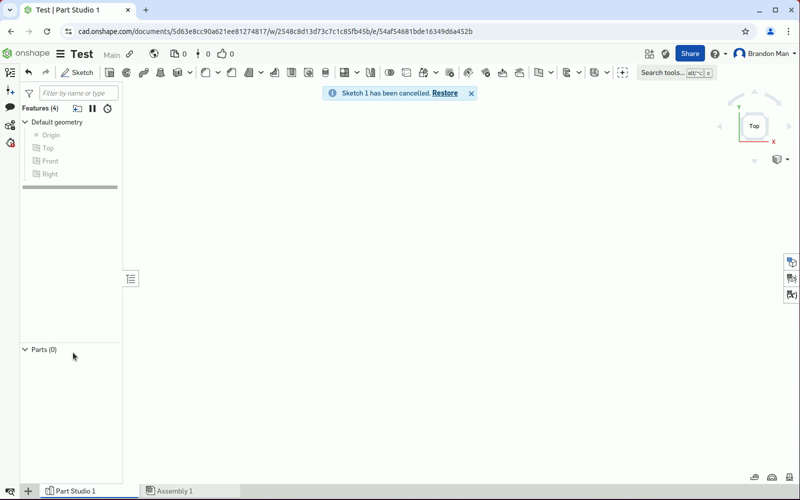
key(y)
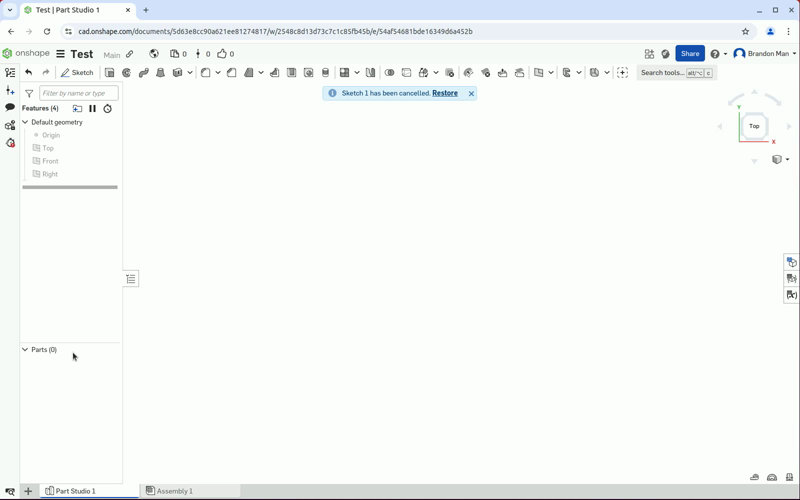
key(shift+p)
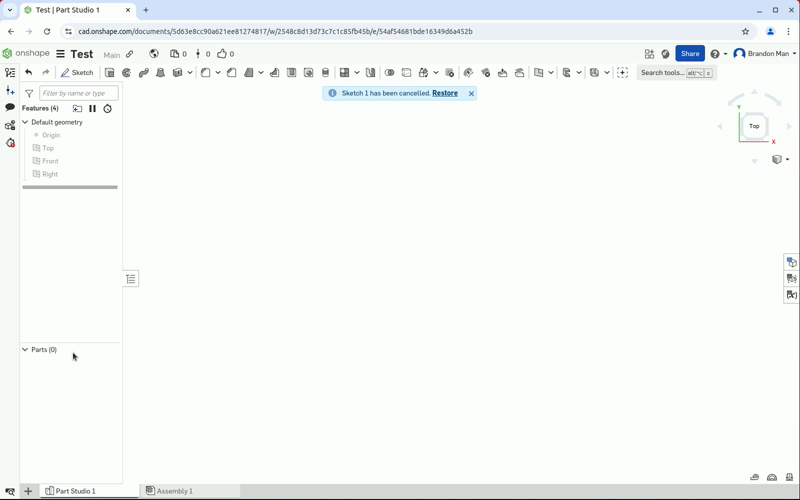
key(space)
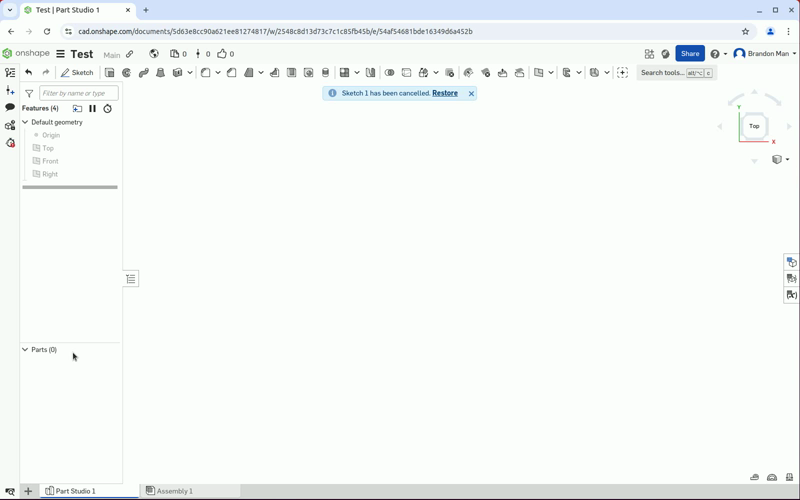
key_down(shift)
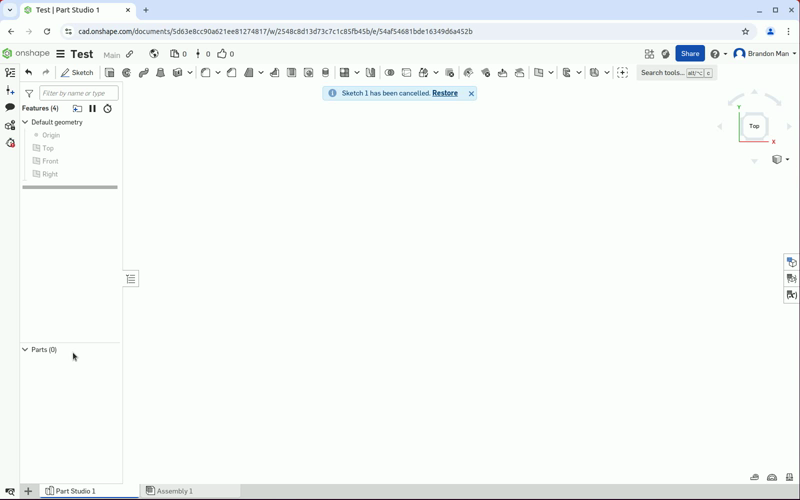
key(up)
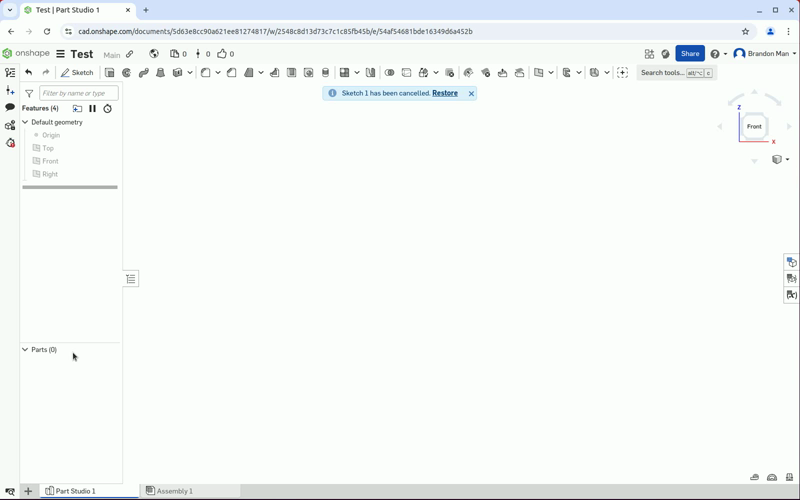
key_up(shift)
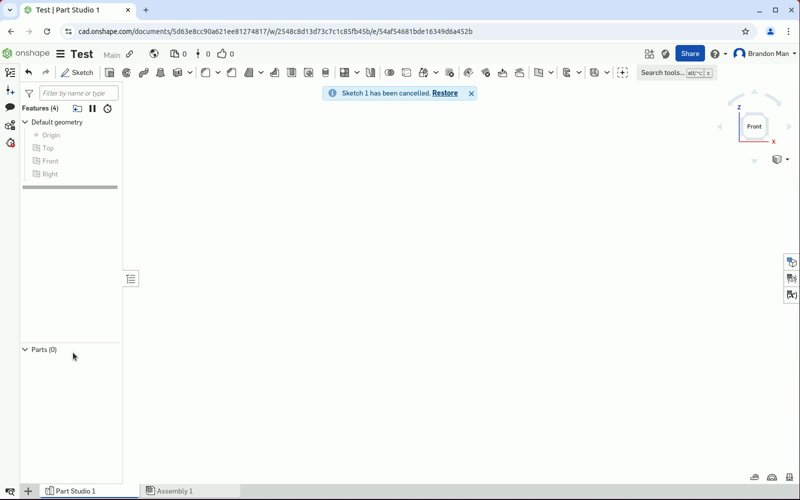
mouse_move(73, 352)
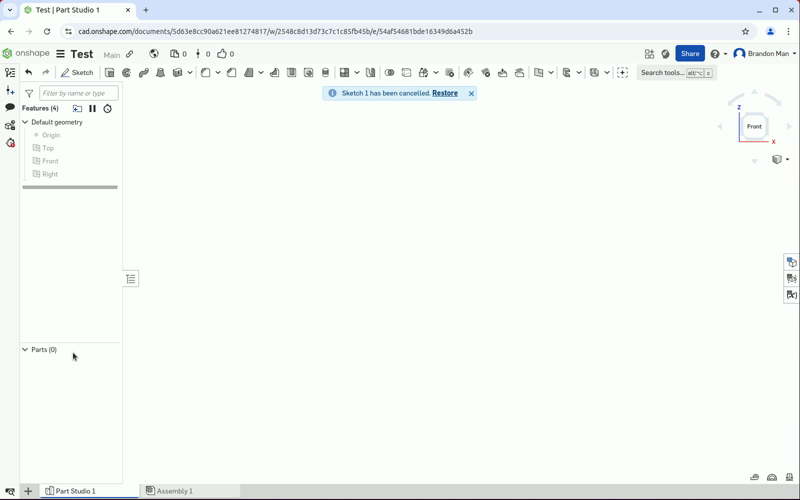
key(shift+y)
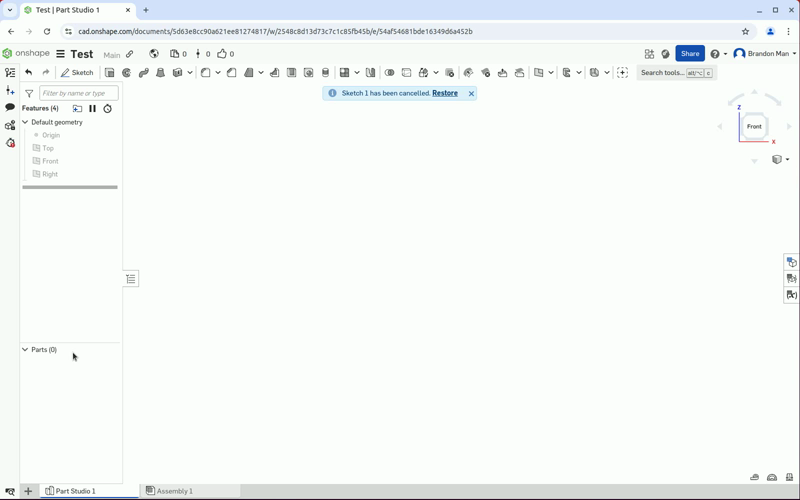
key(shift+s)
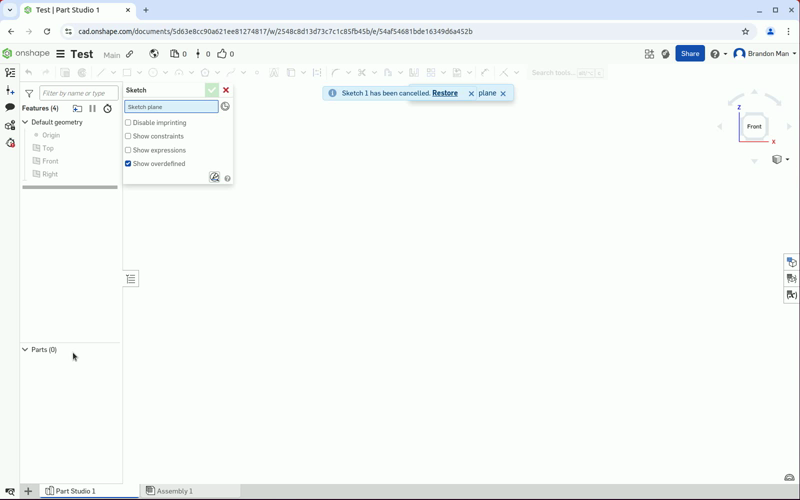
mouse_move(73, 163)
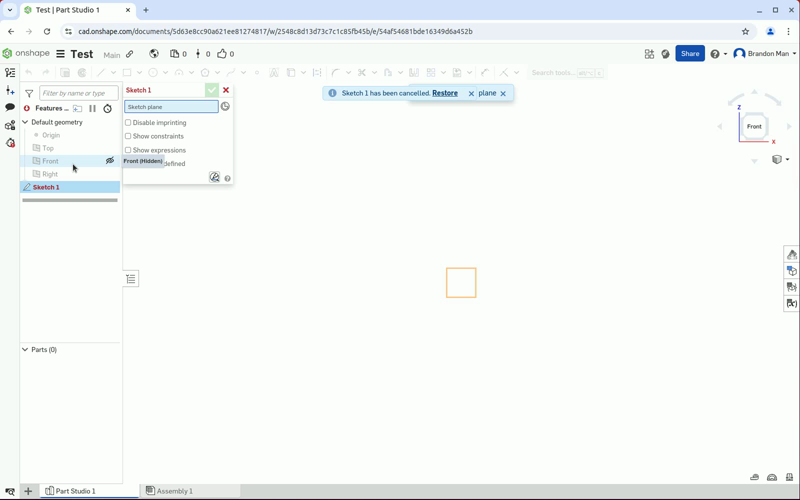
click(73, 163)
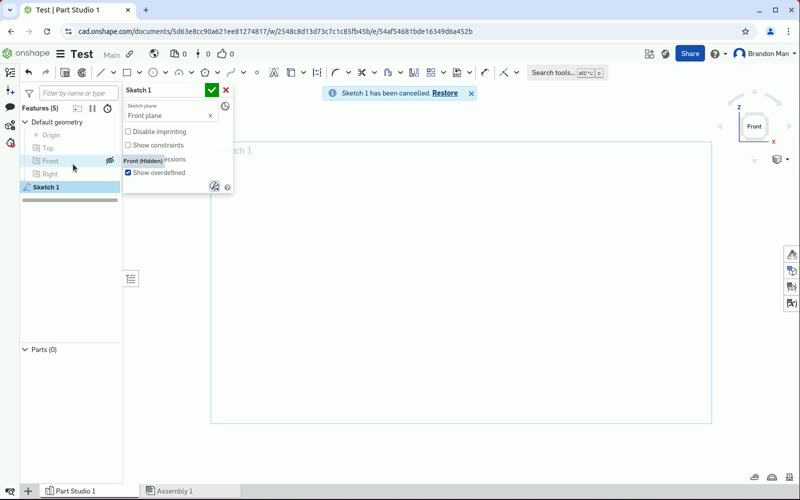
mouse_move(73, 352)
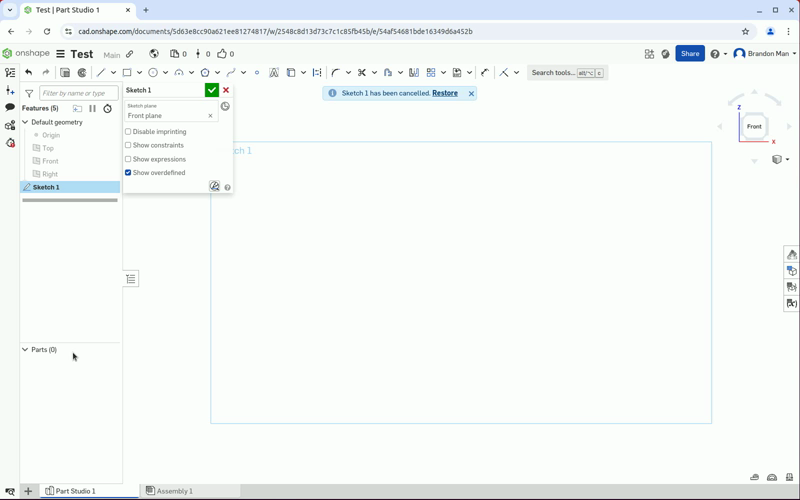
key(y)
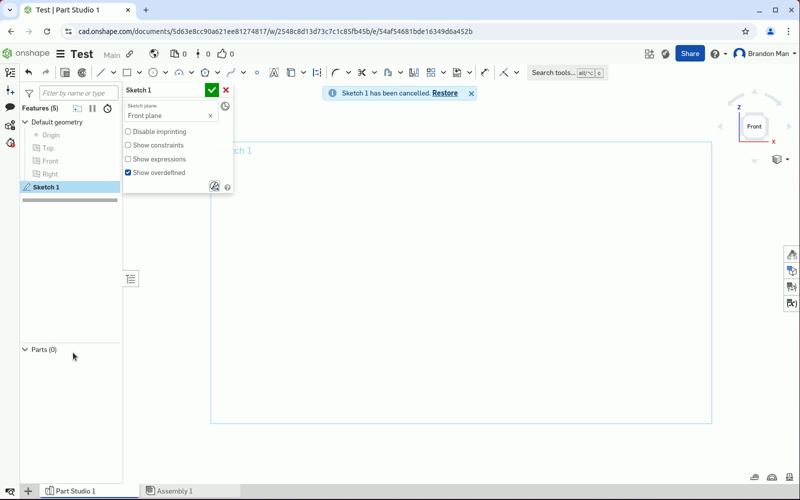
key(l)
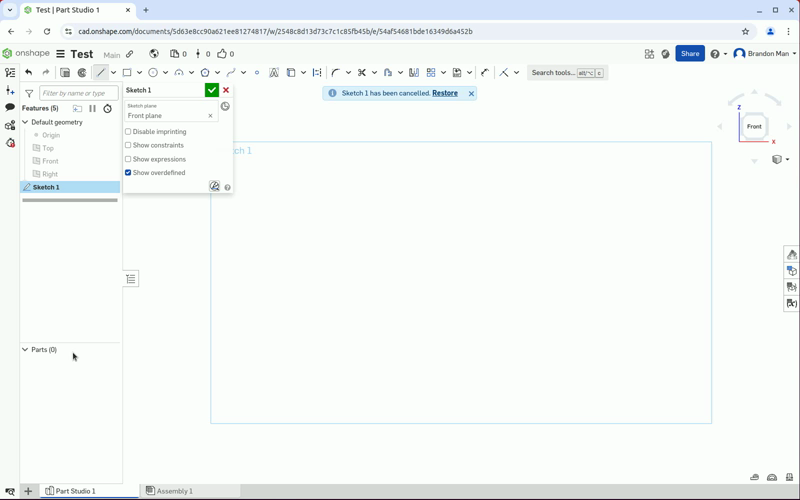
key_down(shift)
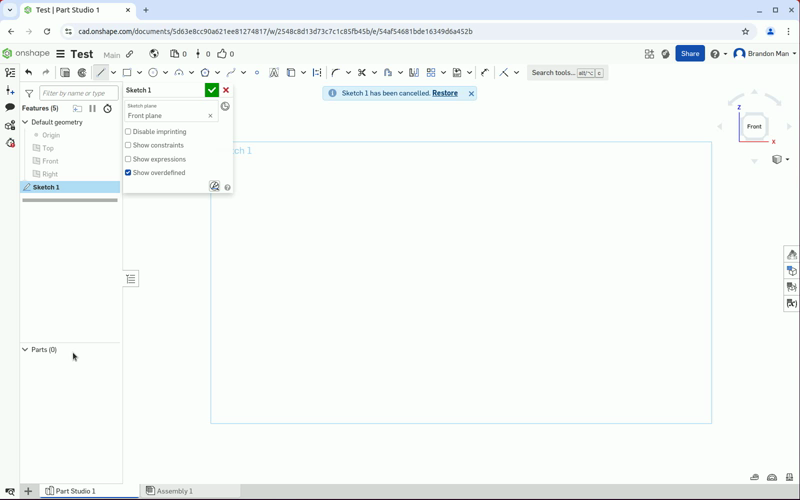
mouse_move(460, 282)
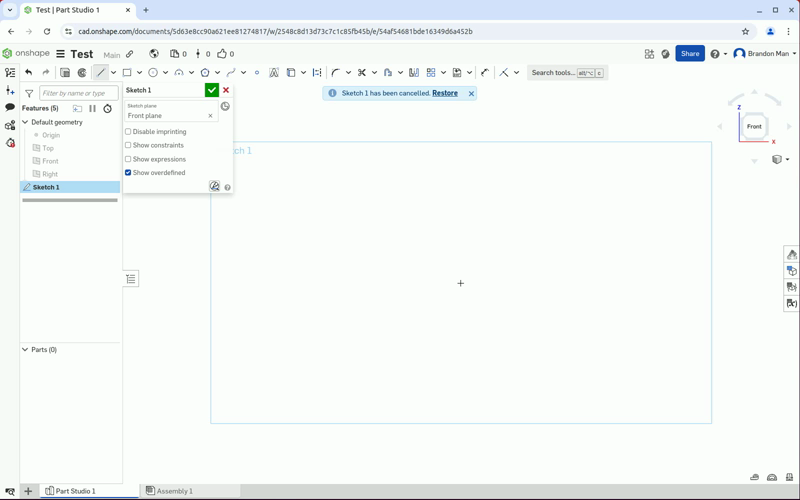
click(460, 282)
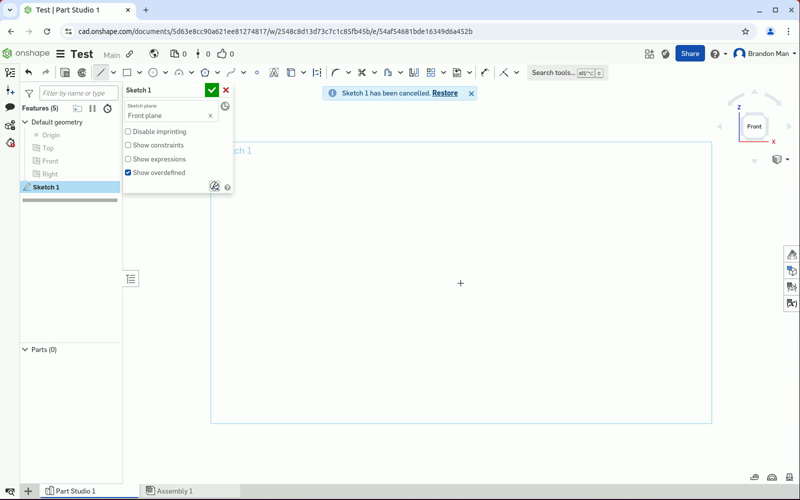
key_up(shift)
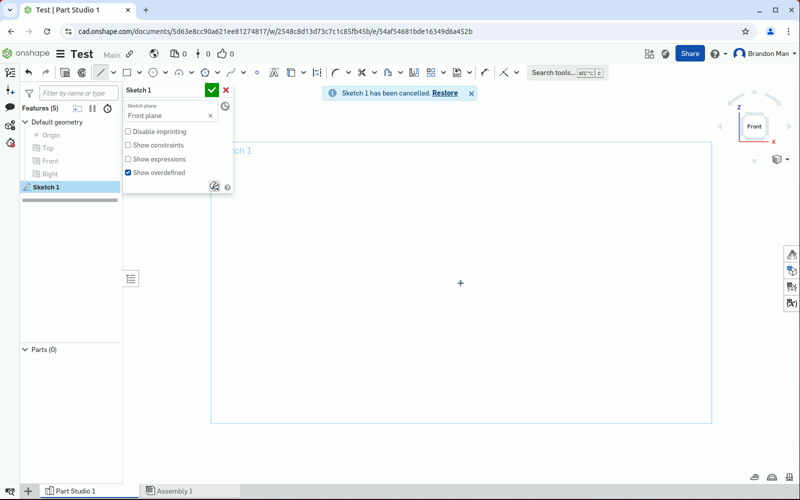
key_down(shift)
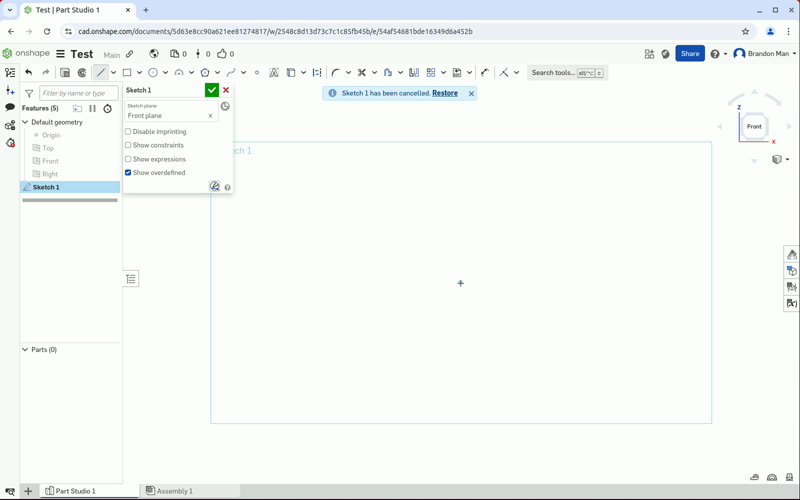
mouse_move(536, 282)
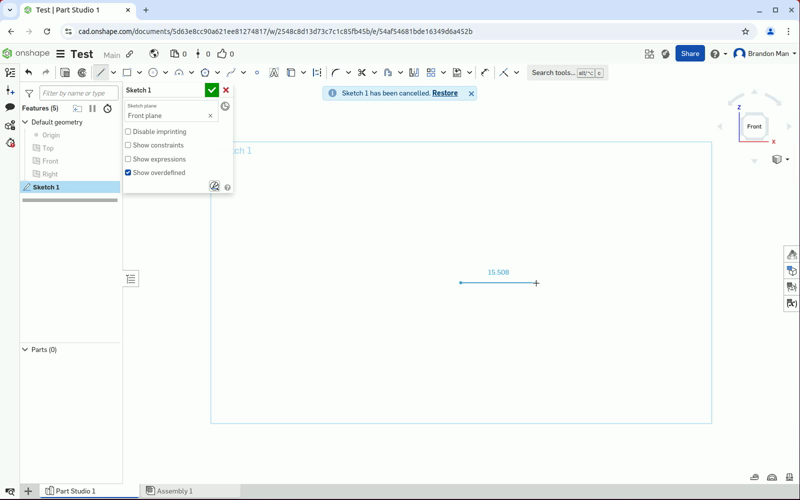
click(536, 282)
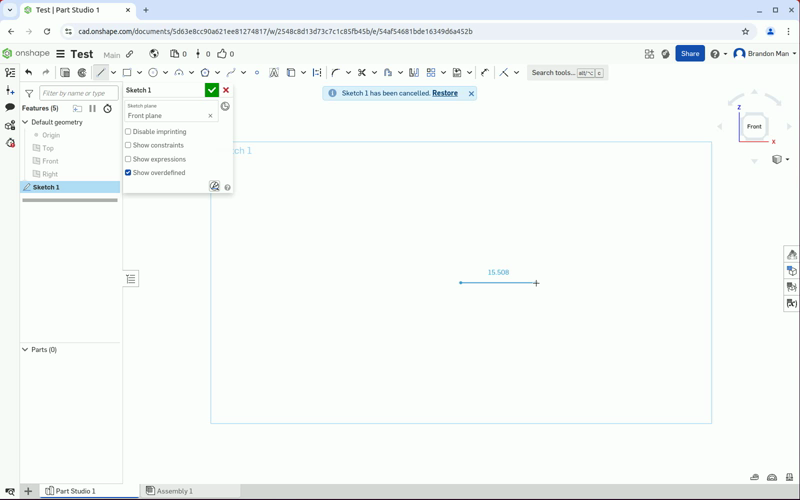
key_up(shift)
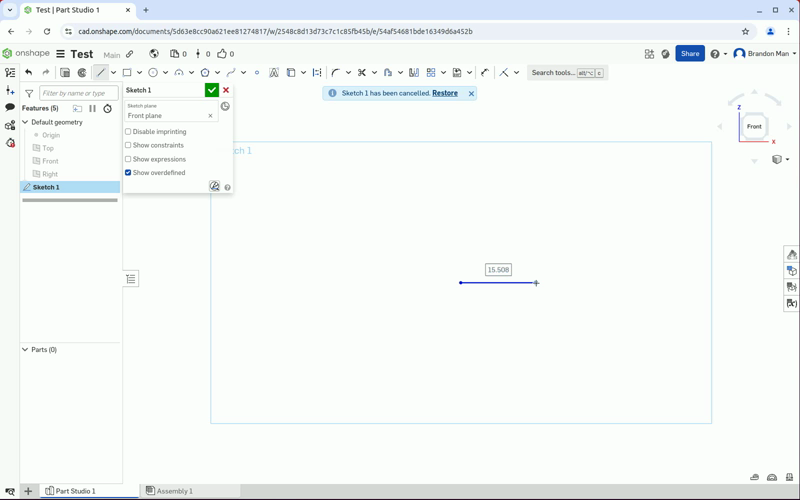
key_down(shift)
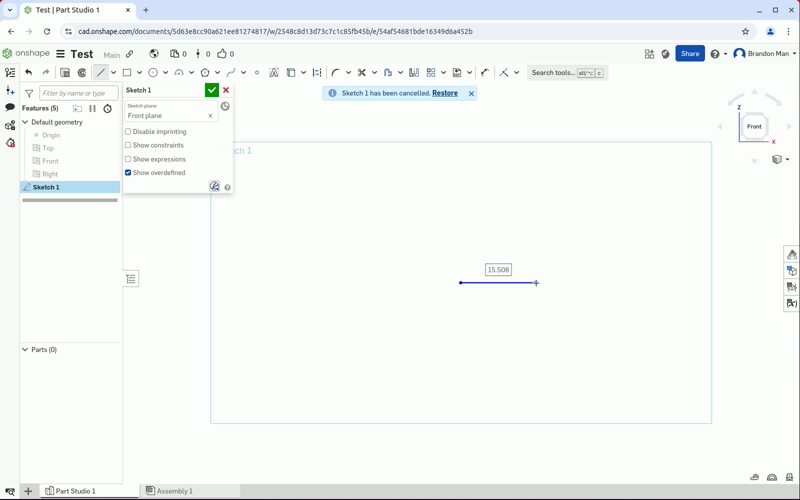
mouse_move(566, 282)
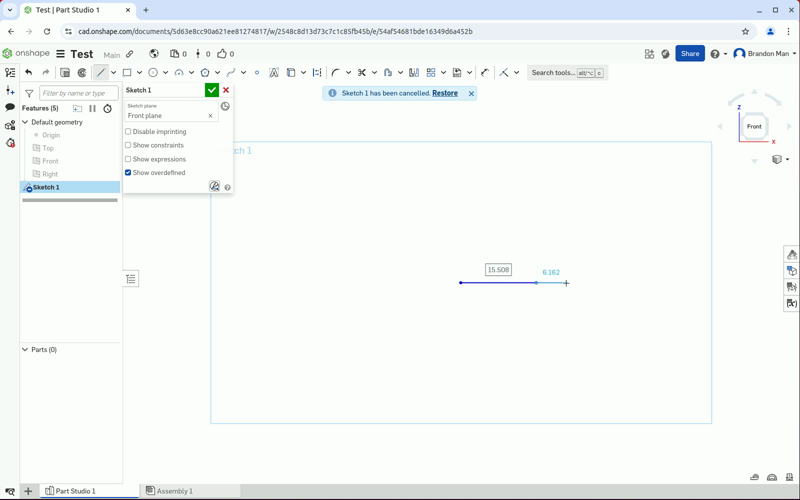
mouse_move(536, 264)
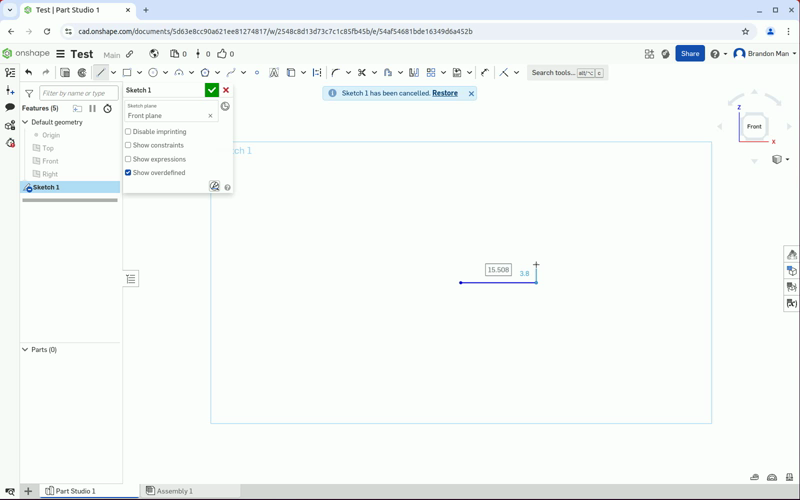
click(536, 264)
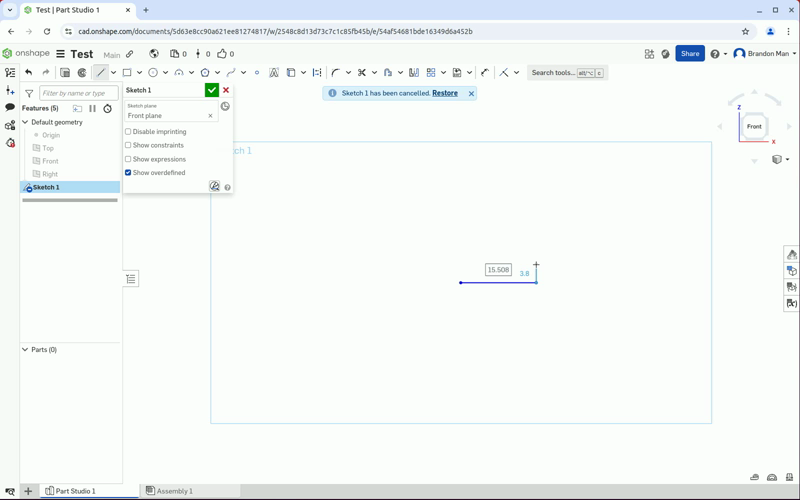
key_up(shift)
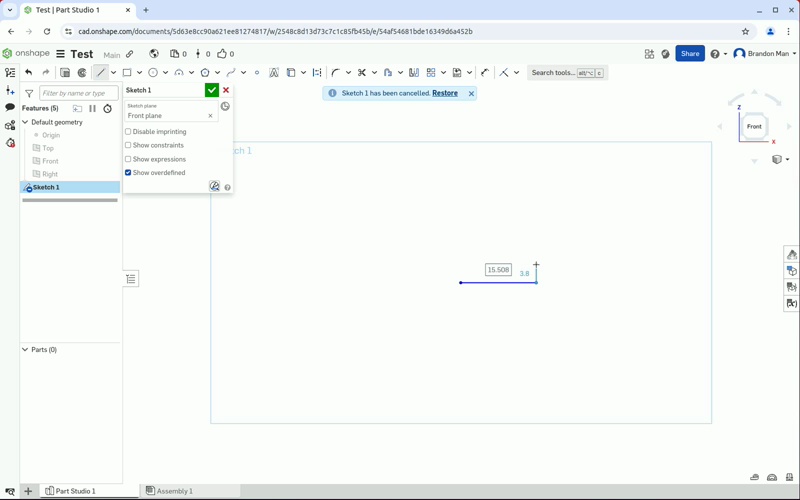
key_down(shift)
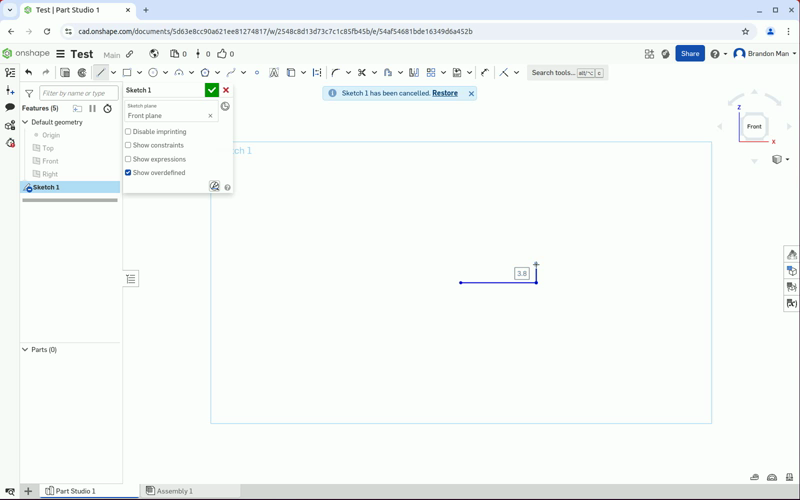
mouse_move(566, 264)
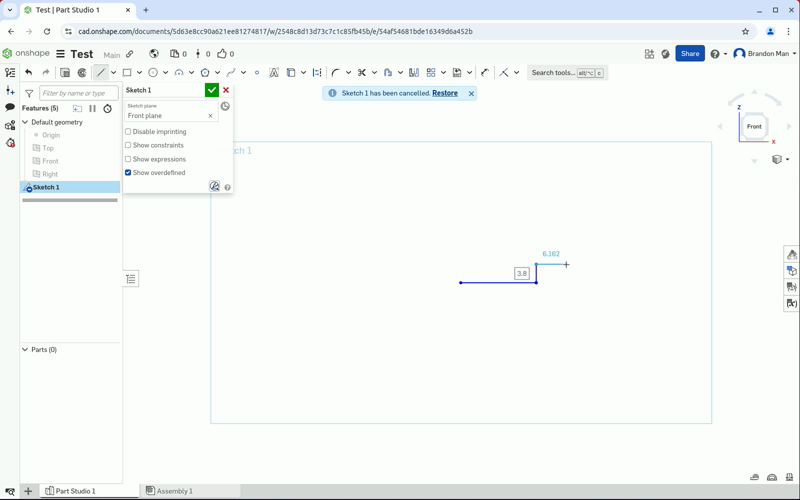
mouse_move(510, 264)
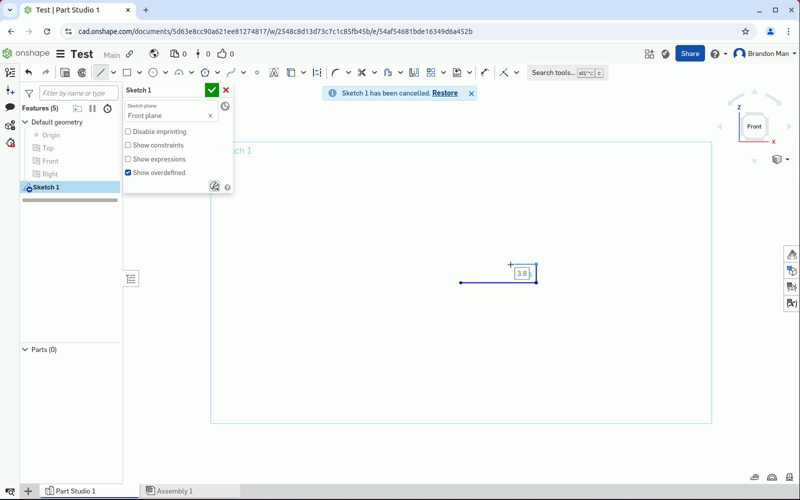
click(510, 264)
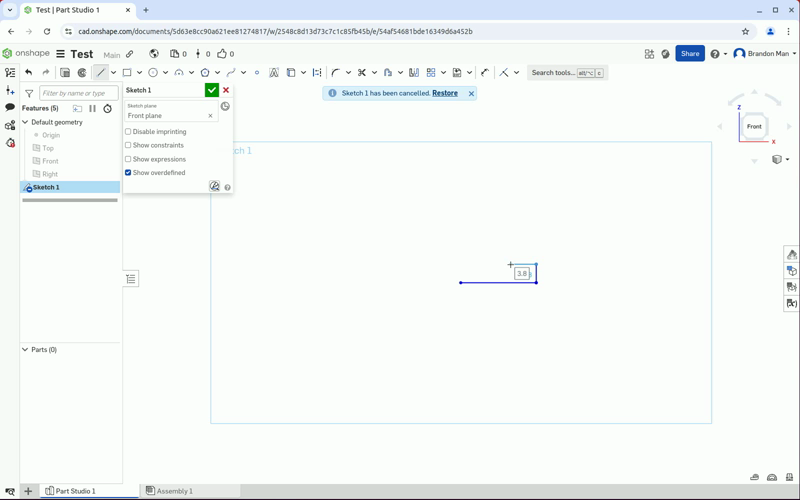
key_up(shift)
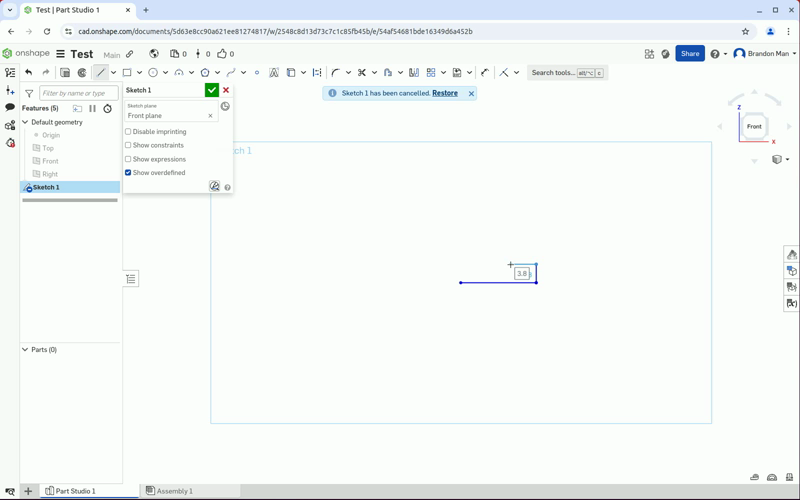
key_down(shift)
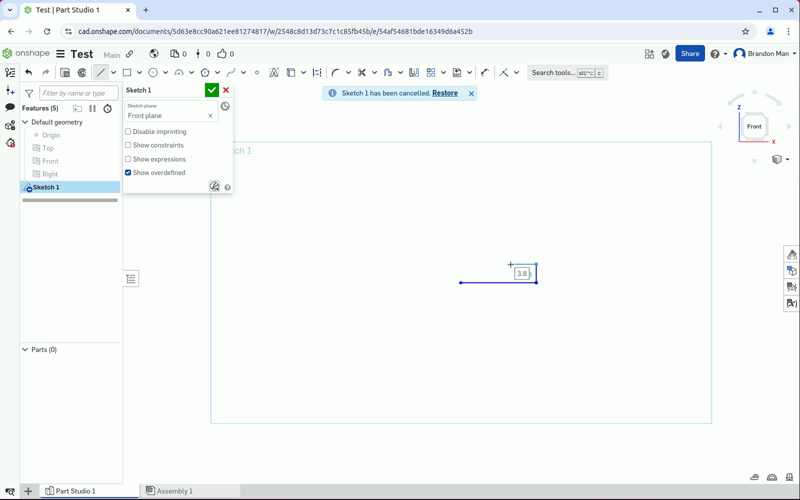
mouse_move(540, 264)
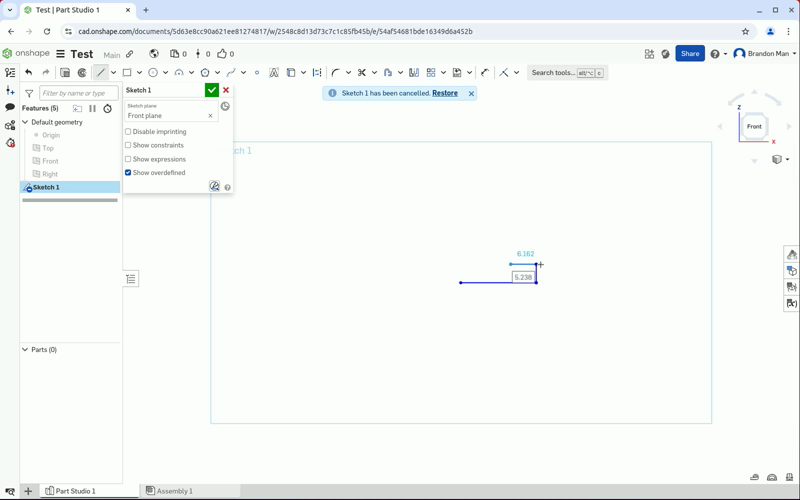
mouse_move(460, 264)
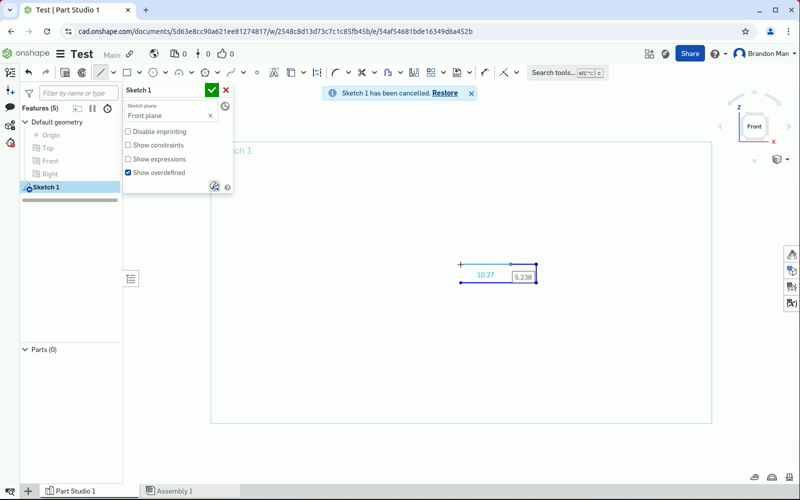
click(460, 264)
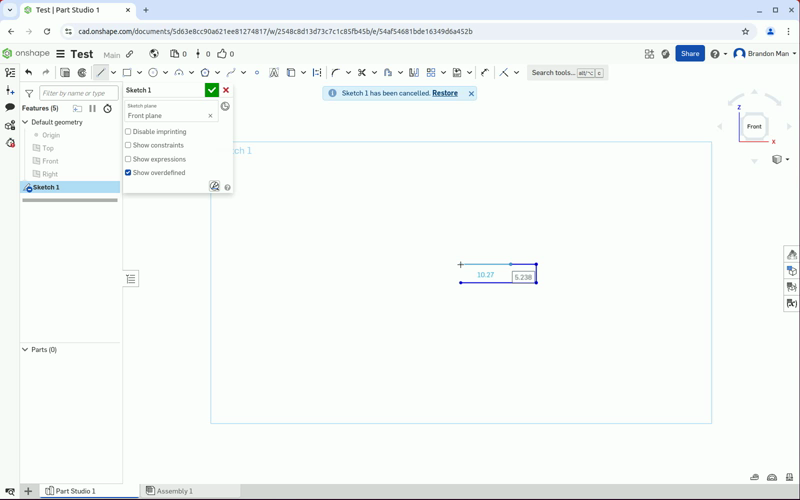
key_up(shift)
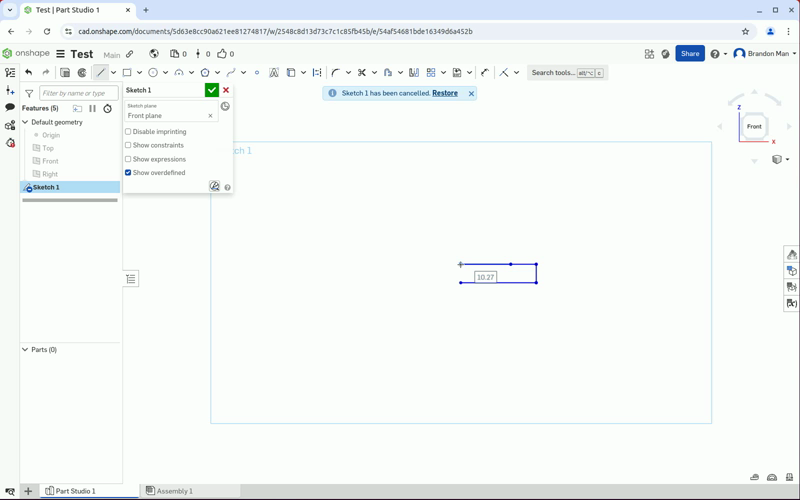
mouse_move(490, 264)
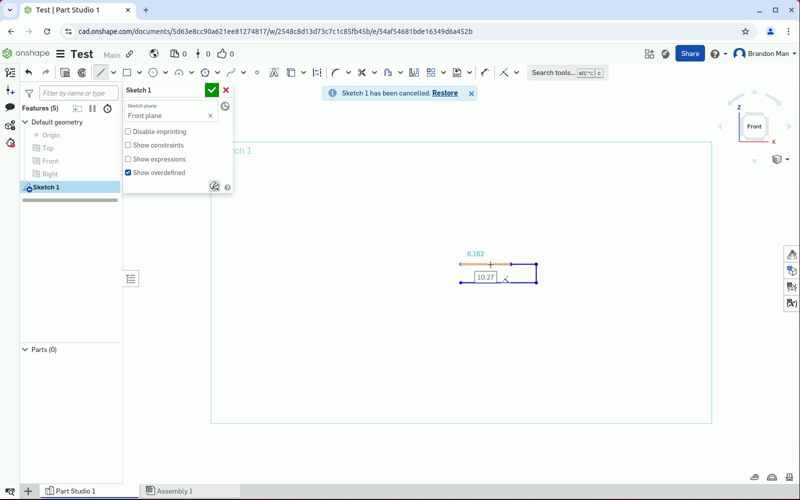
key_down(shift)
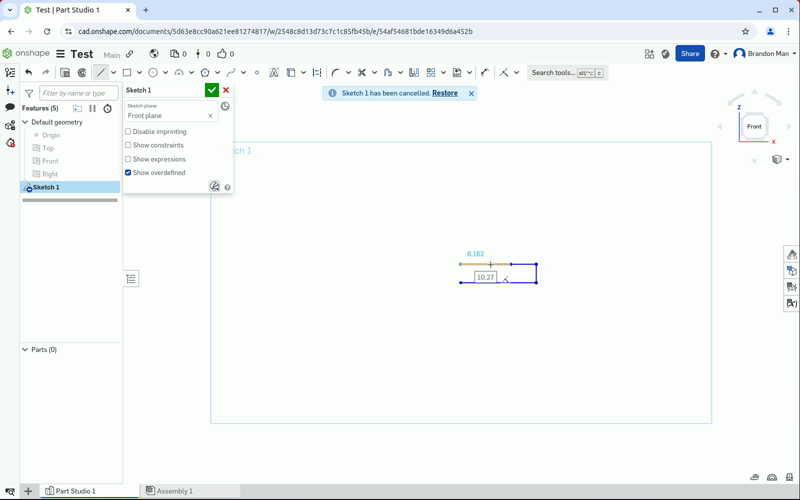
mouse_move(460, 282)
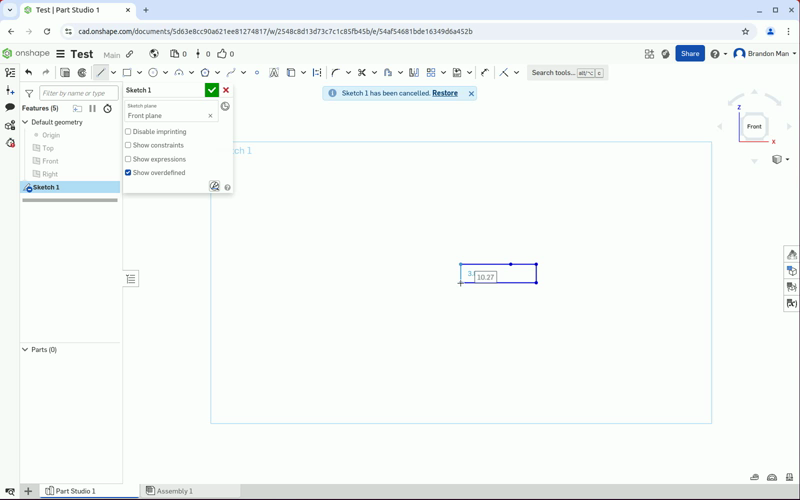
key_up(shift)
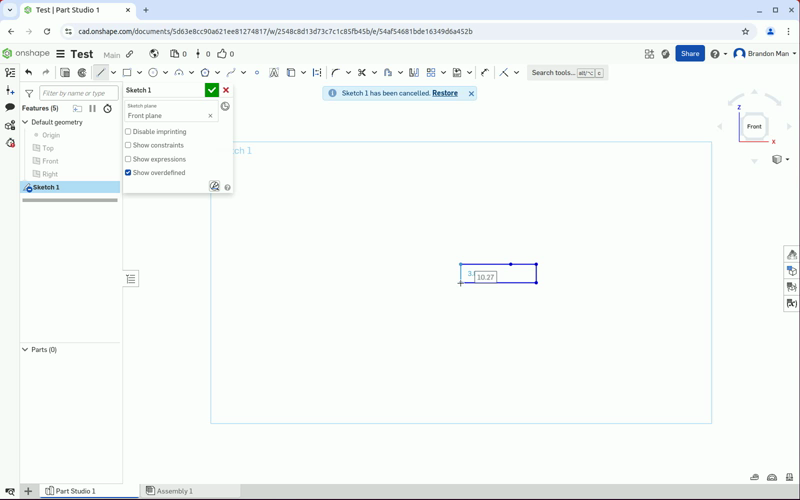
click(460, 282)
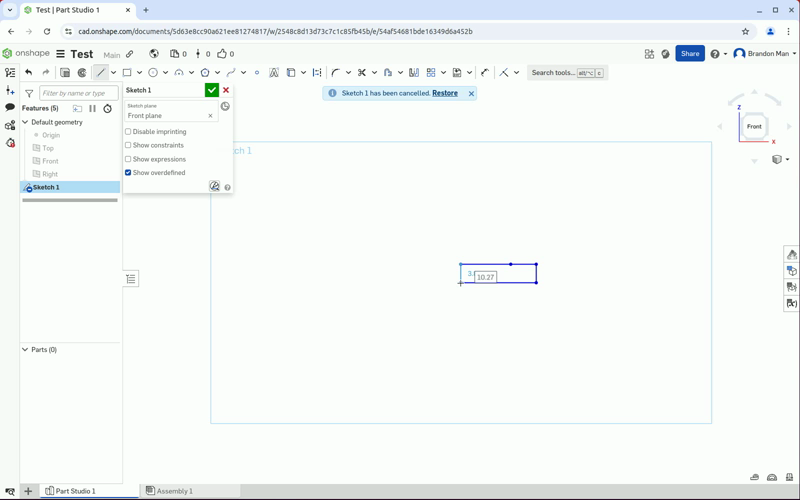
key(esc)
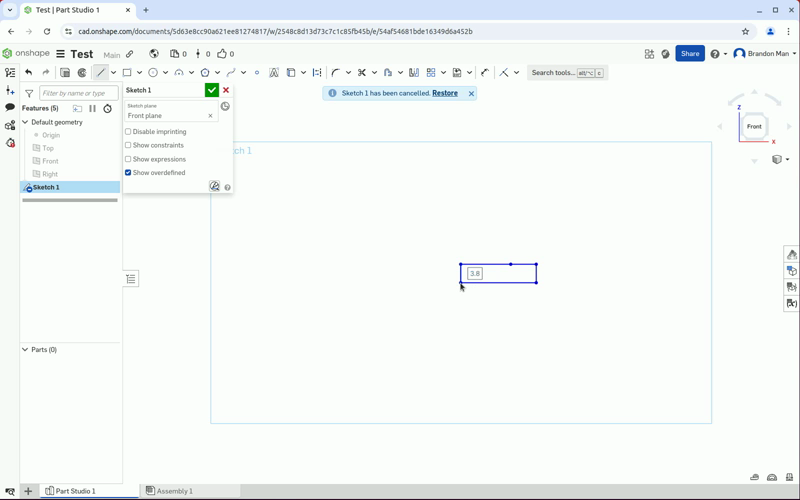
mouse_move(487, 270)
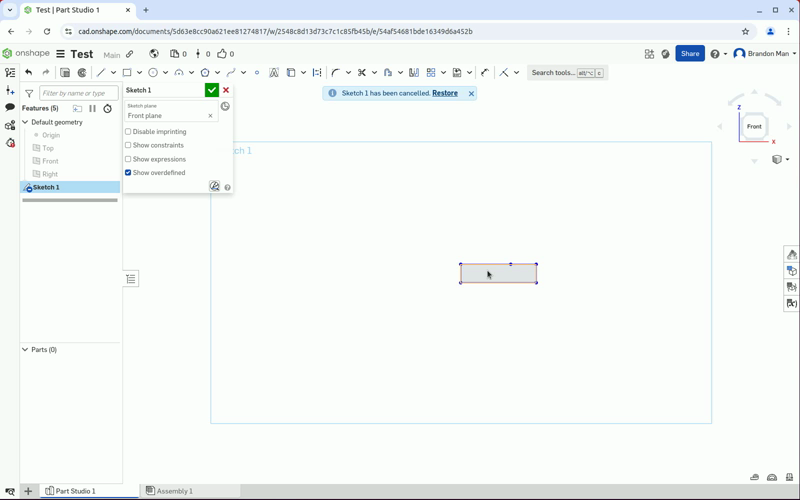
scroll(6)
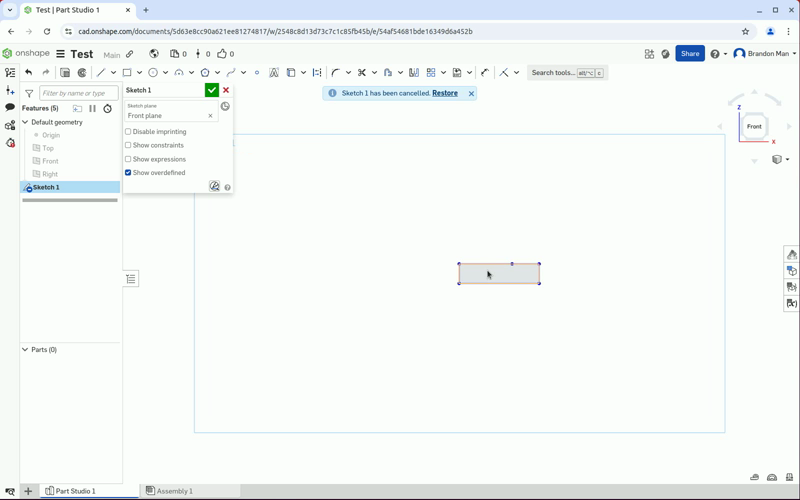
scroll(6)
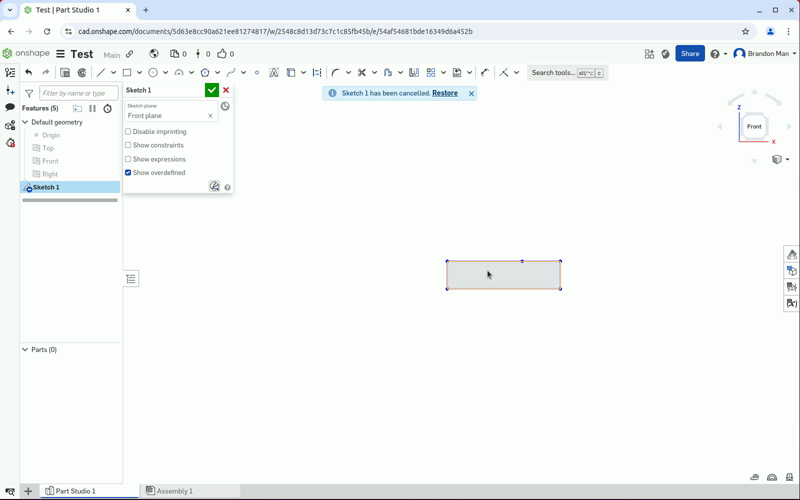
scroll(6)
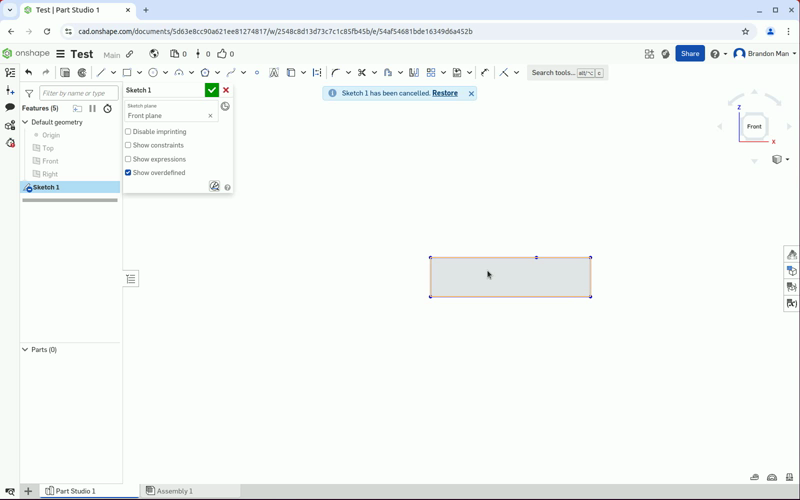
scroll(6)
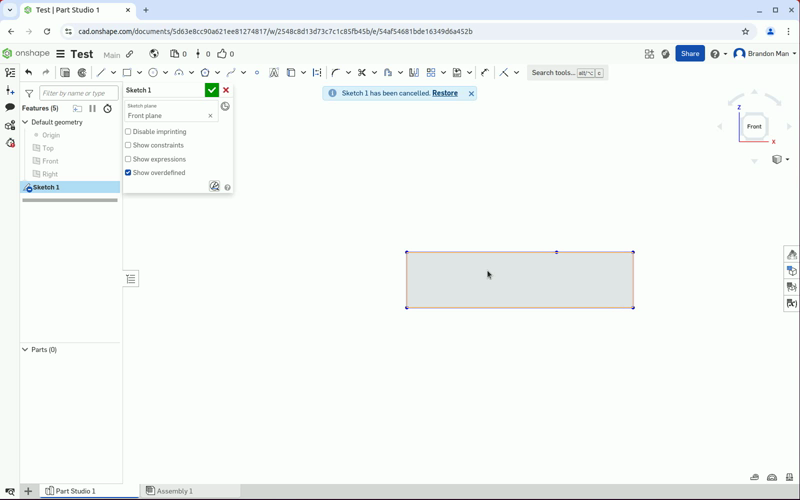
scroll(6)
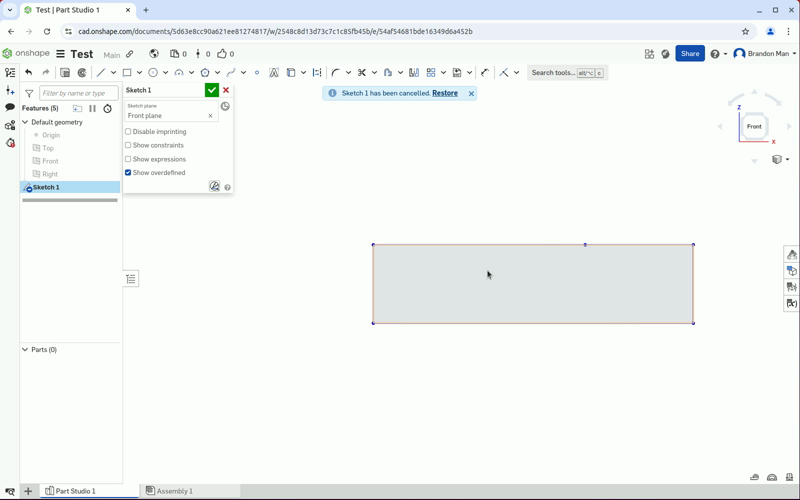
scroll(6)
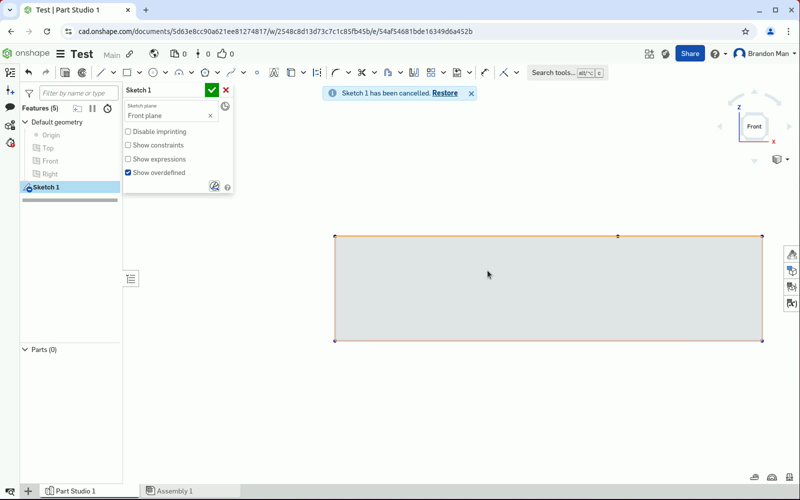
scroll(6)
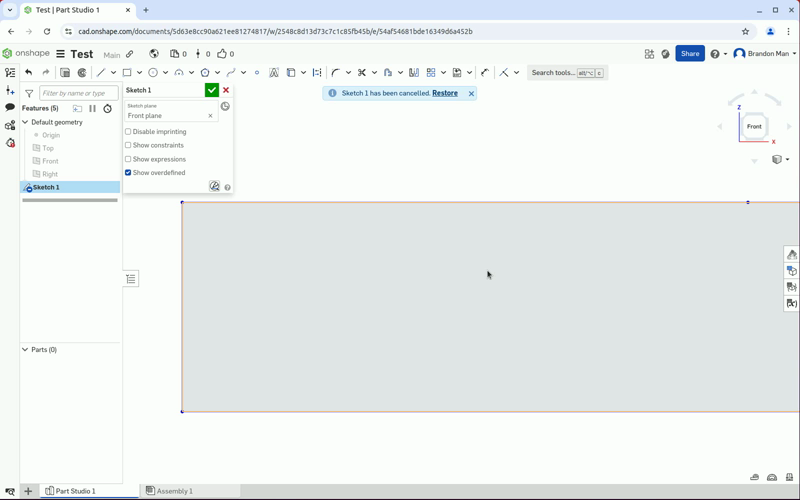
click(487, 270)
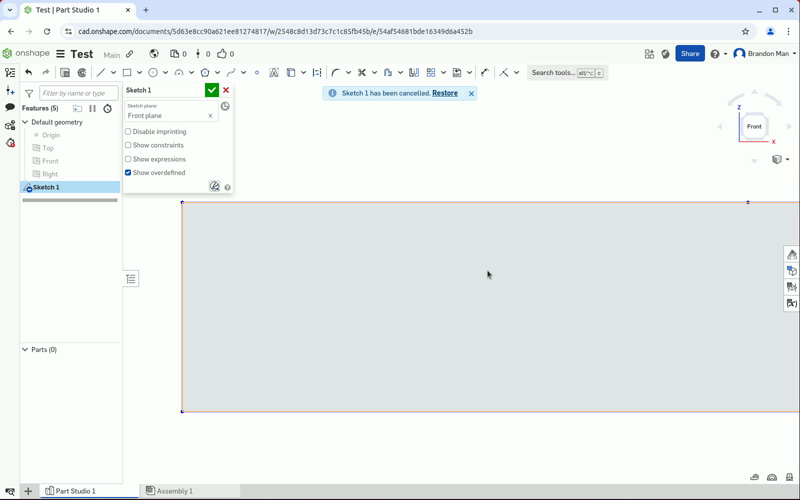
scroll(-6)
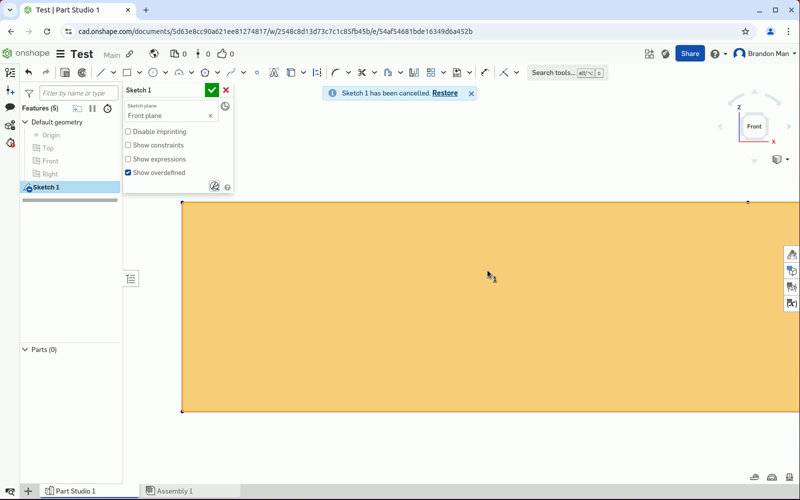
scroll(-6)
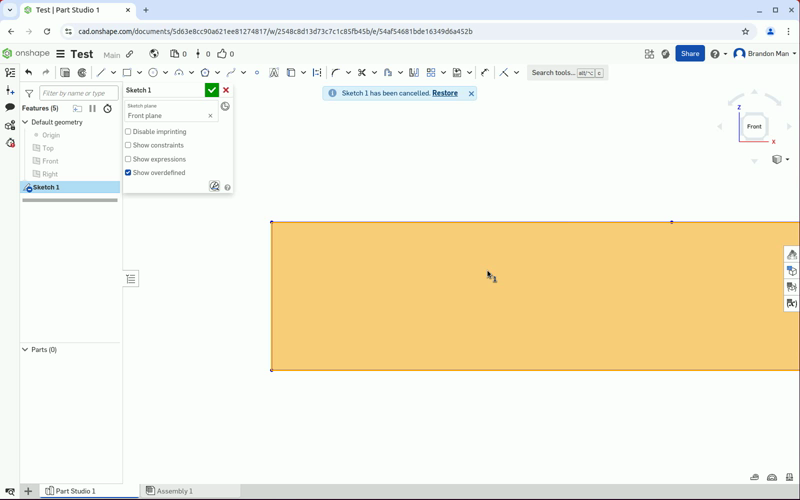
scroll(-6)
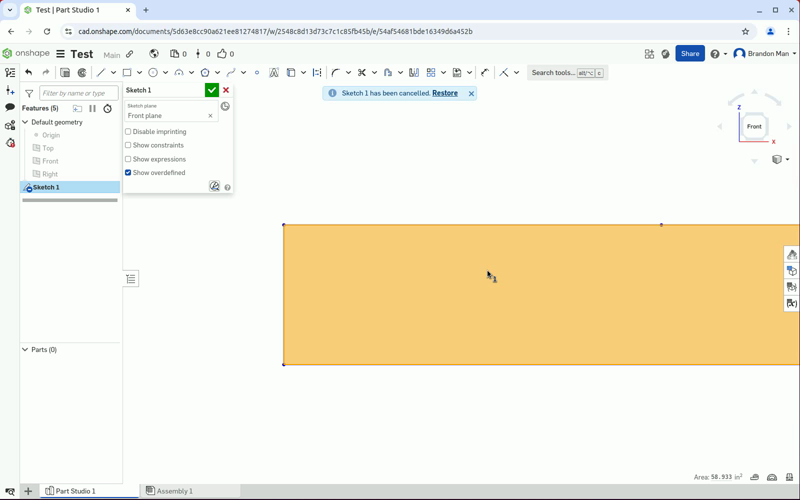
scroll(-6)
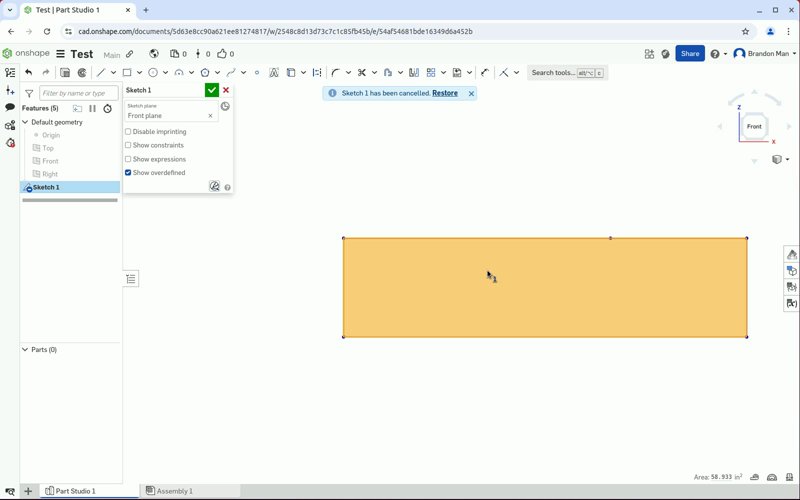
scroll(-6)
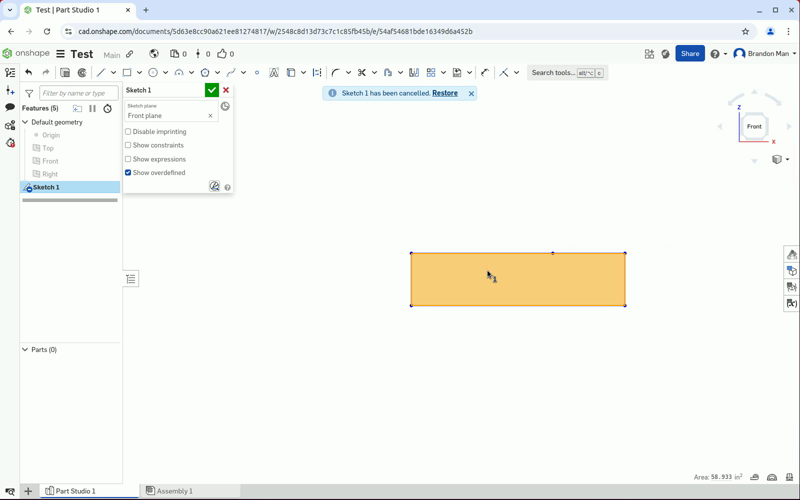
scroll(-6)
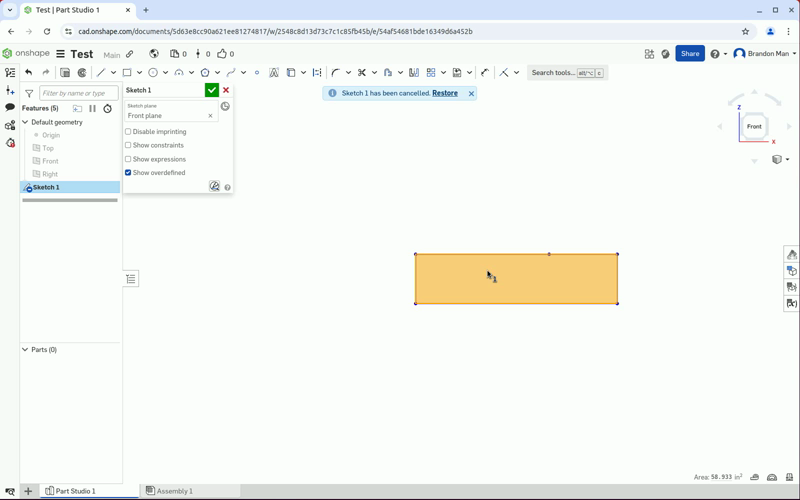
scroll(-6)
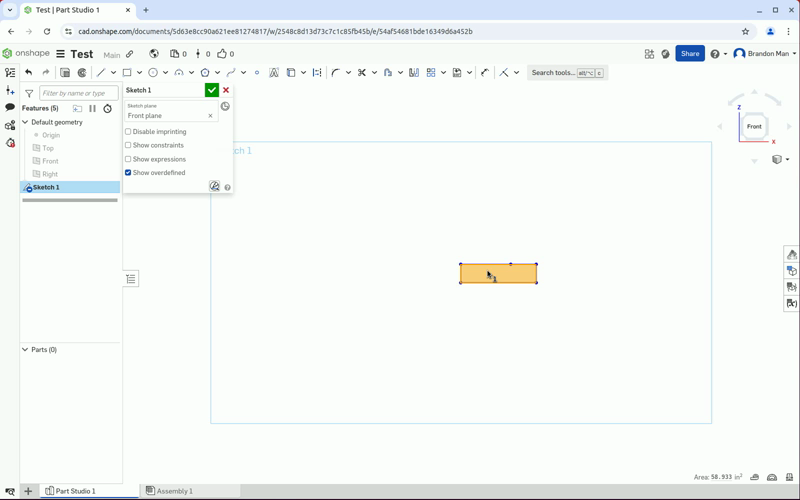
mouse_move(73, 352)
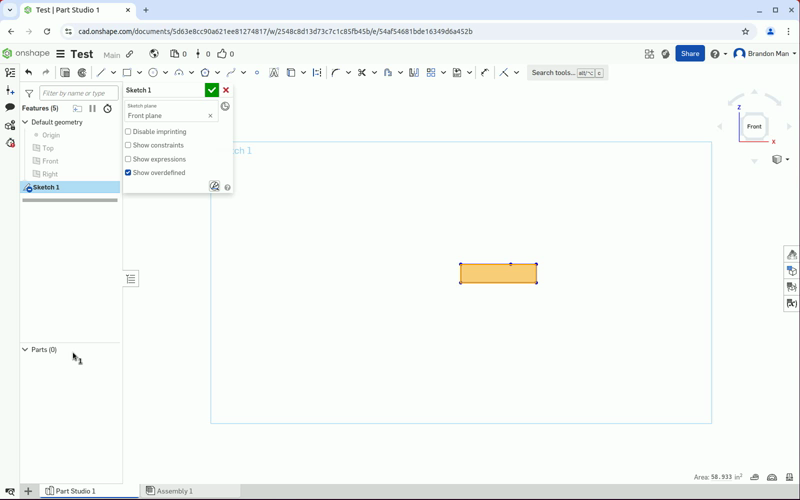
key(shift+y)
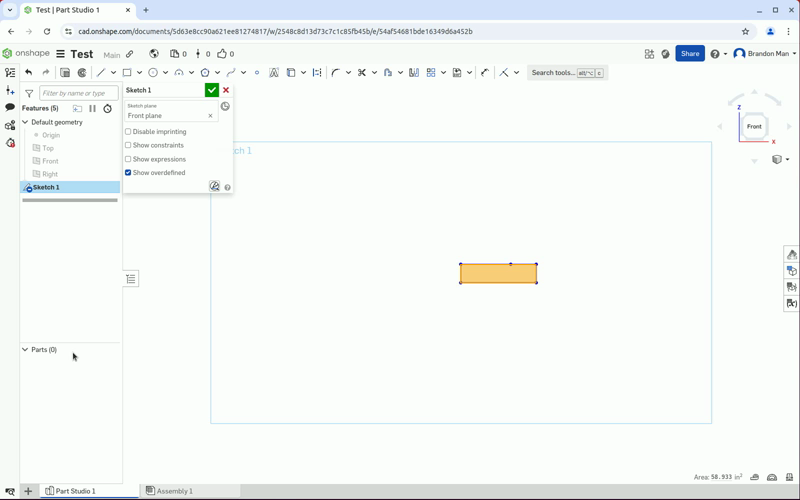
key(shift+e)
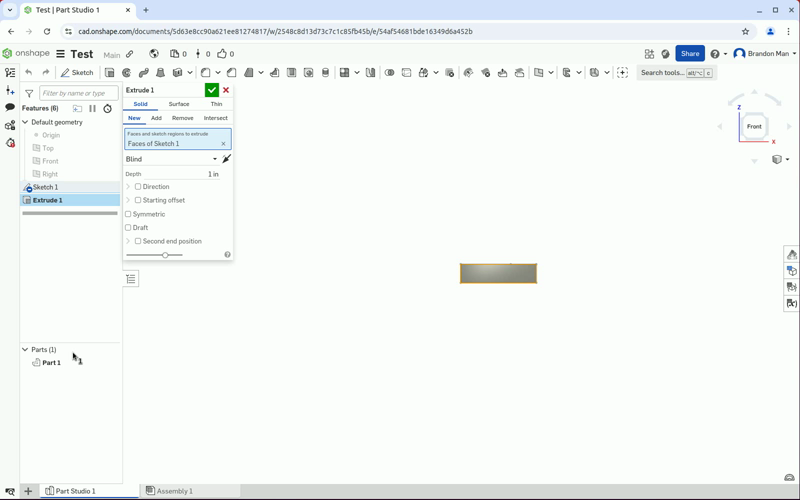
mouse_move(143, 106)
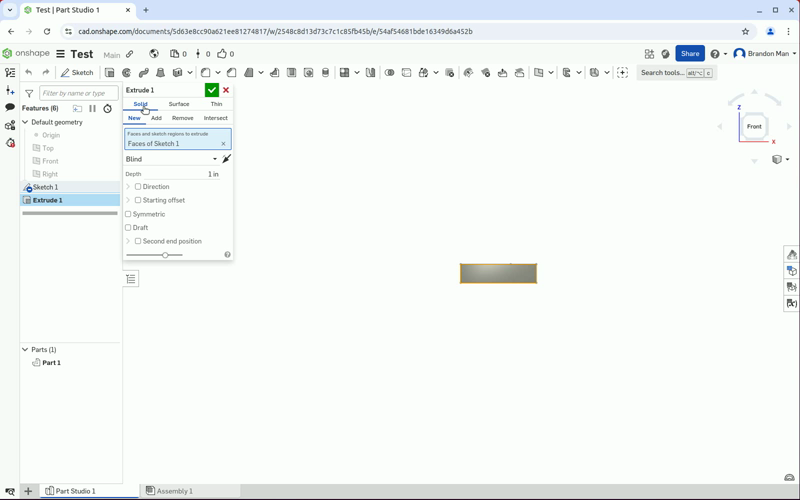
click(143, 106)
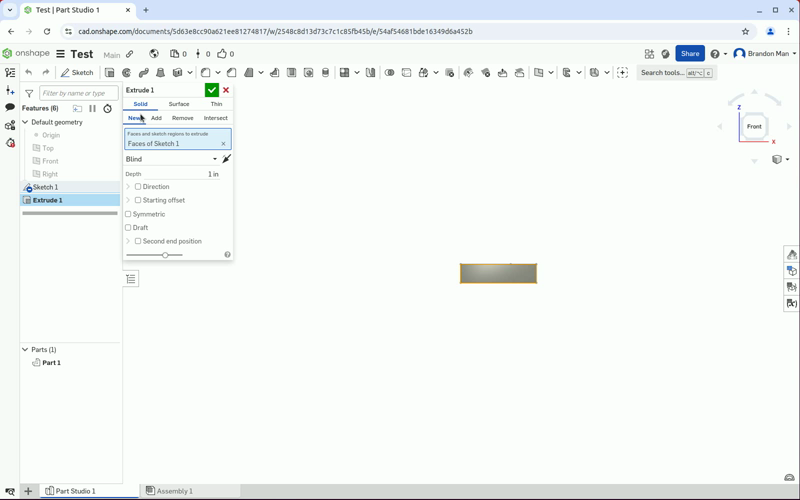
mouse_move(137, 120)
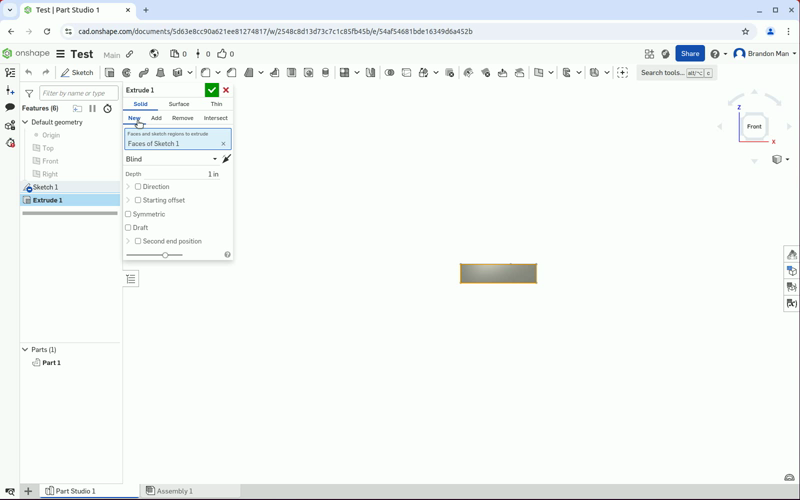
click(137, 120)
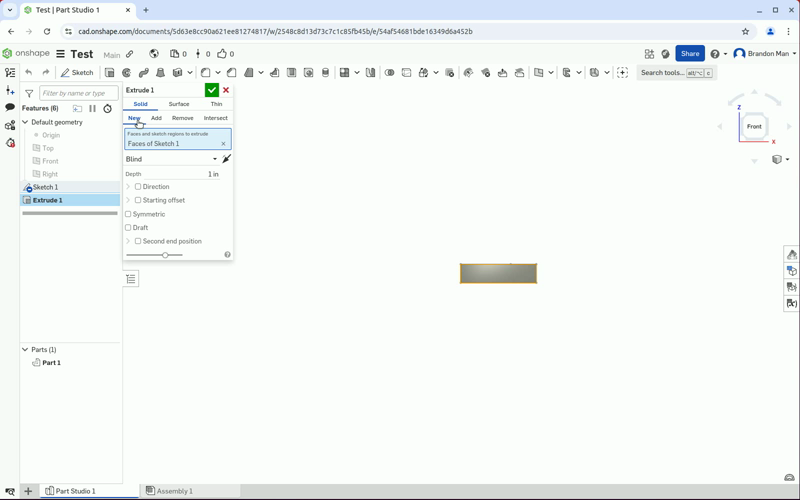
key(tab, 4)
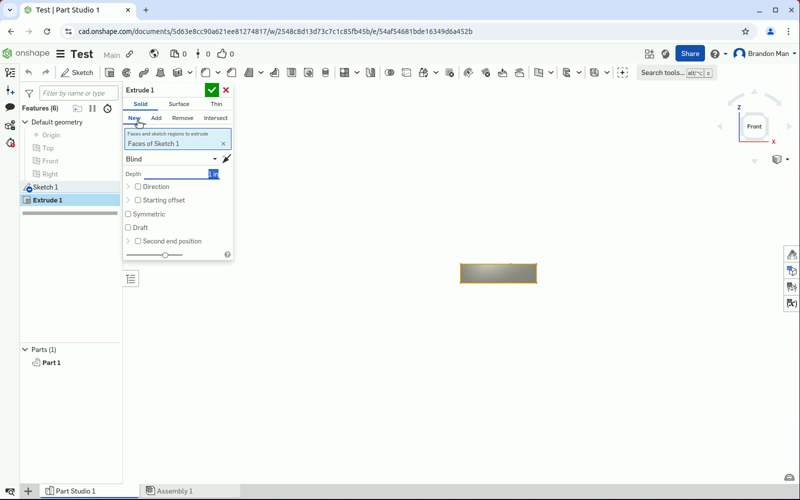
text(23.108)
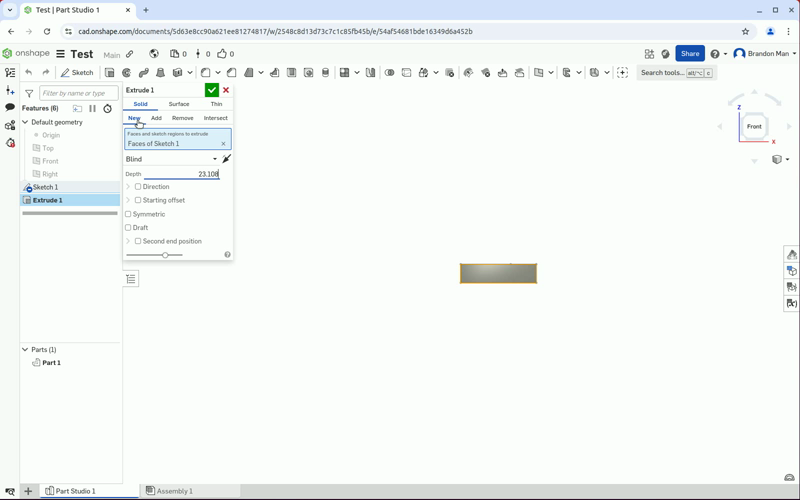
key(enter)
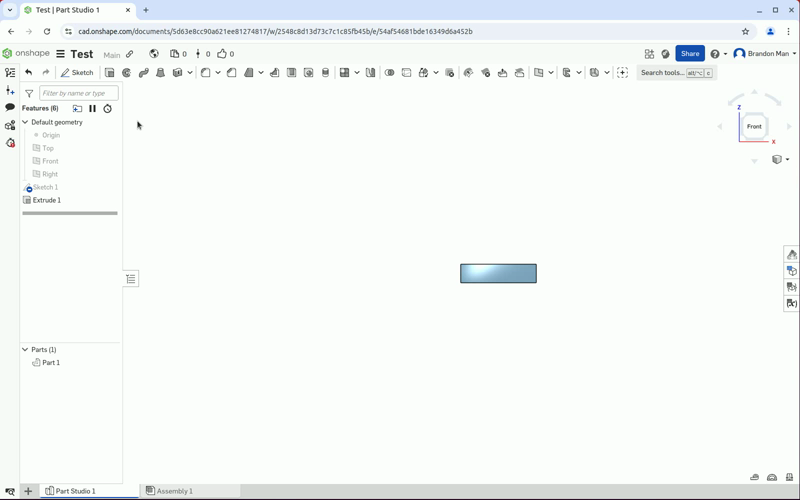
key(shift+h)
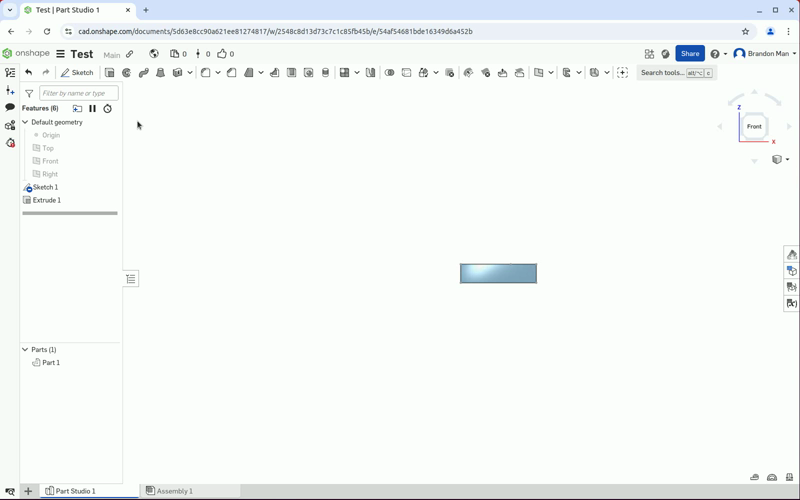
key(shift+h)
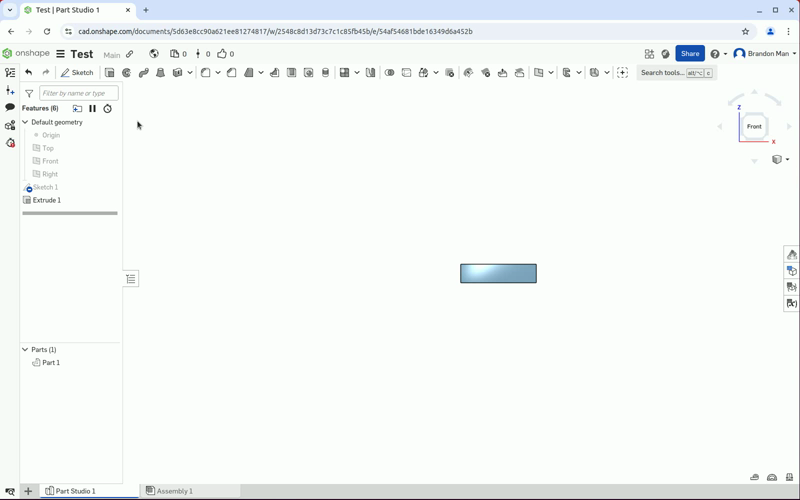
mouse_move(73, 189)
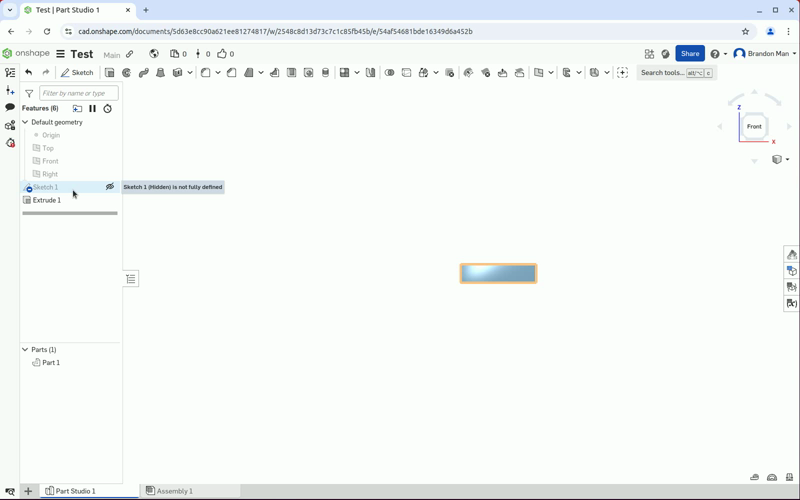
click(73, 189)
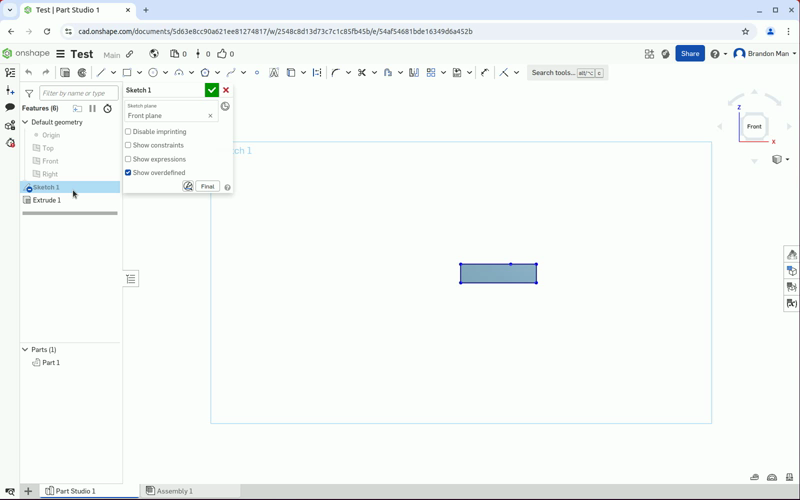
mouse_move(229, 92)
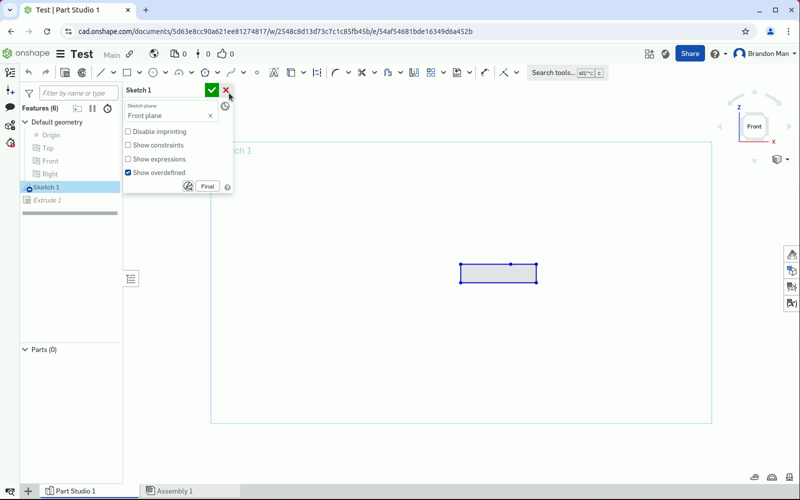
click(229, 92)
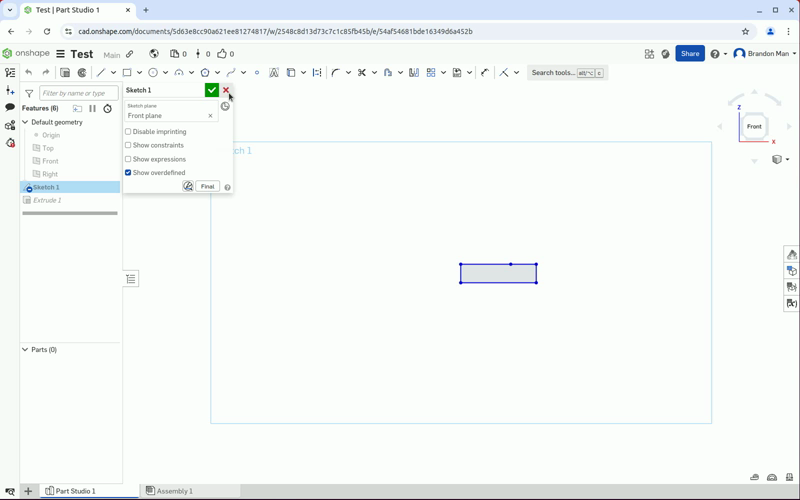
key(shift+s)
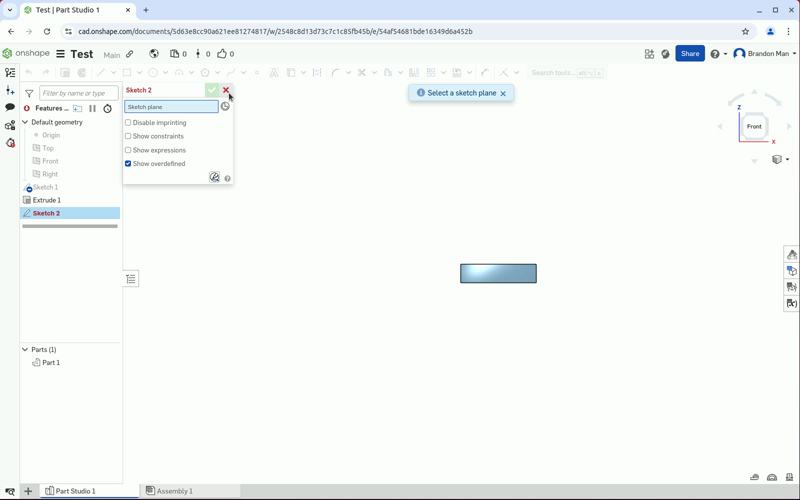
mouse_move(73, 163)
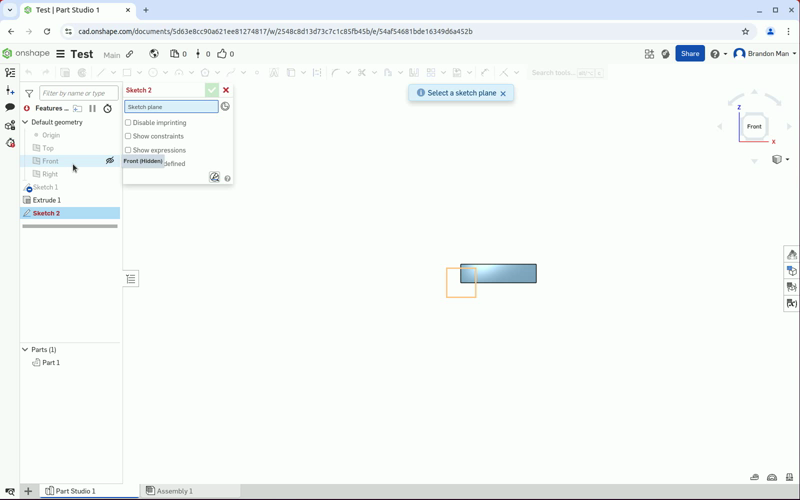
click(73, 163)
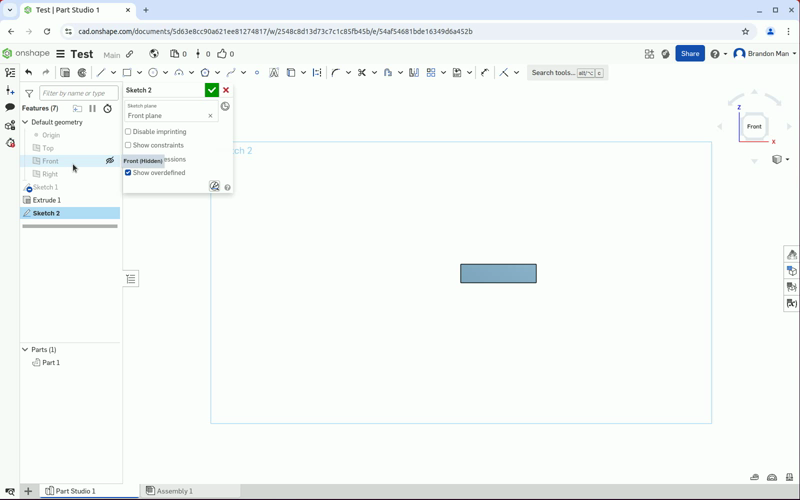
mouse_move(73, 352)
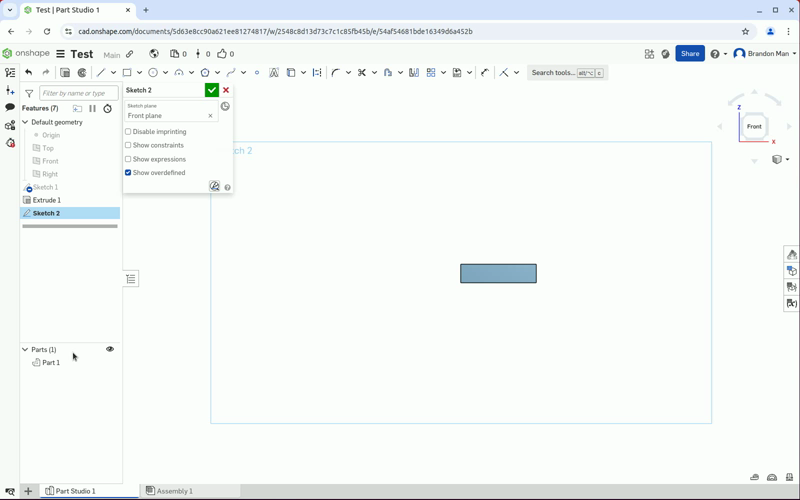
key(y)
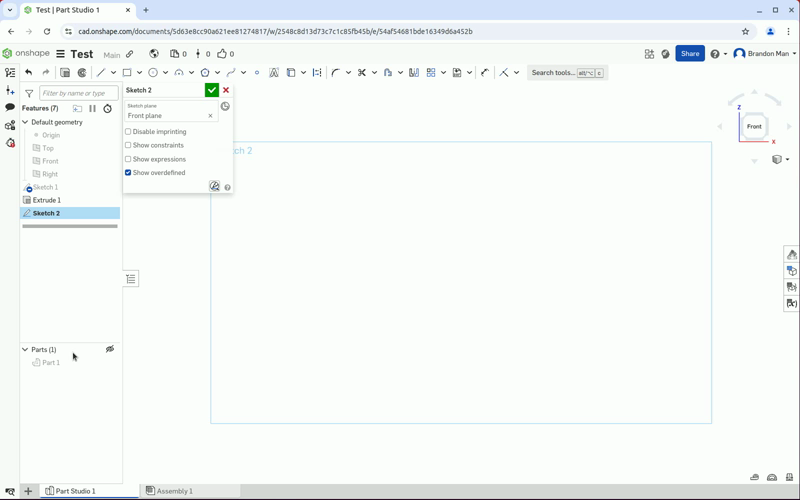
key(l)
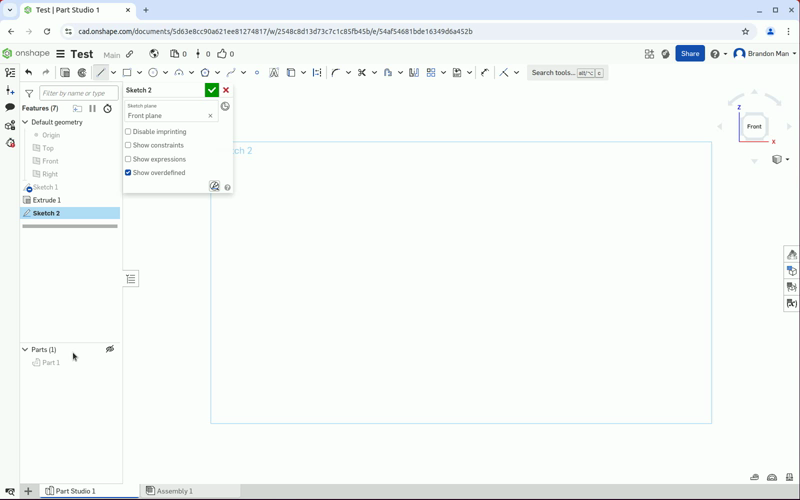
key_down(shift)
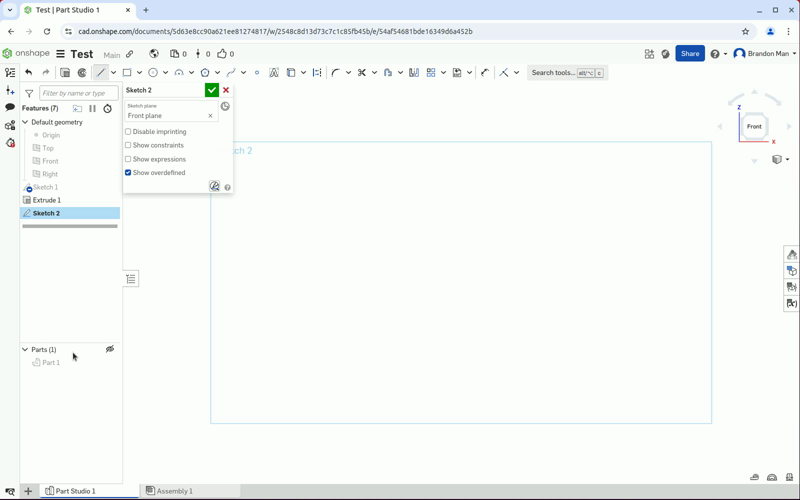
mouse_move(460, 226)
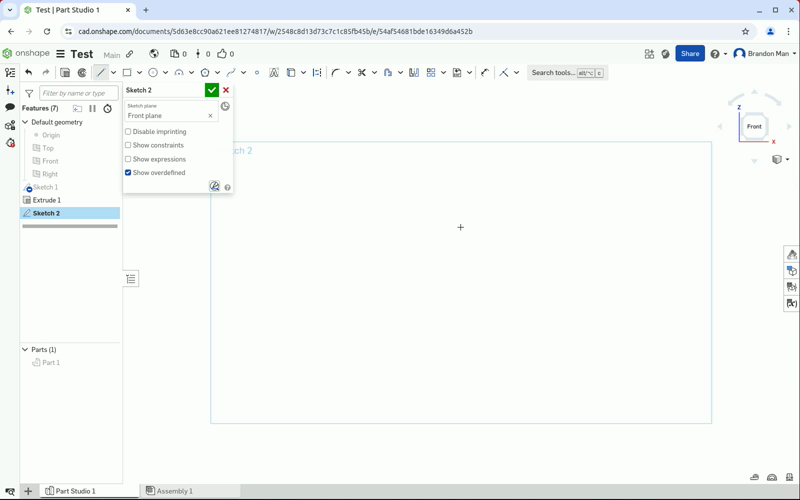
click(460, 226)
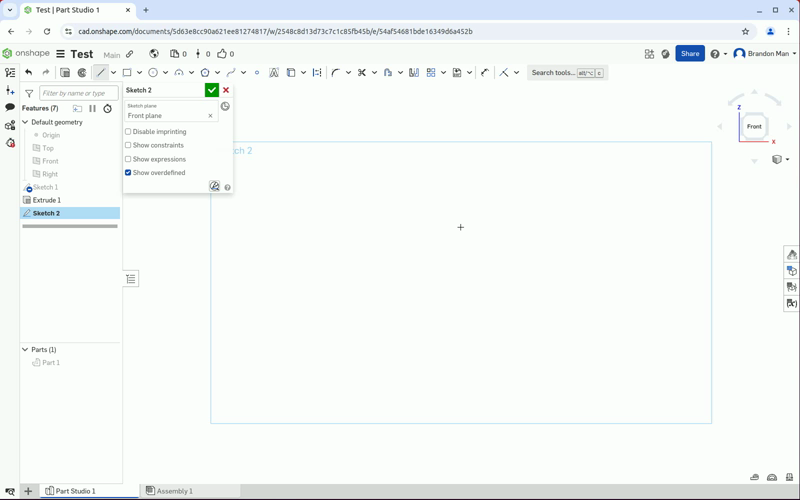
key_up(shift)
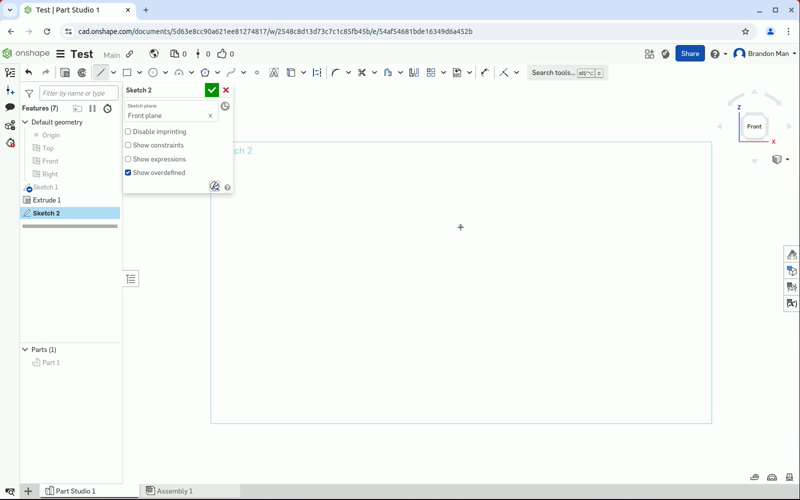
key_down(shift)
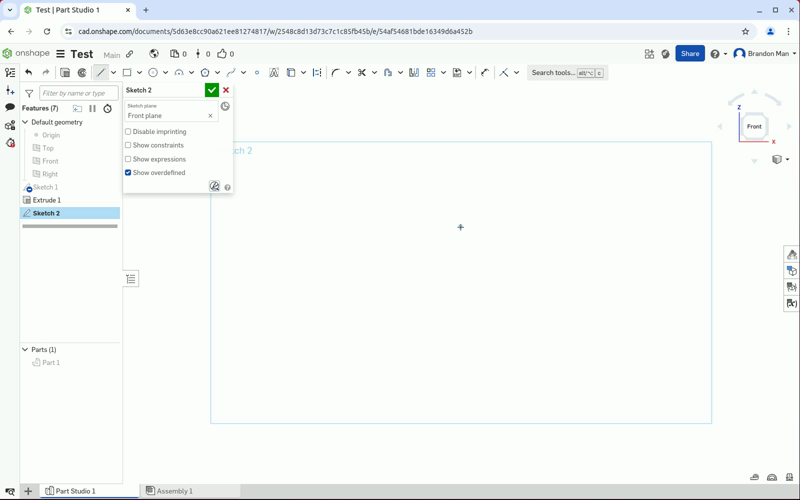
mouse_move(490, 226)
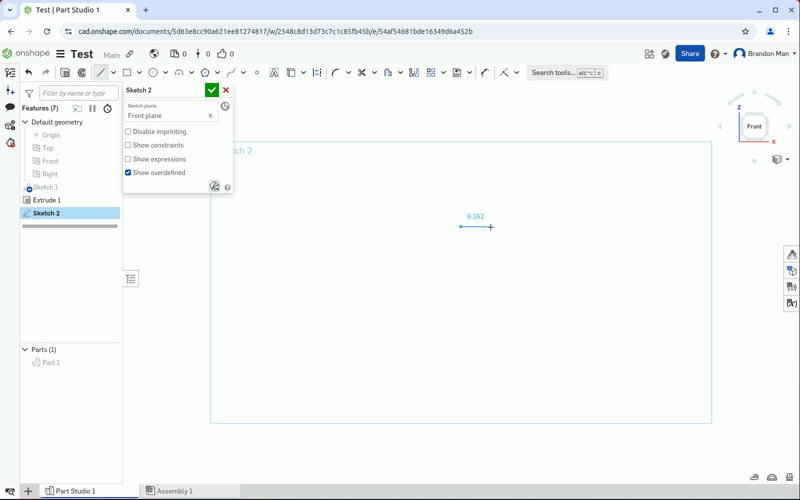
mouse_move(486, 226)
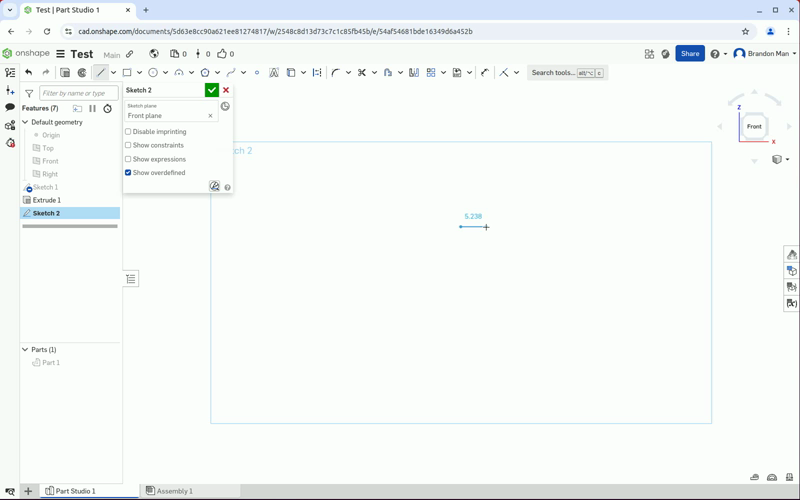
click(486, 226)
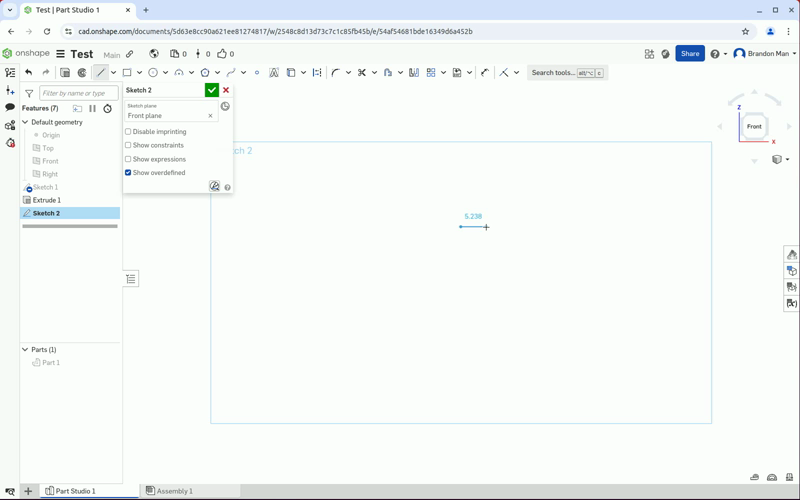
key_up(shift)
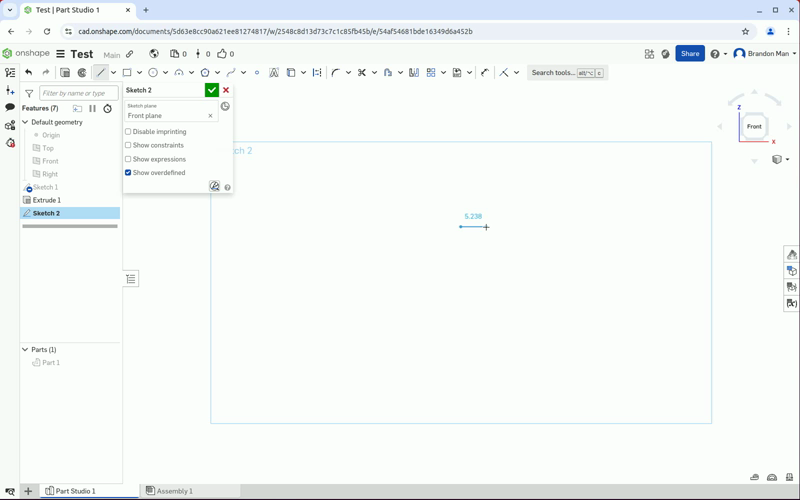
key_down(shift)
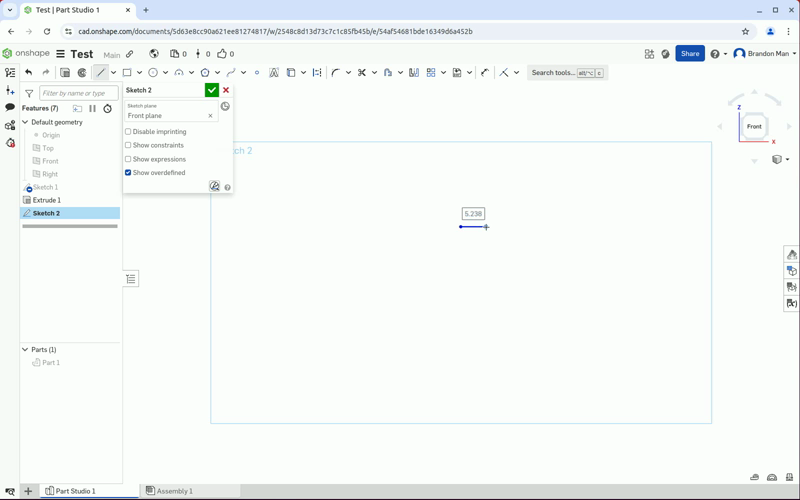
mouse_move(516, 226)
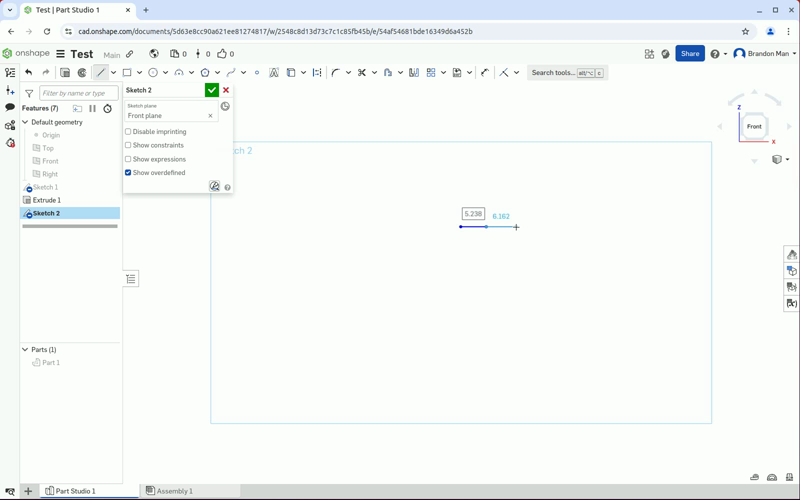
mouse_move(460, 207)
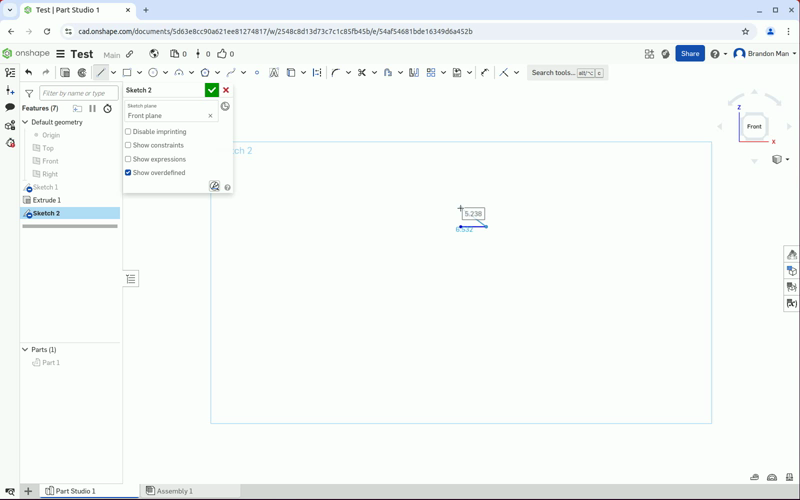
click(460, 207)
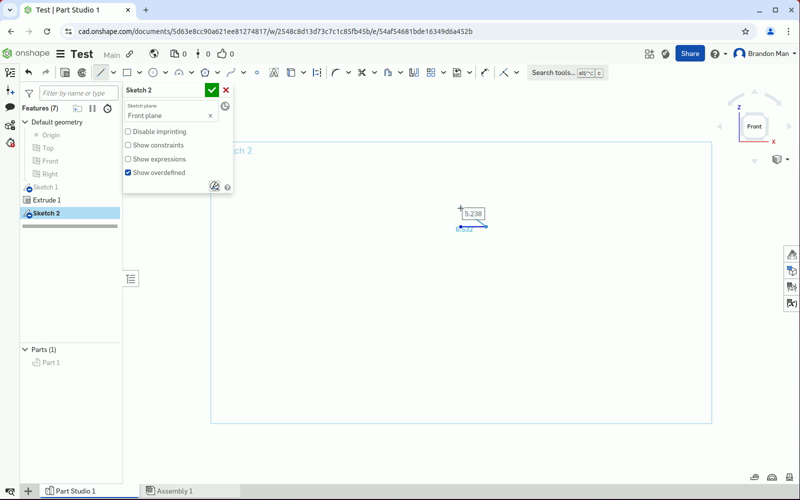
key_up(shift)
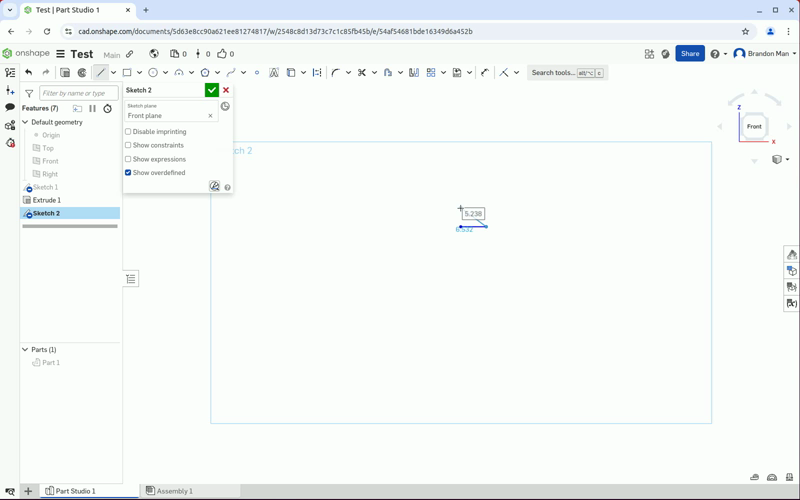
mouse_move(490, 207)
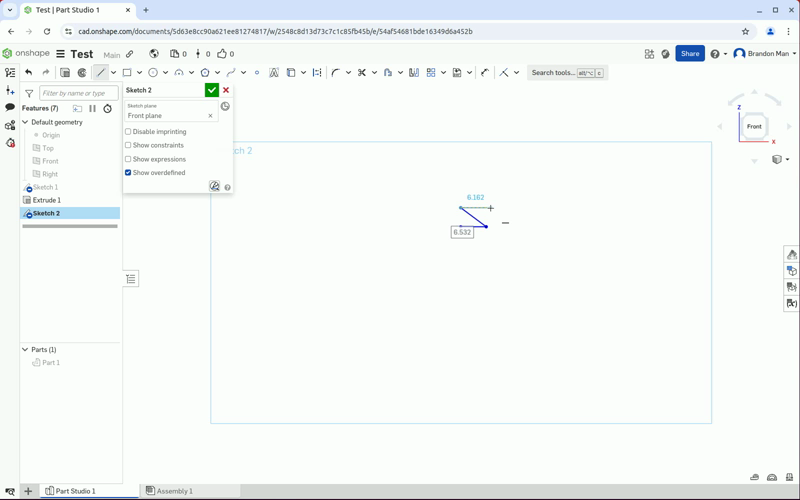
key_down(shift)
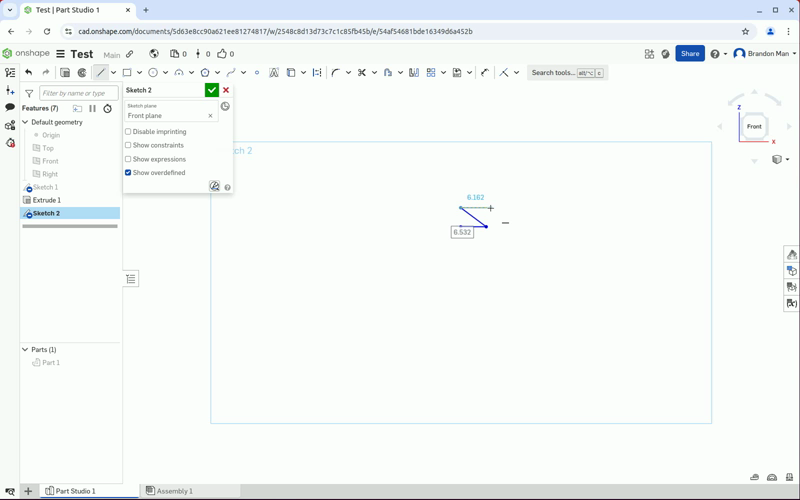
mouse_move(460, 226)
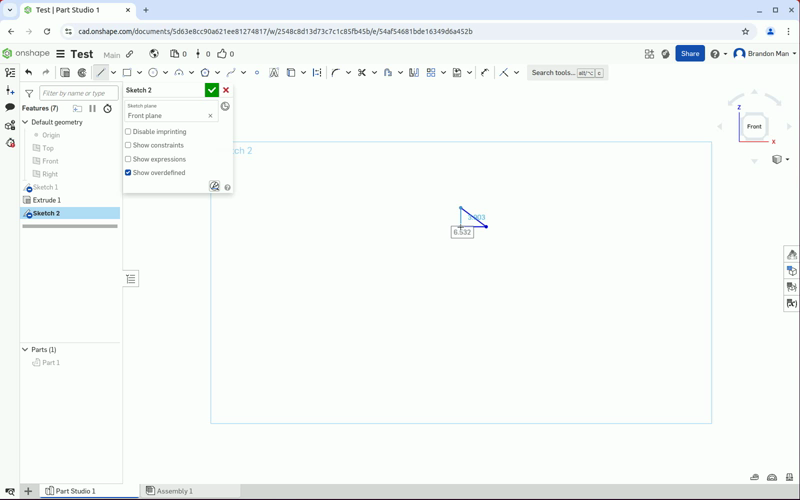
key_up(shift)
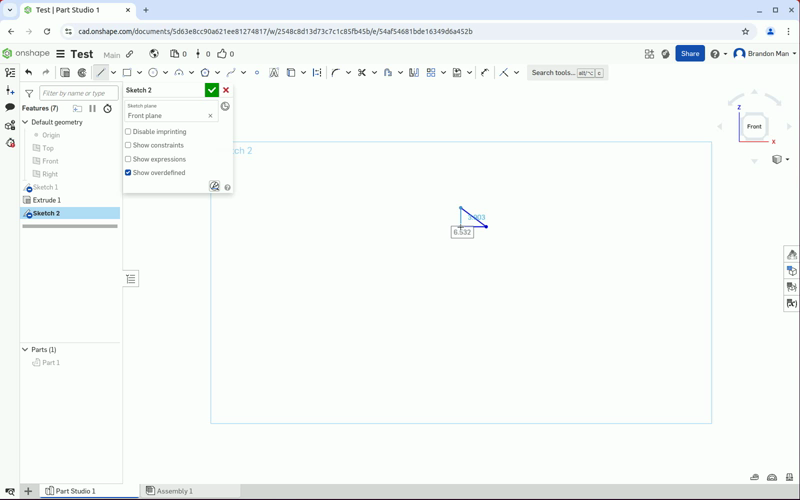
click(460, 226)
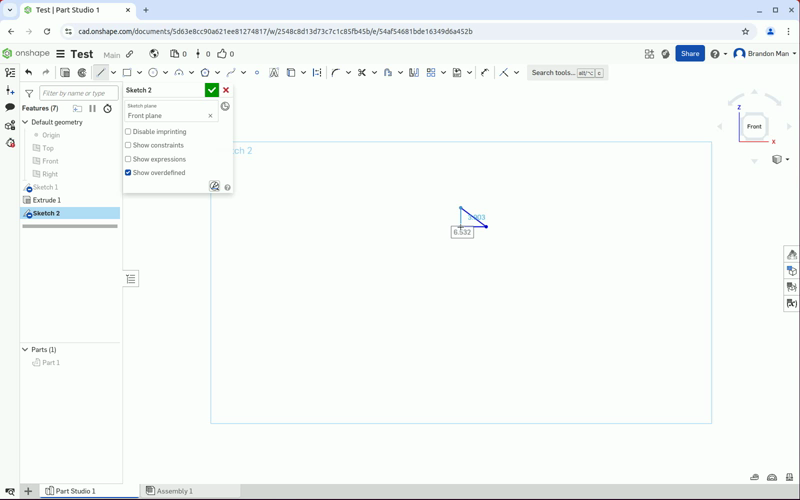
key(esc)
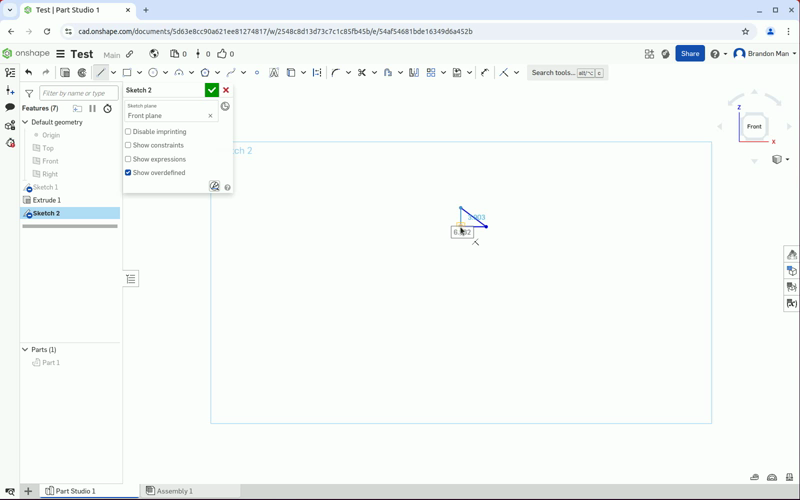
mouse_move(461, 218)
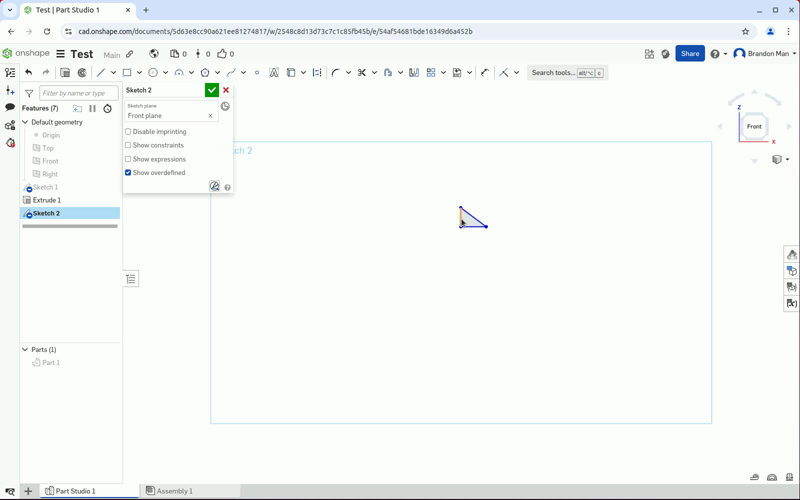
scroll(6)
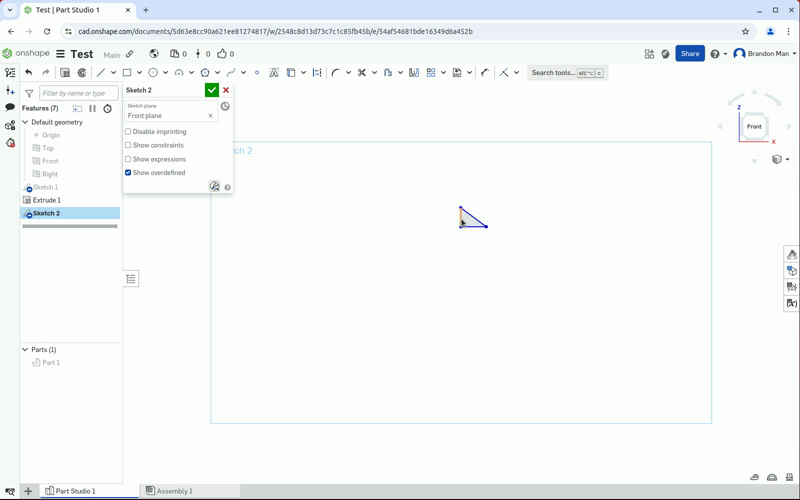
scroll(6)
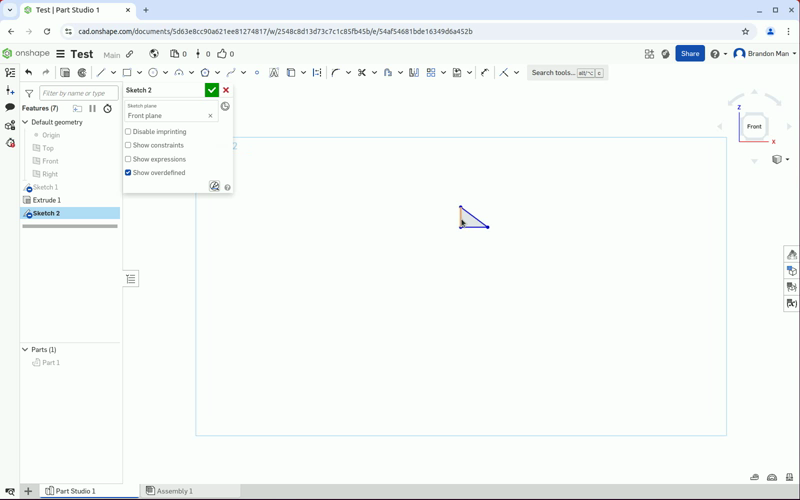
scroll(6)
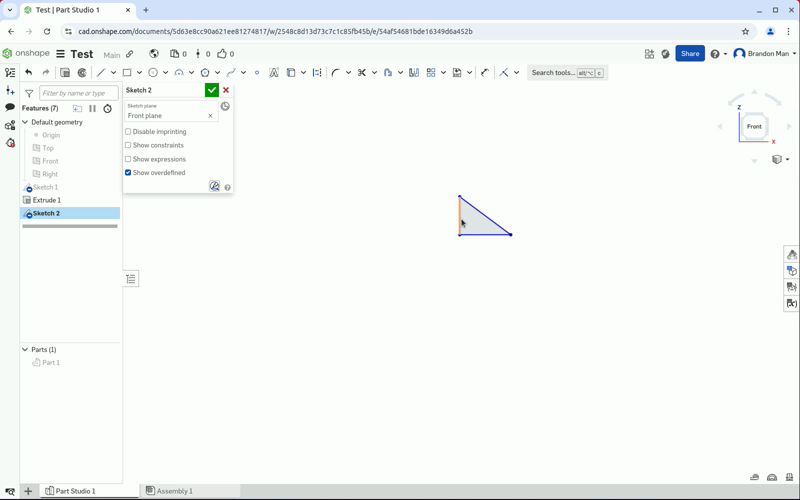
scroll(6)
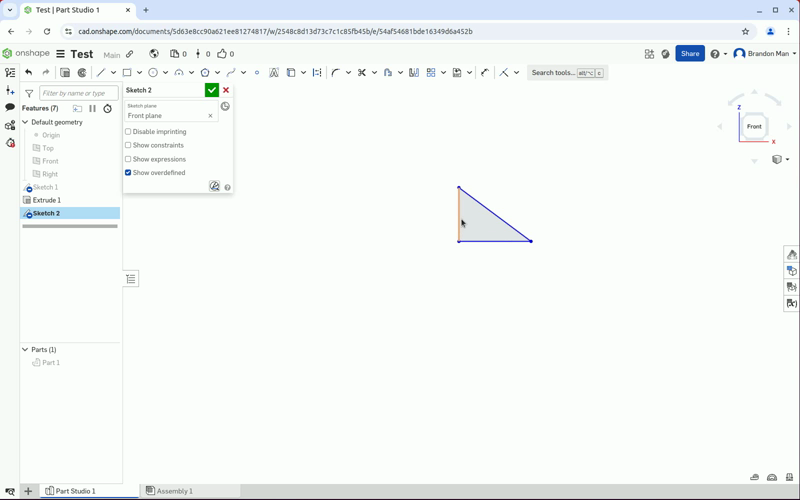
scroll(6)
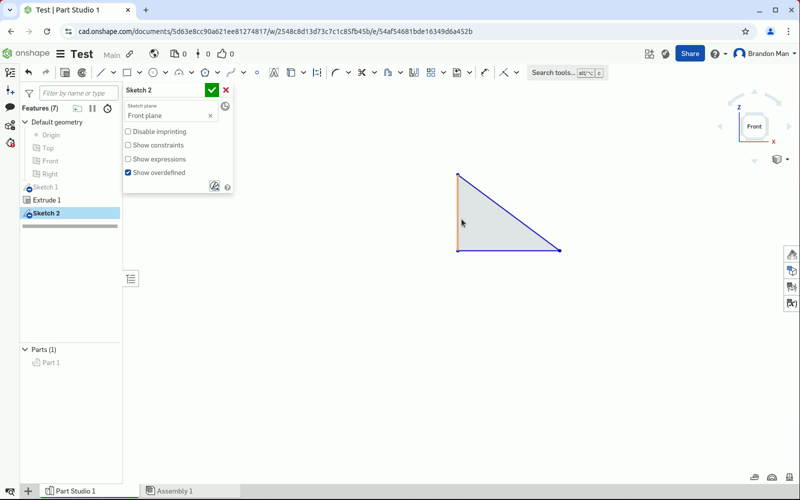
scroll(6)
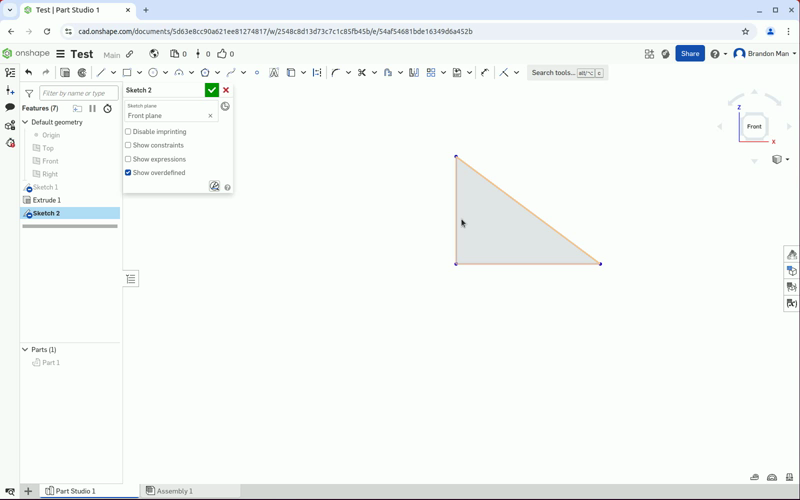
scroll(6)
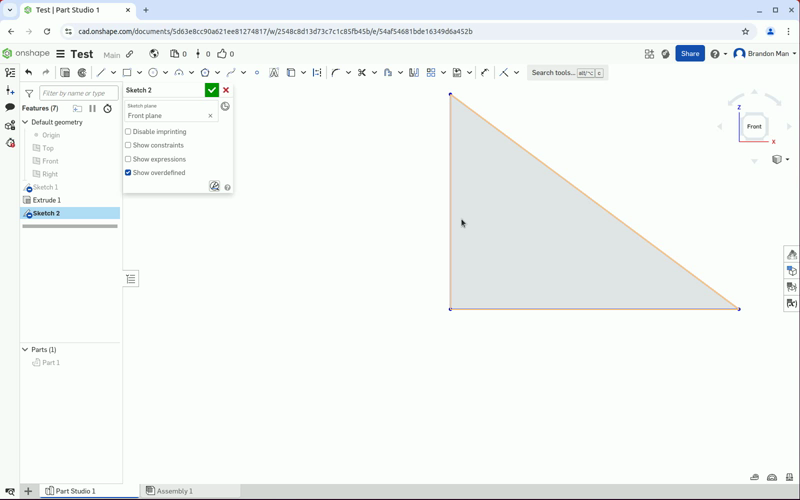
click(461, 218)
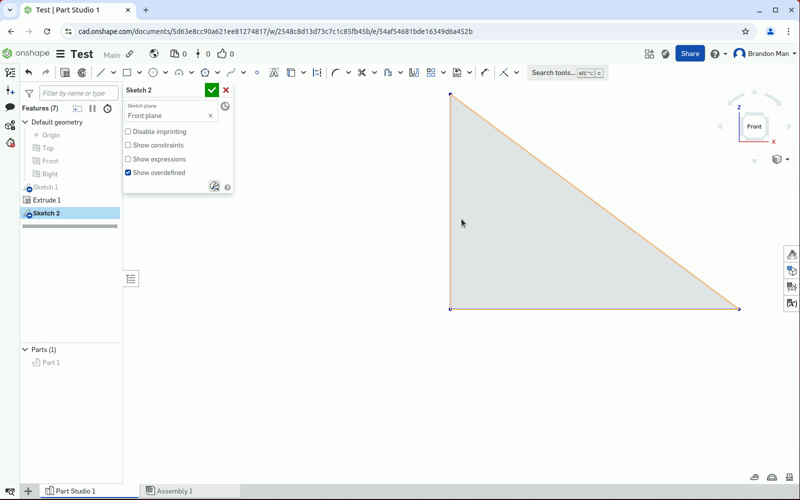
scroll(-6)
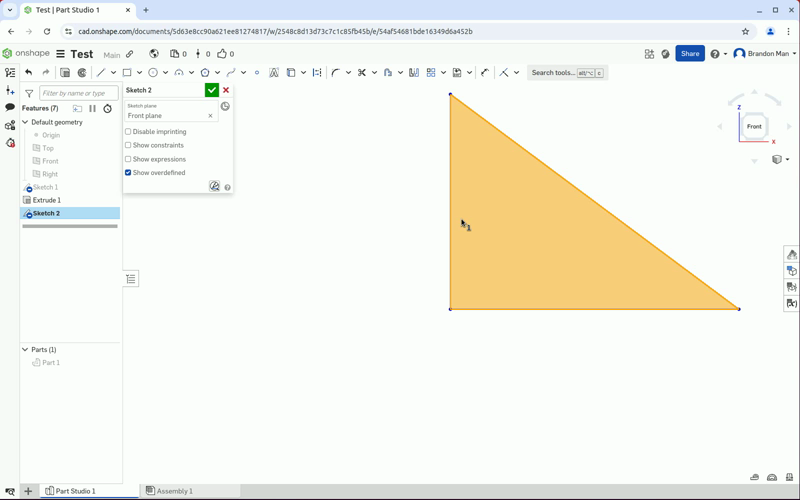
scroll(-6)
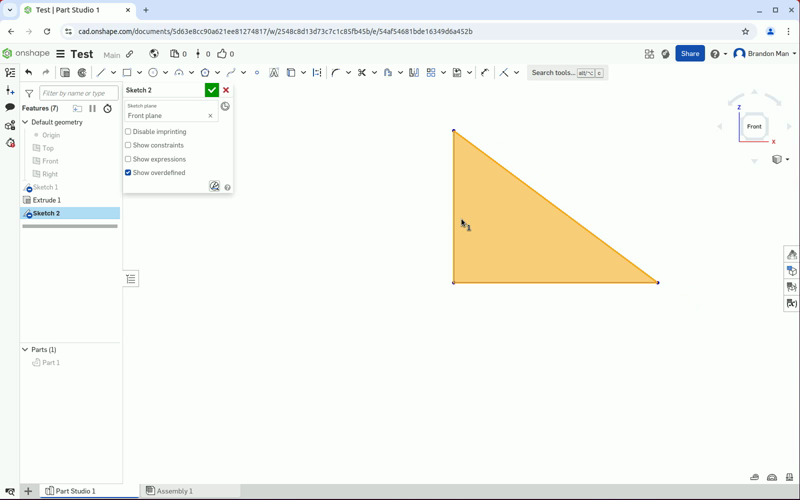
scroll(-6)
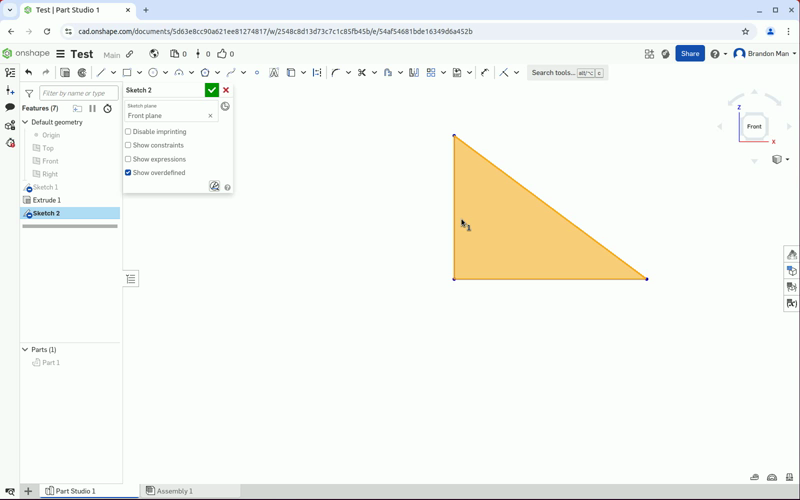
scroll(-6)
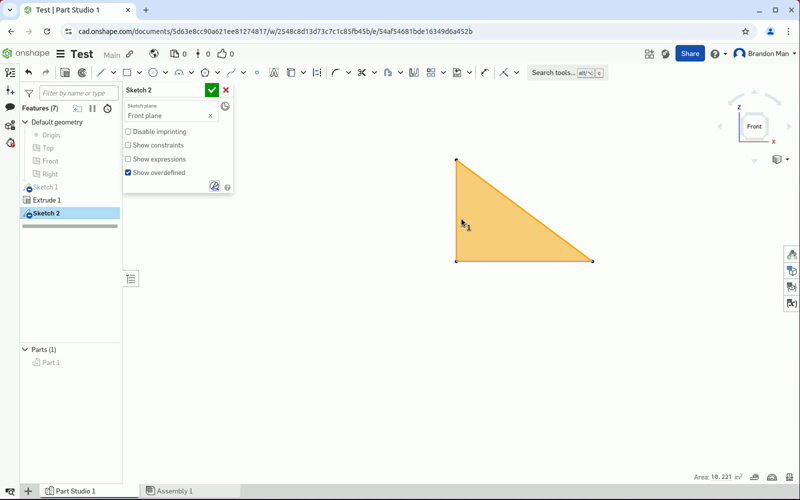
scroll(-6)
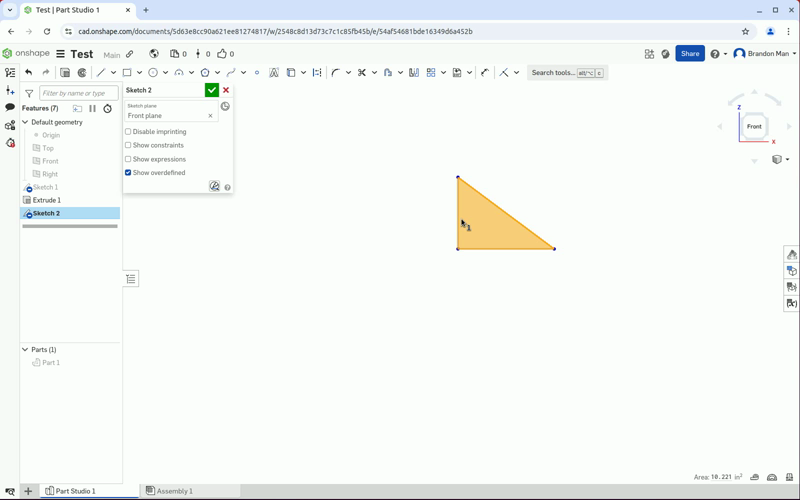
scroll(-6)
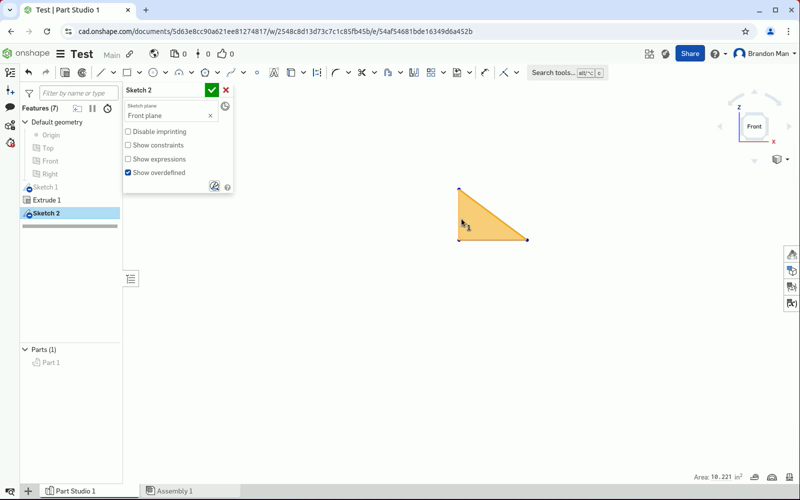
scroll(-6)
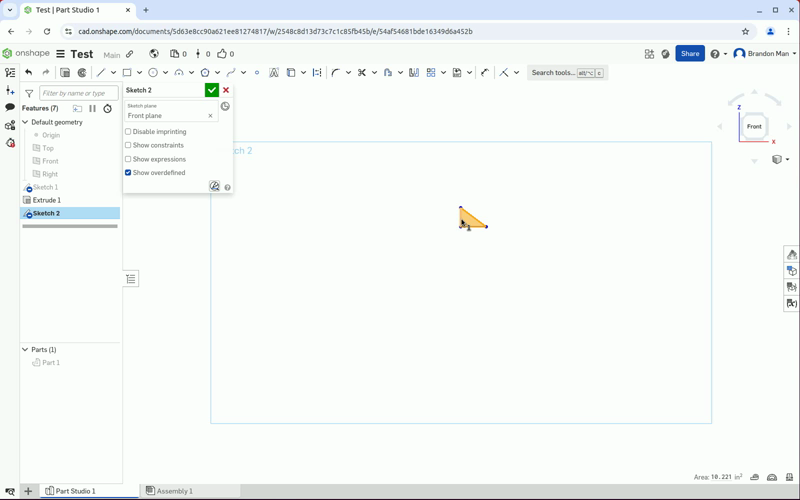
mouse_move(73, 352)
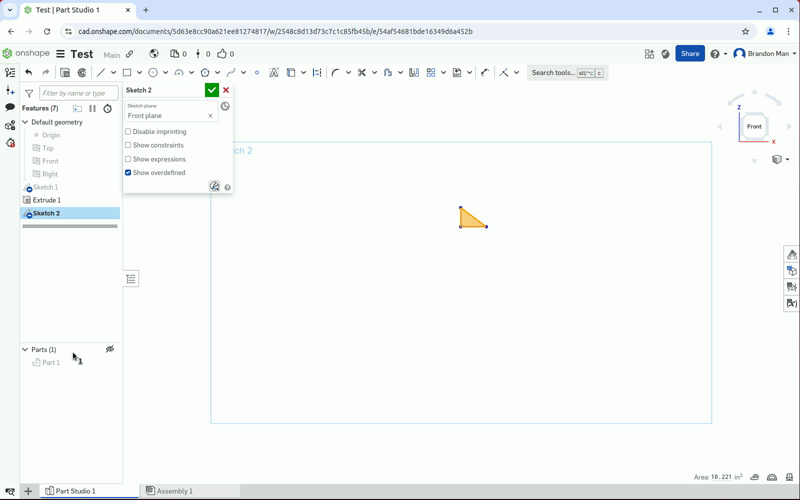
key(shift+y)
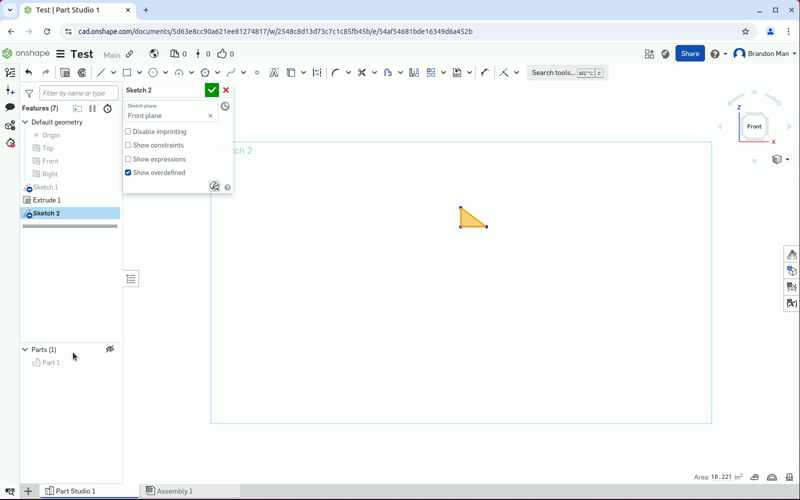
key(shift+e)
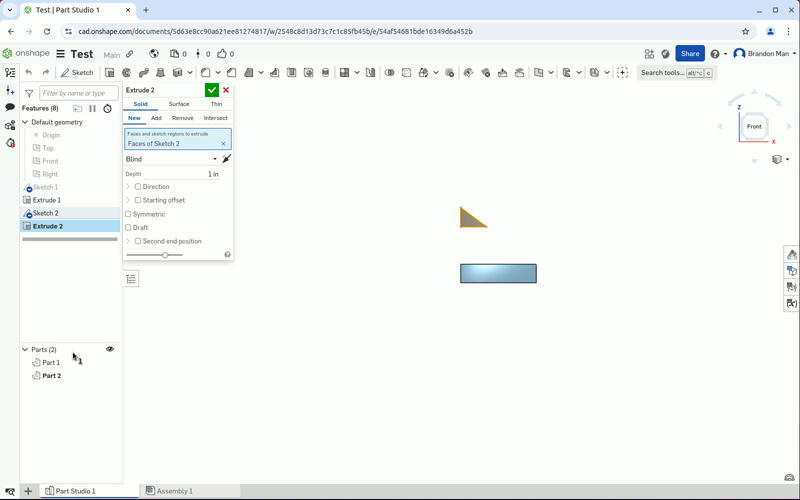
mouse_move(143, 106)
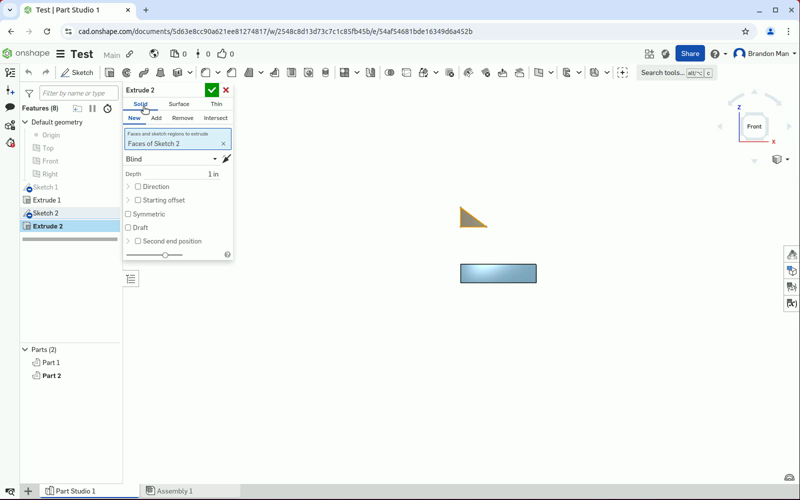
click(143, 106)
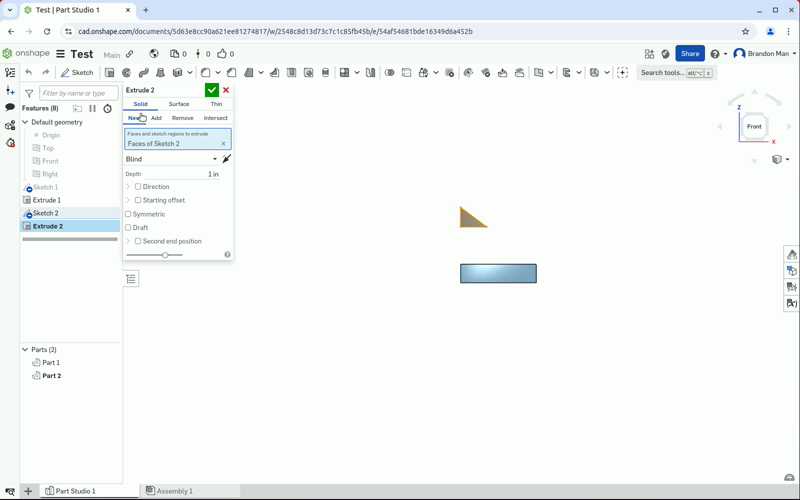
mouse_move(137, 120)
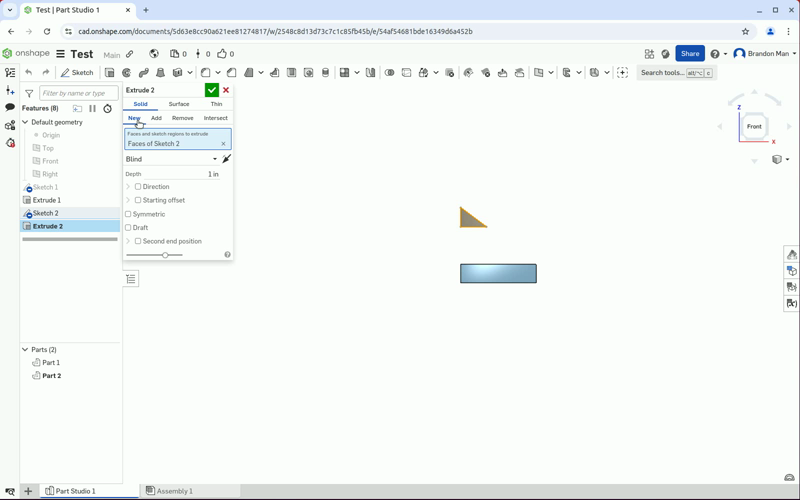
click(137, 120)
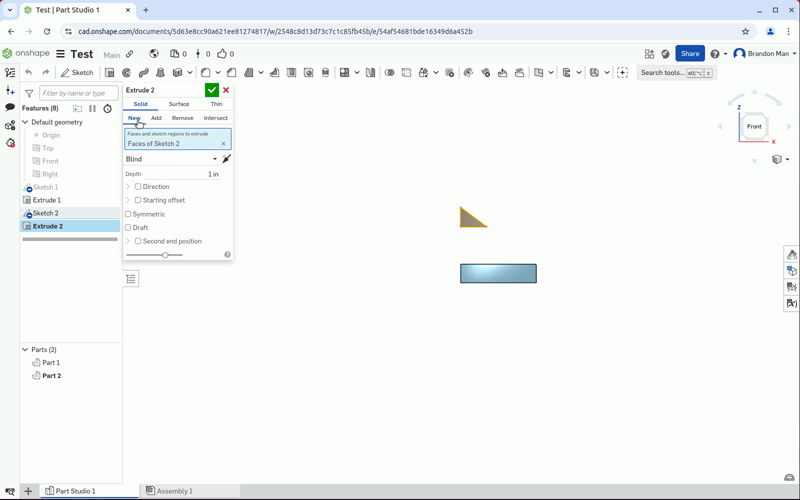
key(tab, 4)
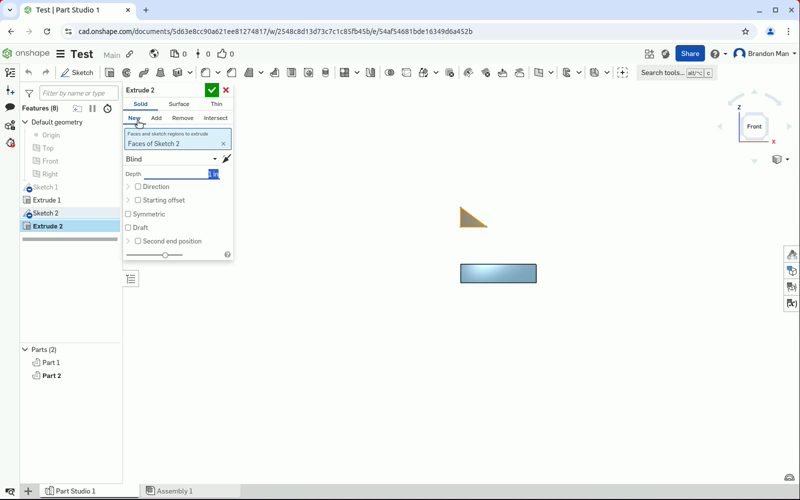
text(7.703)
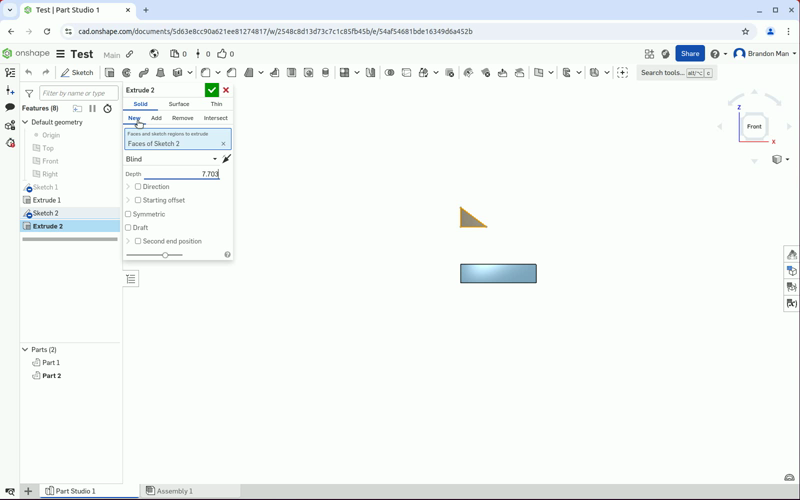
key(enter)
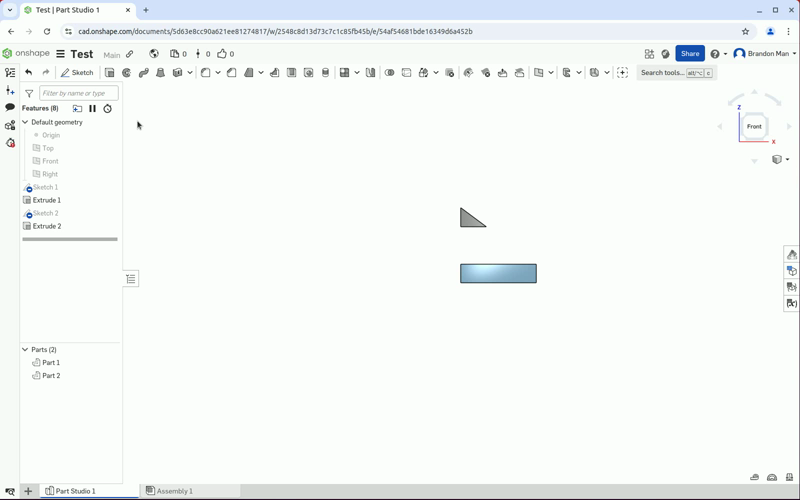
key(shift+h)
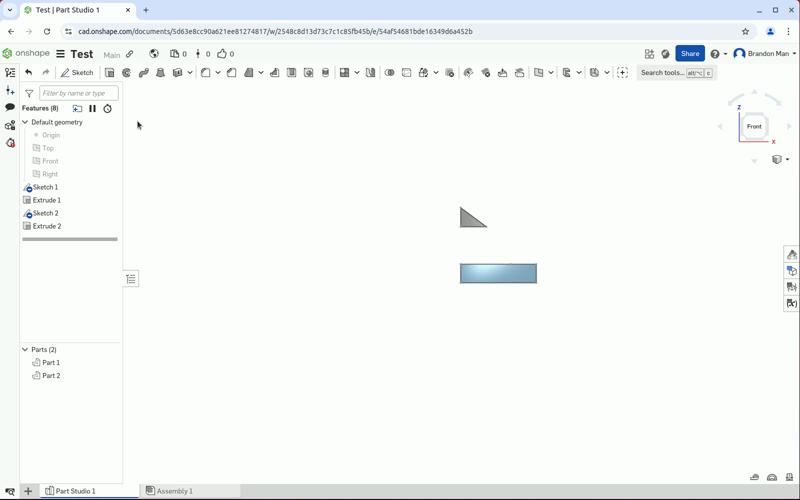
key(shift+h)
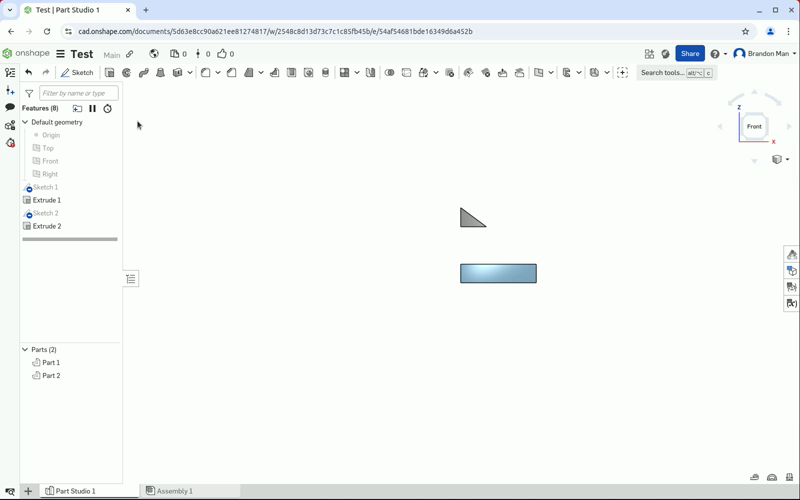
mouse_move(73, 189)
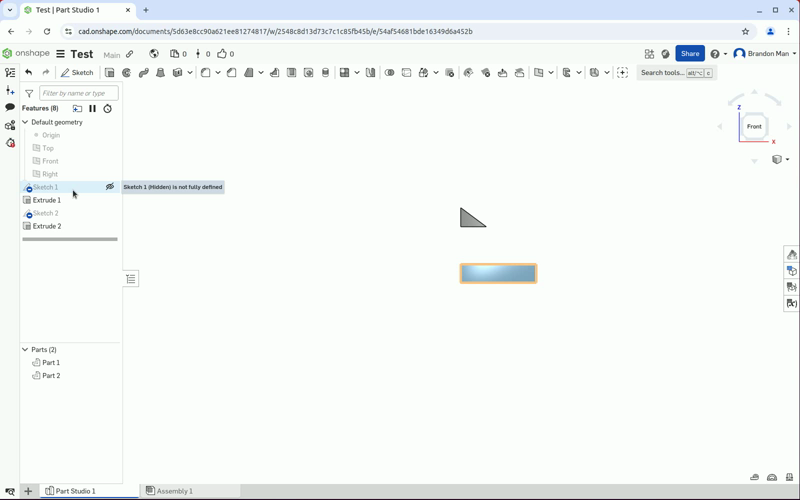
click(73, 189)
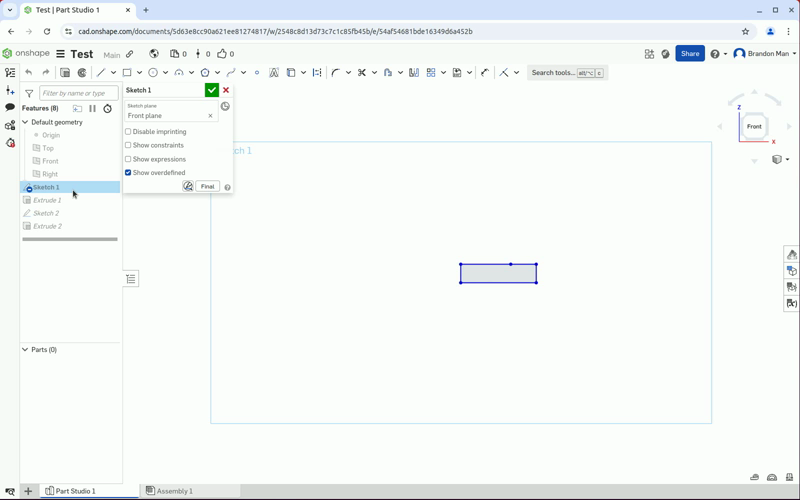
mouse_move(229, 92)
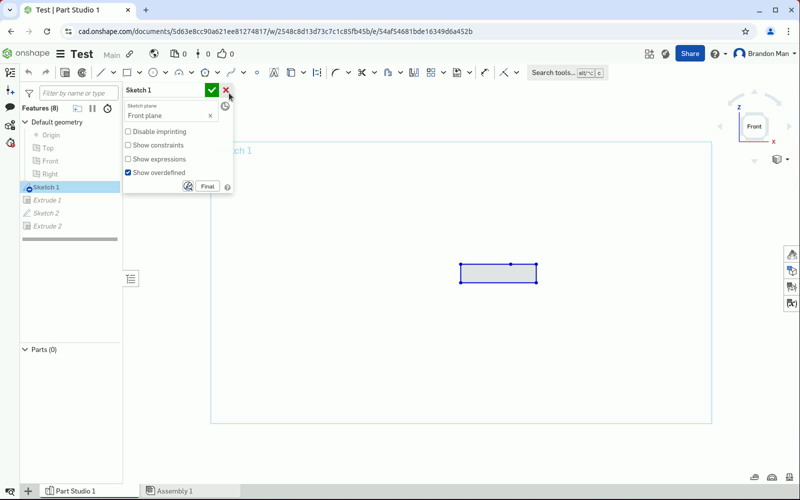
click(229, 92)
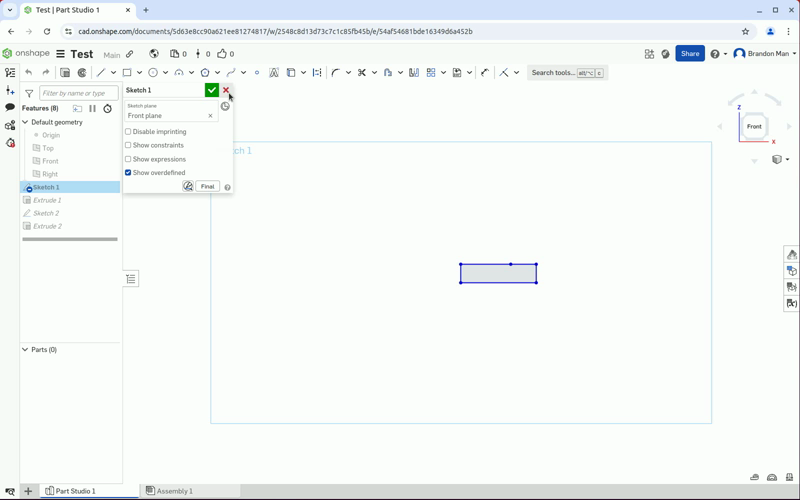
key(shift+s)
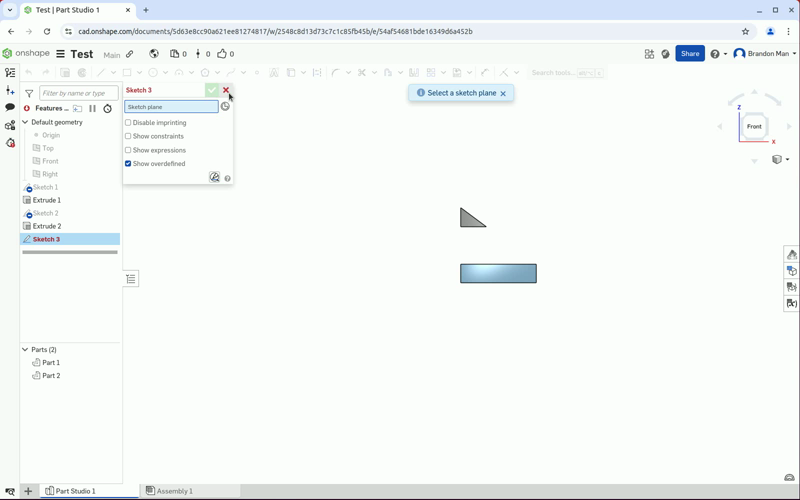
mouse_move(73, 163)
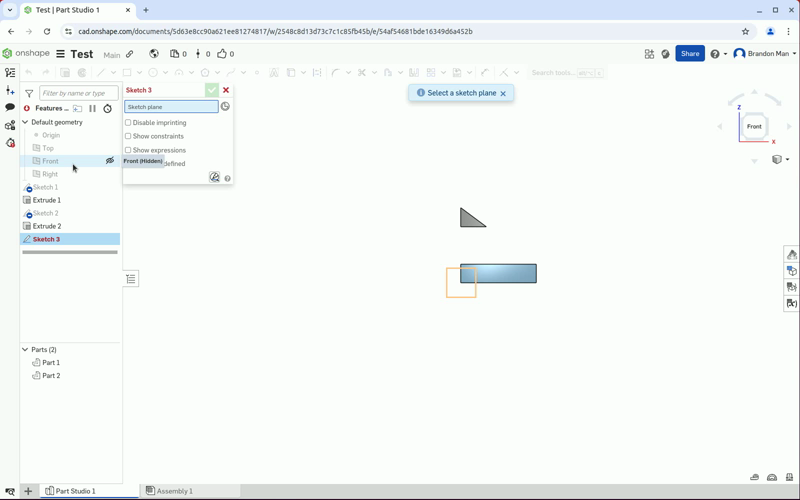
click(73, 163)
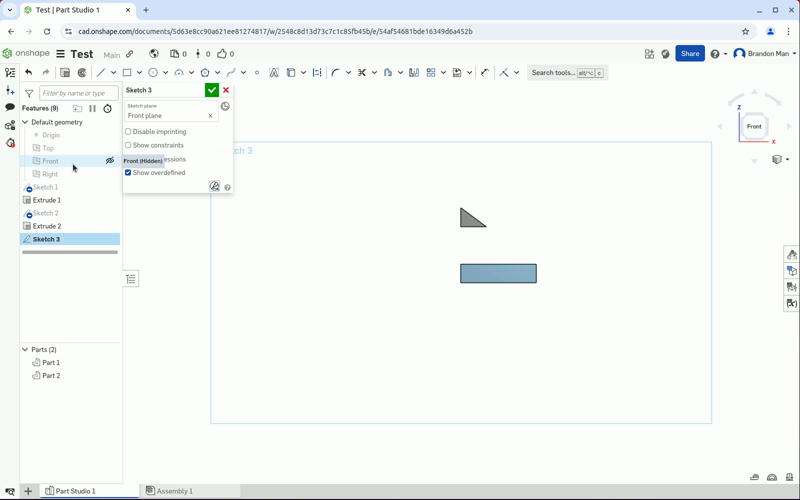
mouse_move(73, 352)
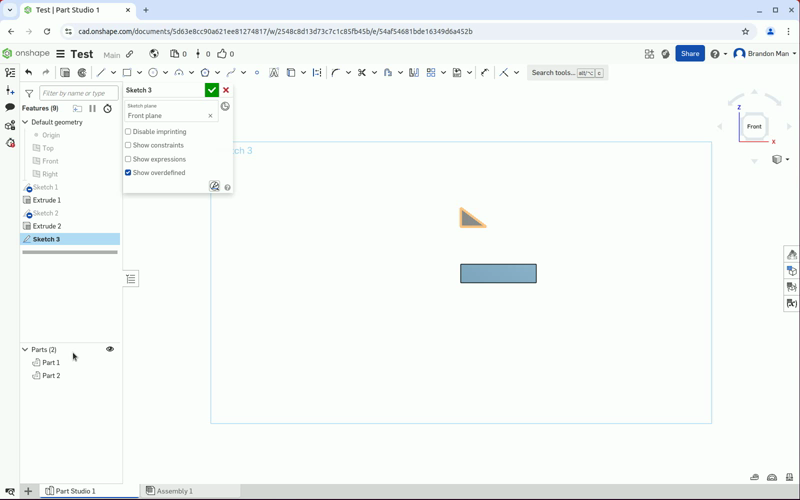
key(y)
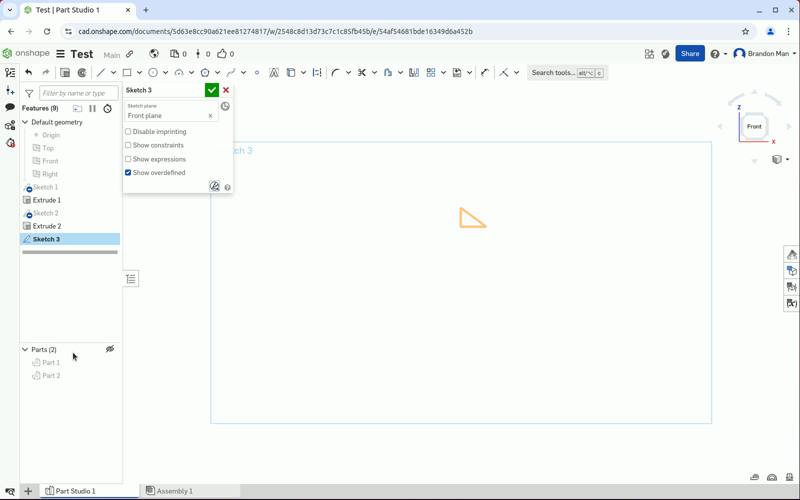
key(l)
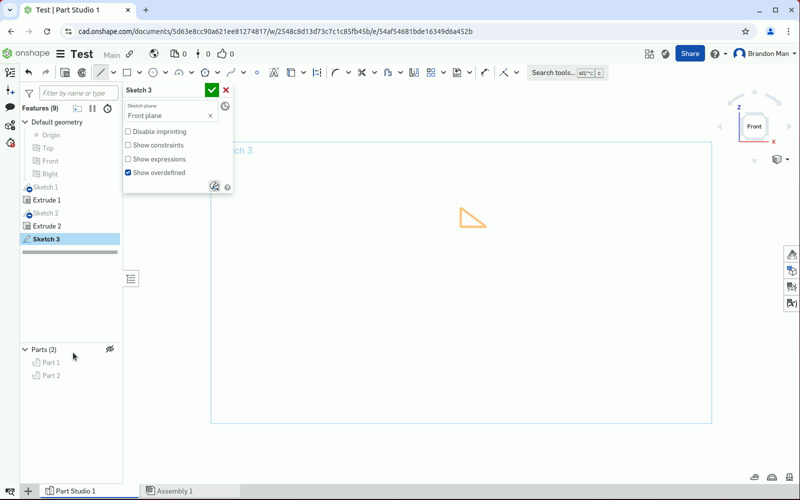
key_down(shift)
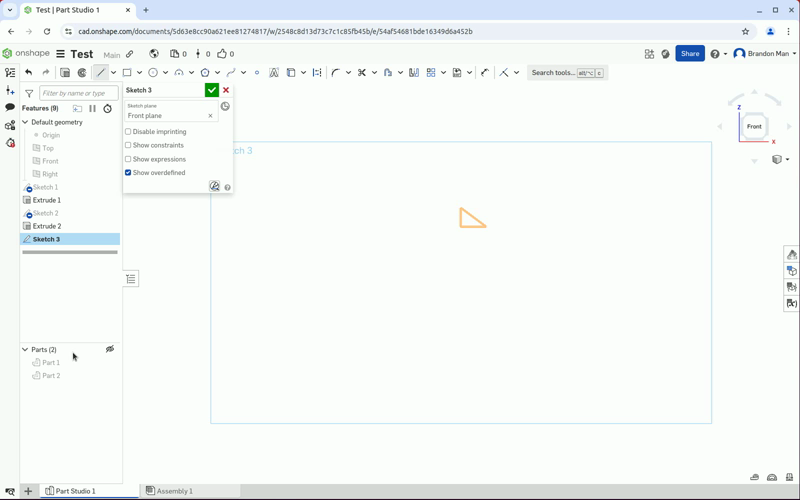
mouse_move(511, 264)
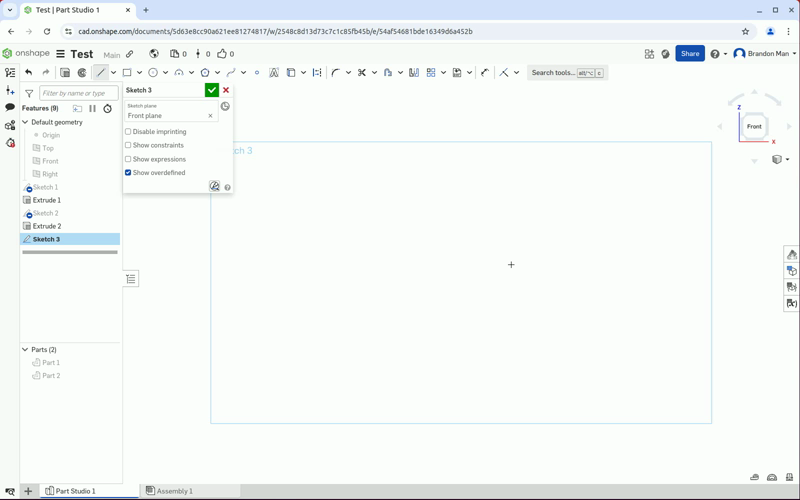
click(511, 264)
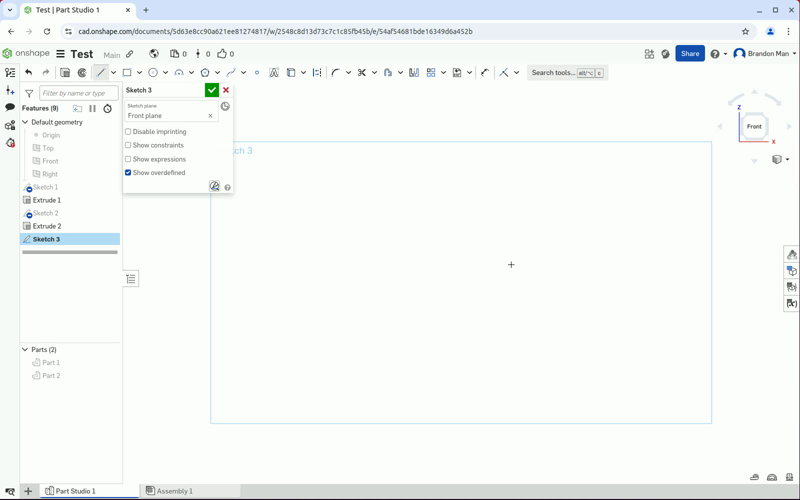
key_up(shift)
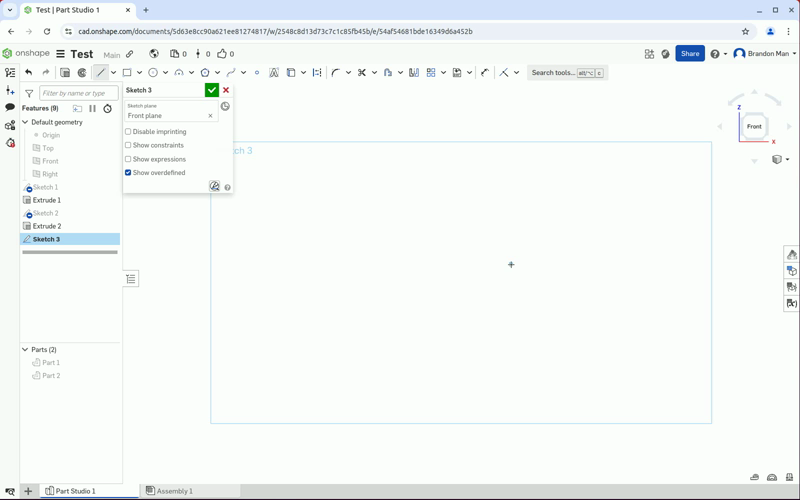
key_down(shift)
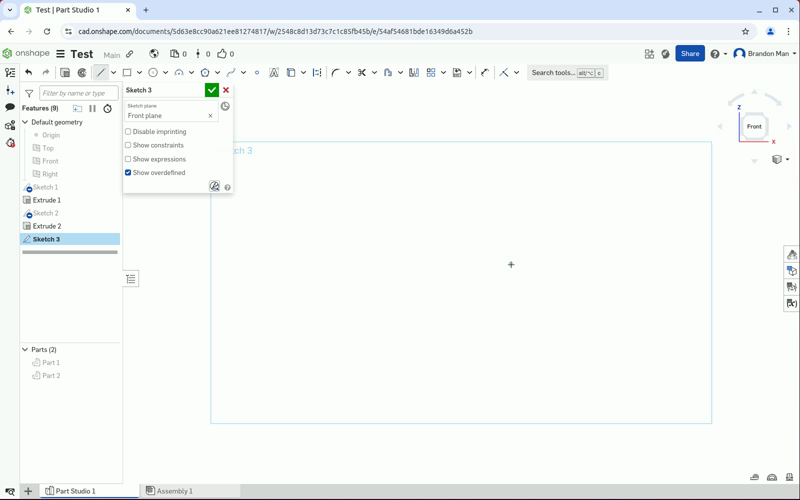
mouse_move(541, 264)
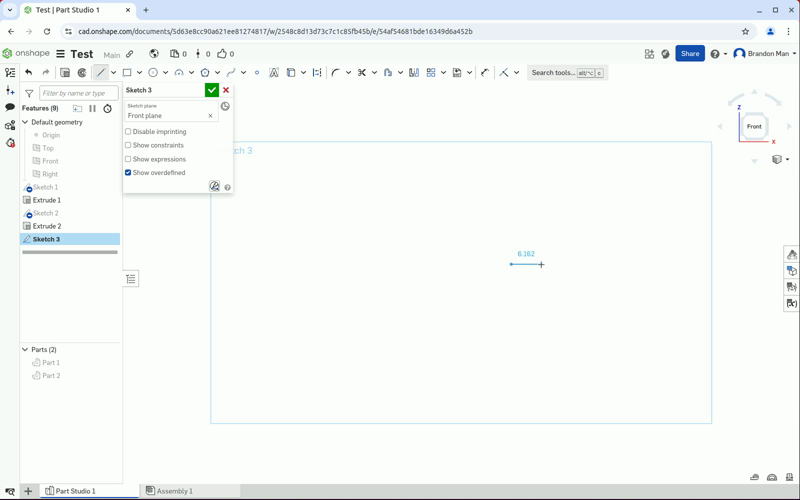
mouse_move(536, 264)
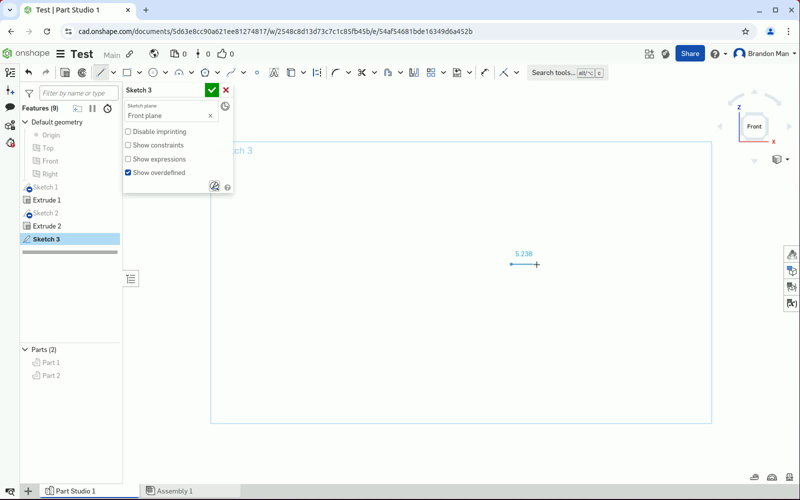
click(536, 264)
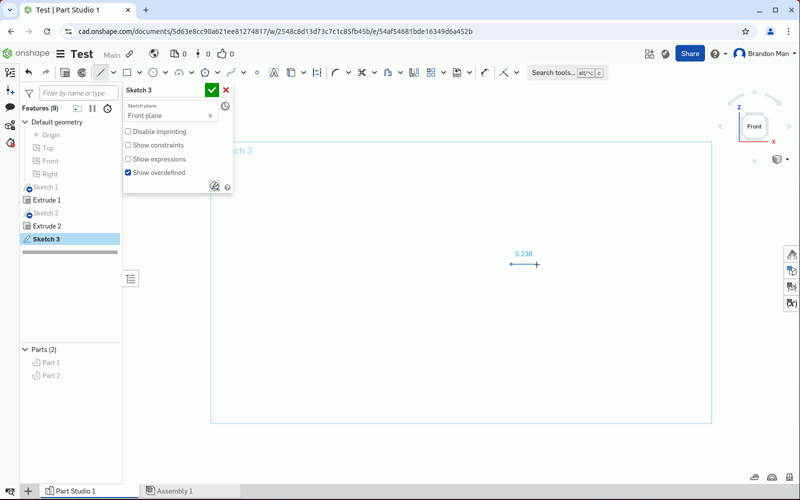
key_up(shift)
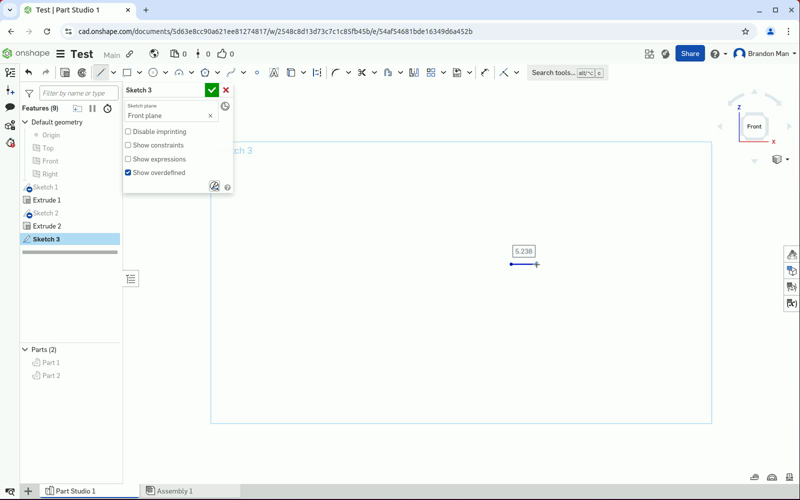
key_down(shift)
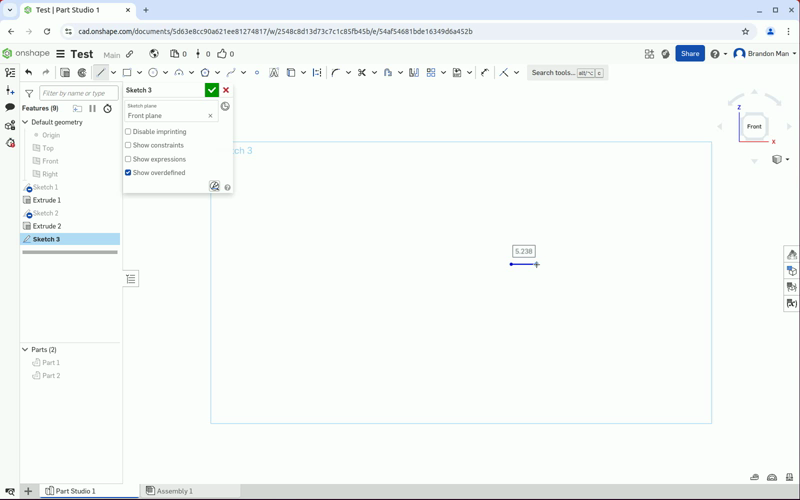
mouse_move(566, 264)
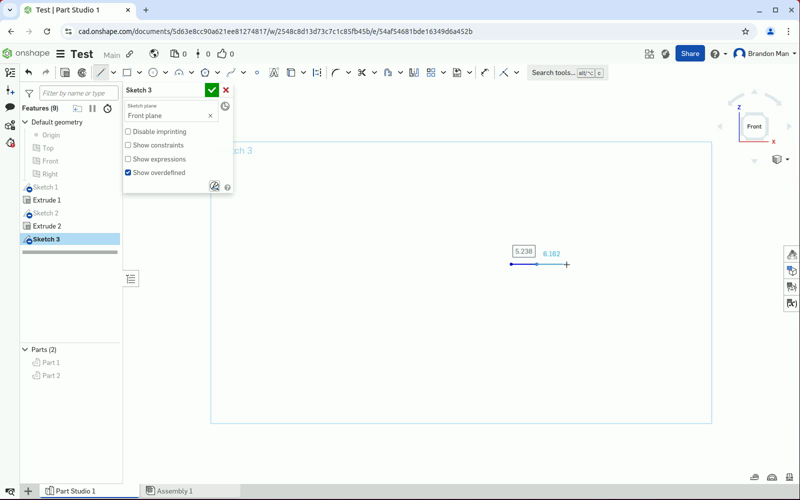
mouse_move(511, 245)
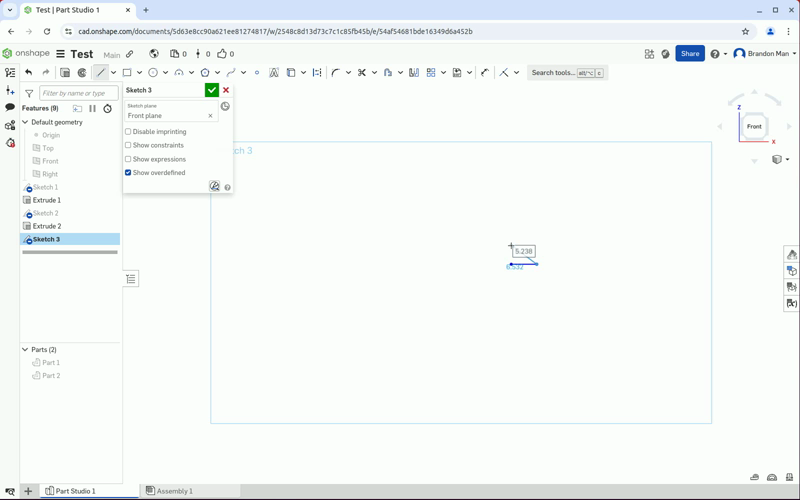
click(511, 245)
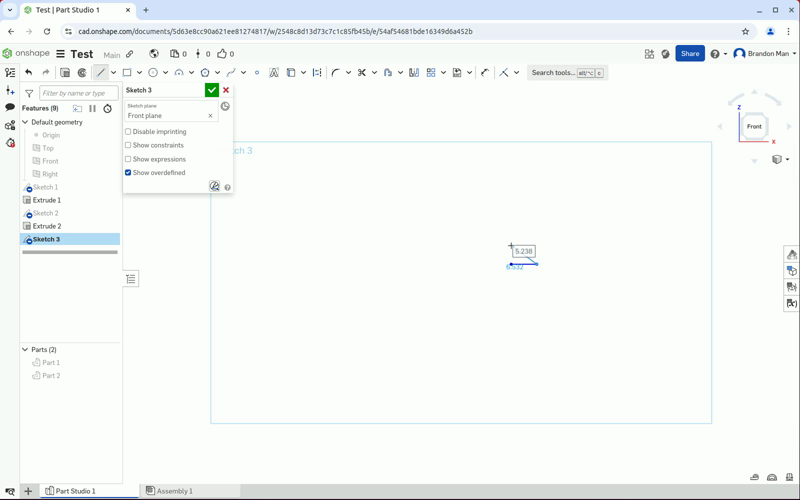
key_up(shift)
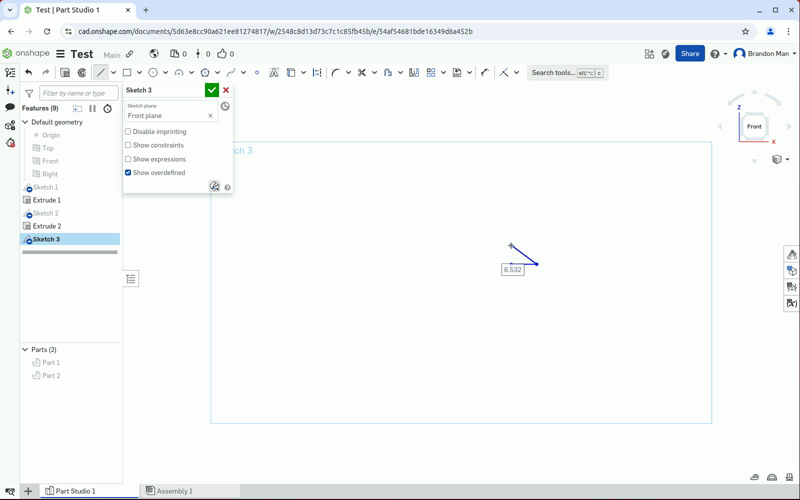
mouse_move(541, 245)
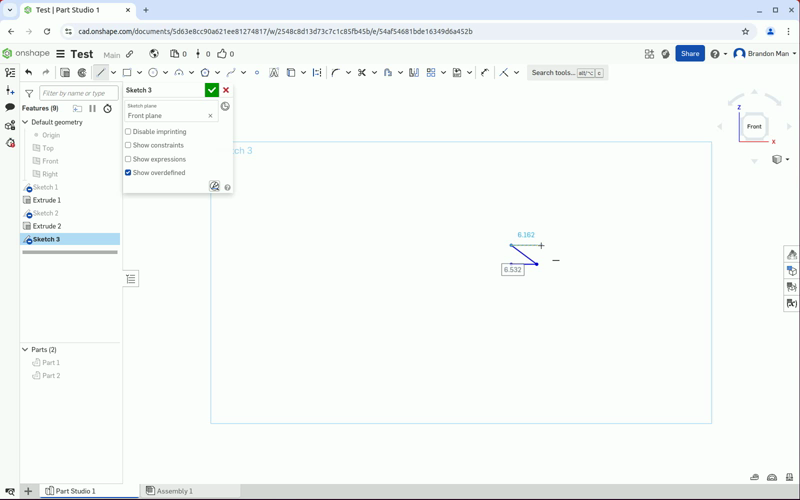
key_down(shift)
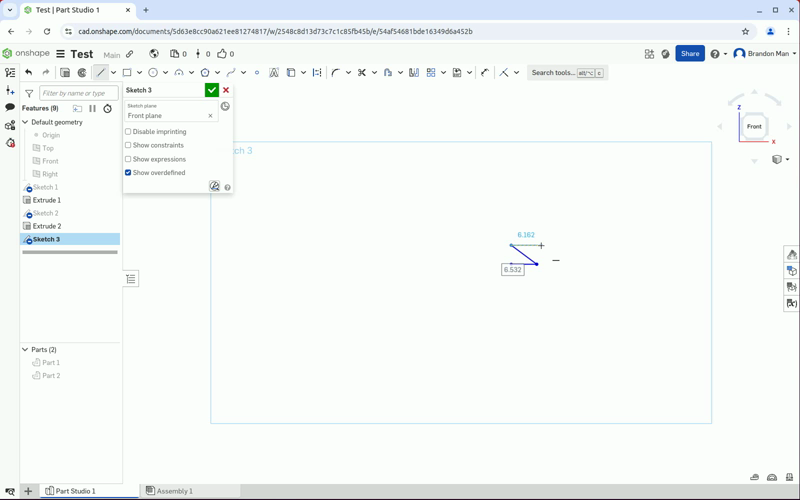
mouse_move(511, 264)
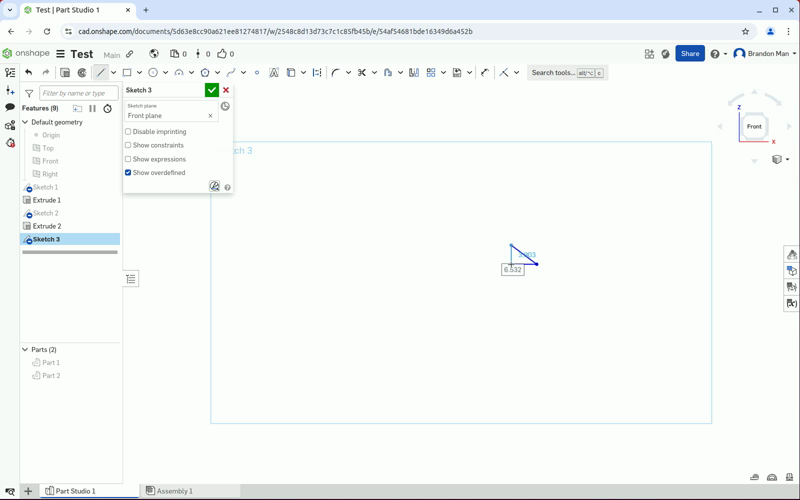
key_up(shift)
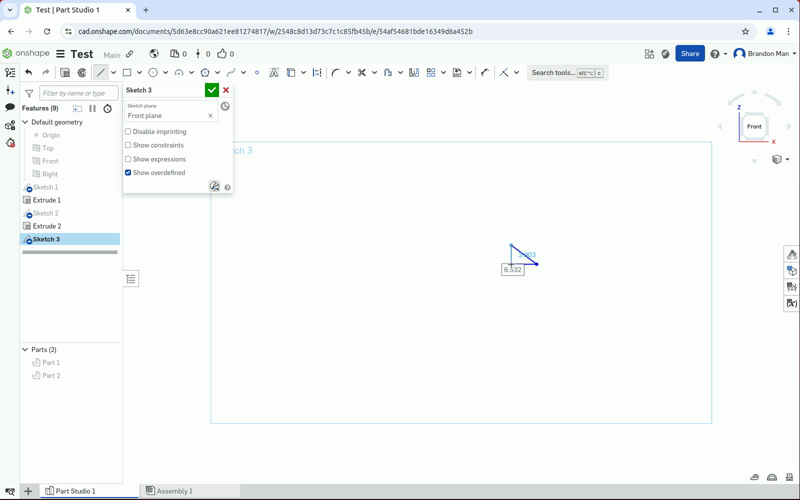
click(511, 264)
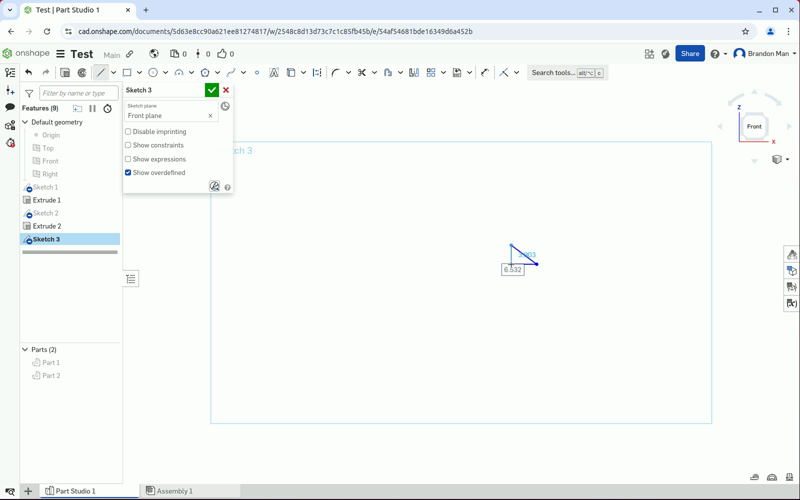
key(esc)
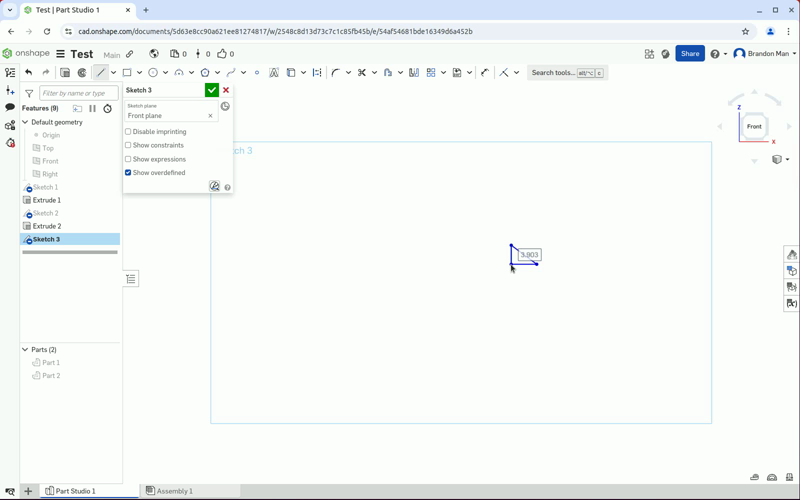
mouse_move(514, 259)
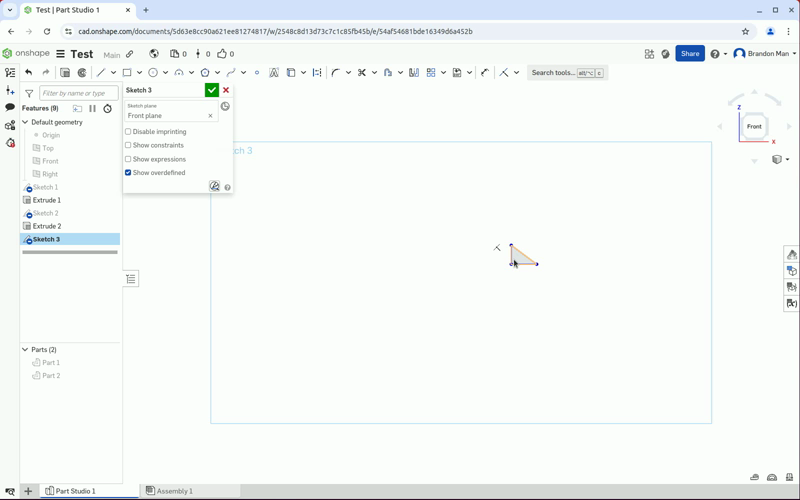
scroll(6)
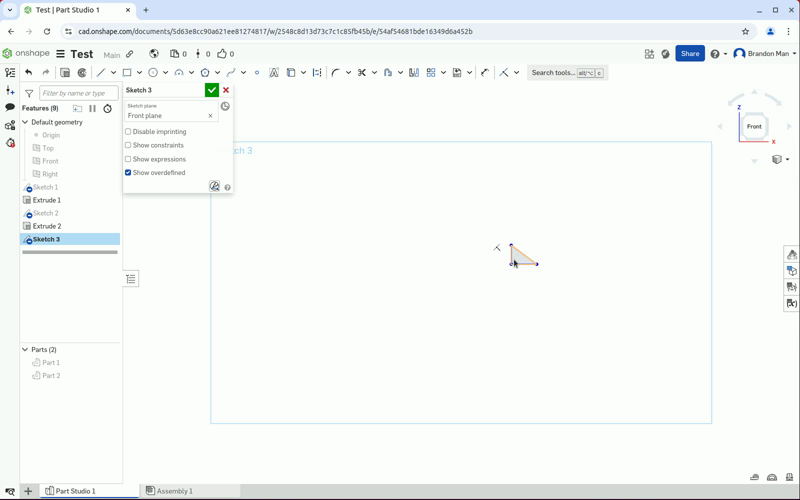
scroll(6)
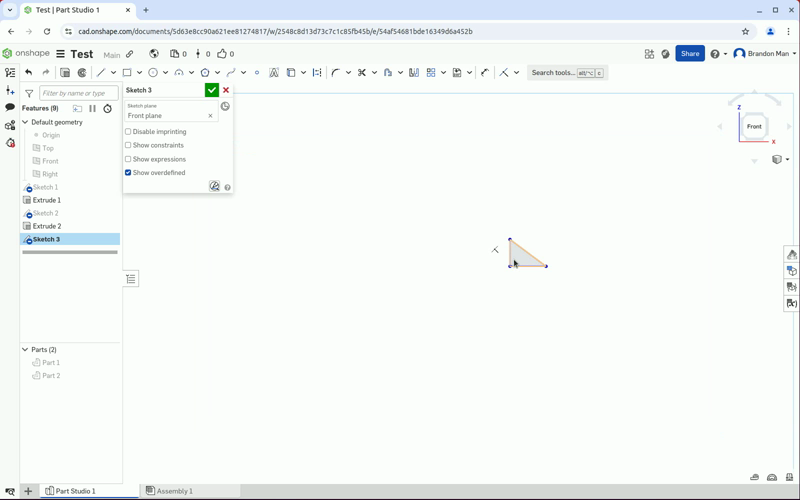
scroll(6)
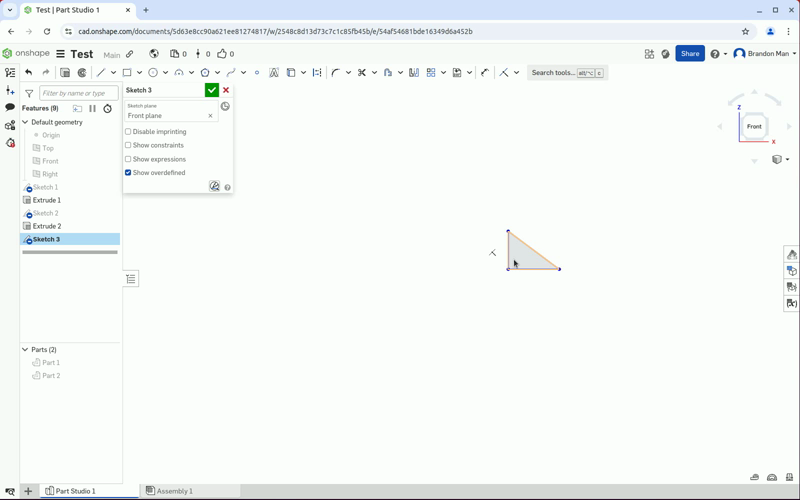
scroll(6)
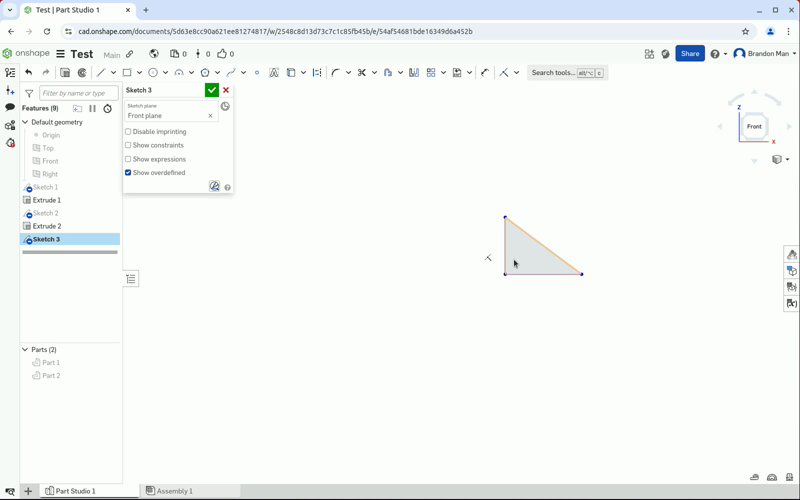
scroll(6)
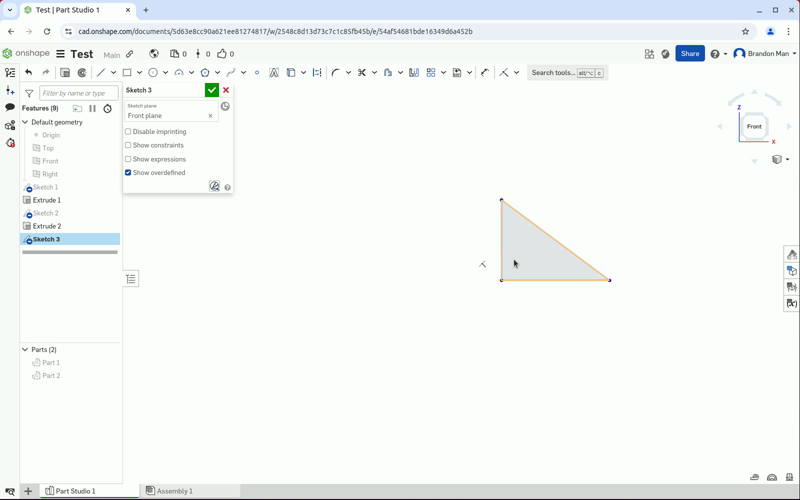
scroll(6)
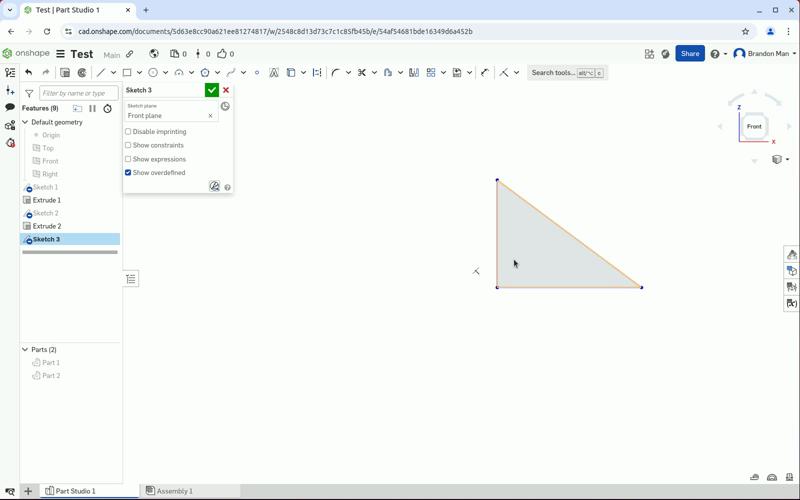
scroll(6)
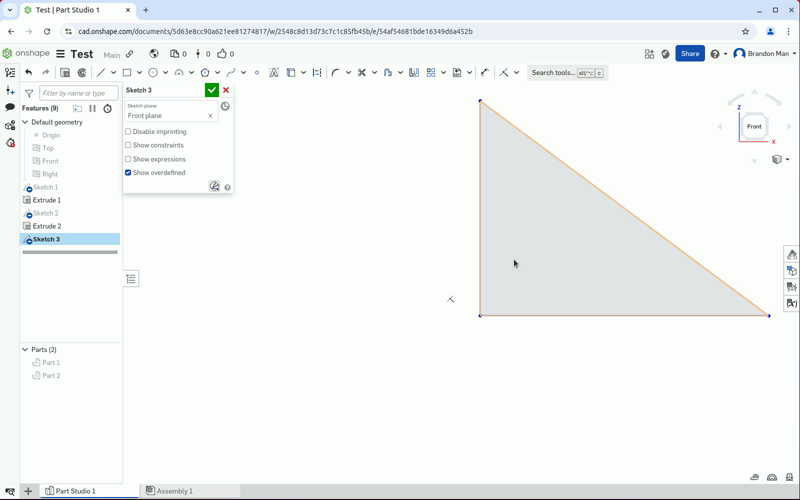
click(514, 259)
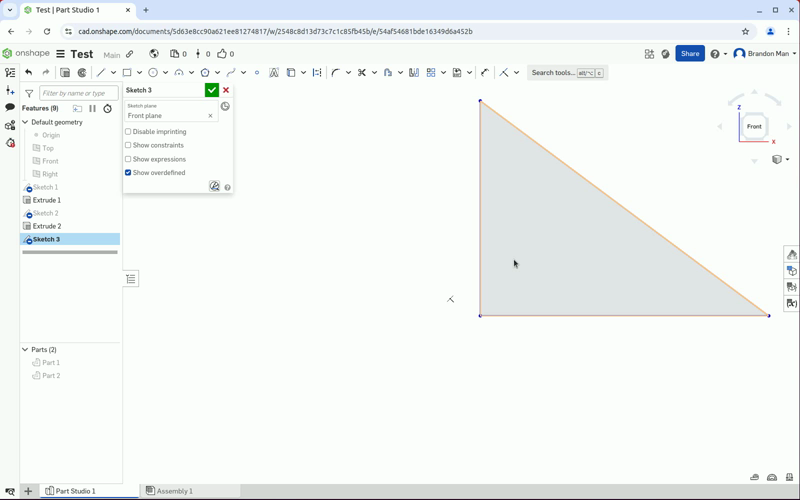
scroll(-6)
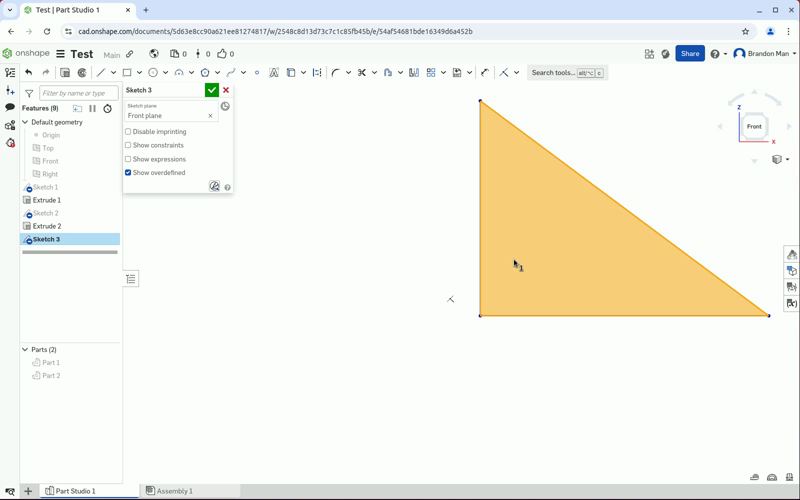
scroll(-6)
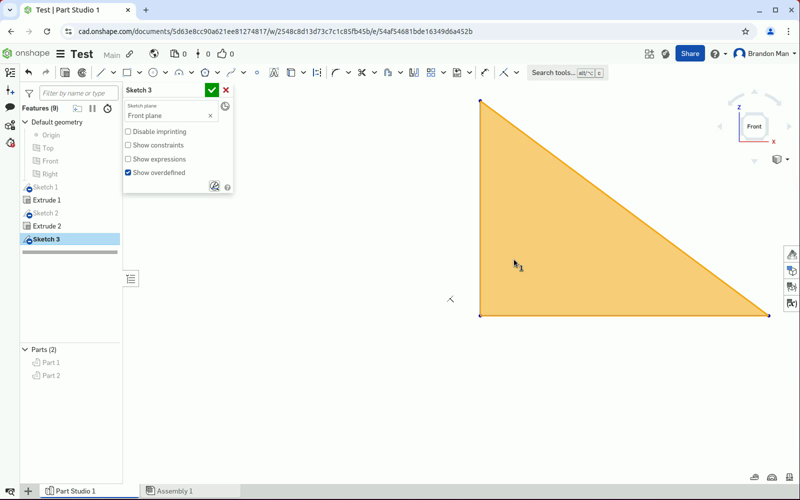
scroll(-6)
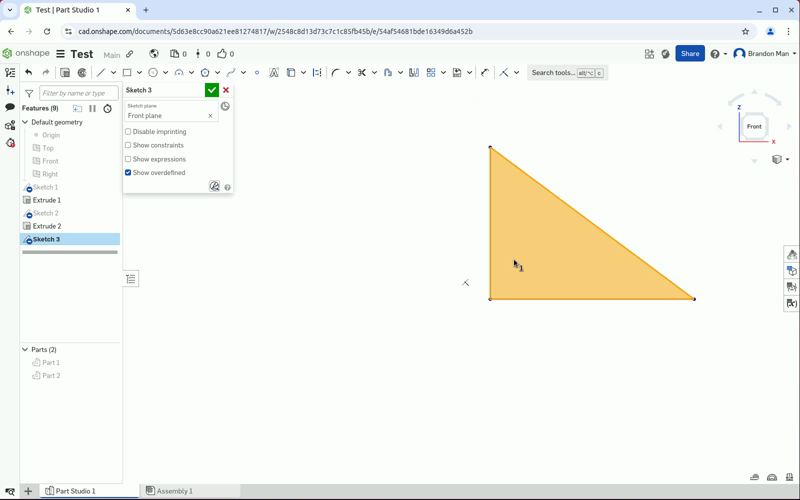
scroll(-6)
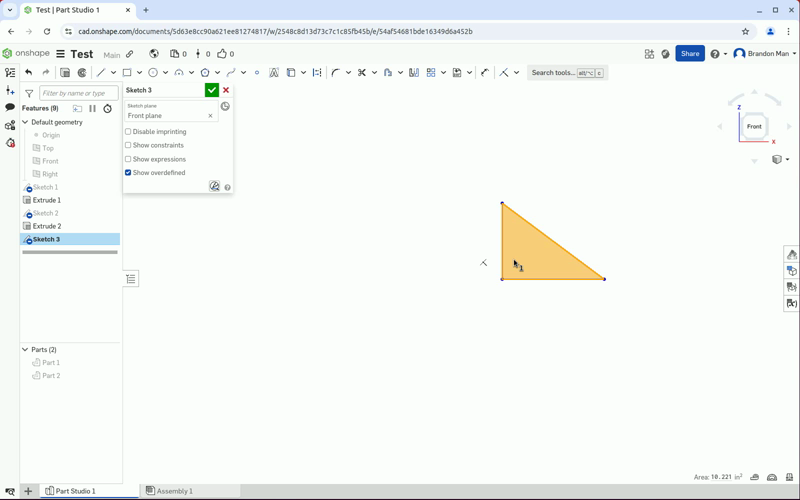
scroll(-6)
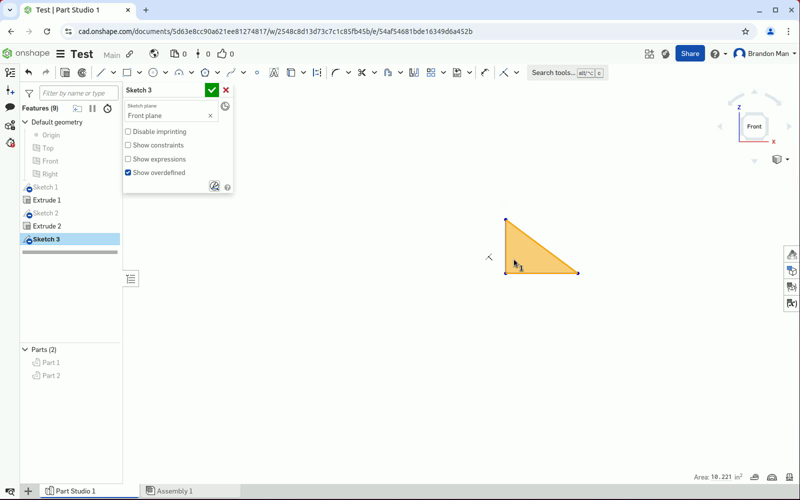
scroll(-6)
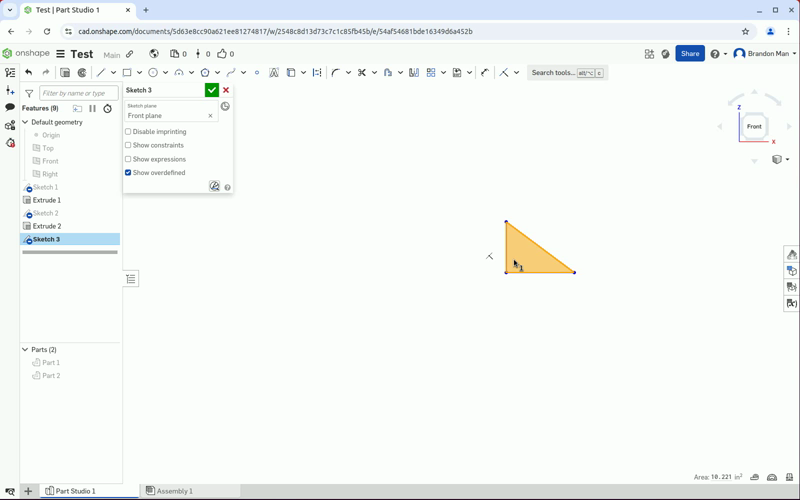
scroll(-6)
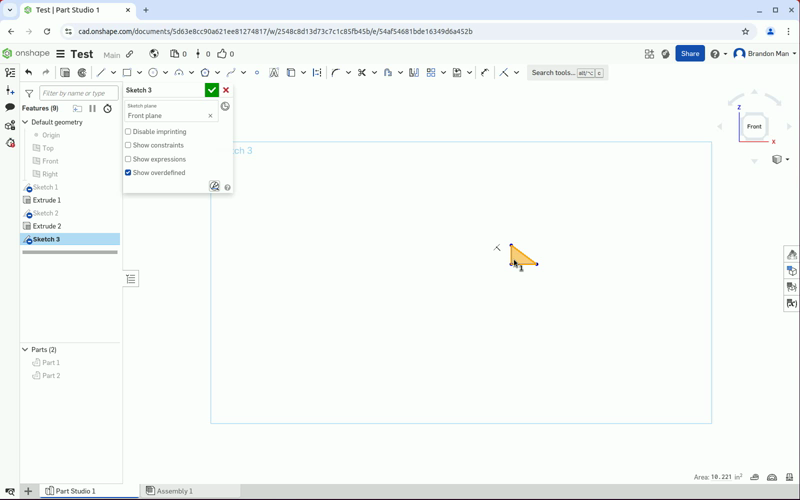
mouse_move(73, 352)
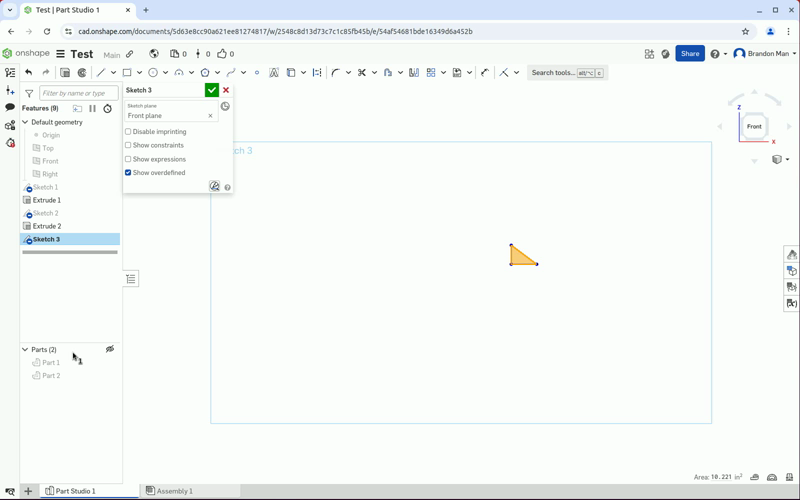
key(shift+y)
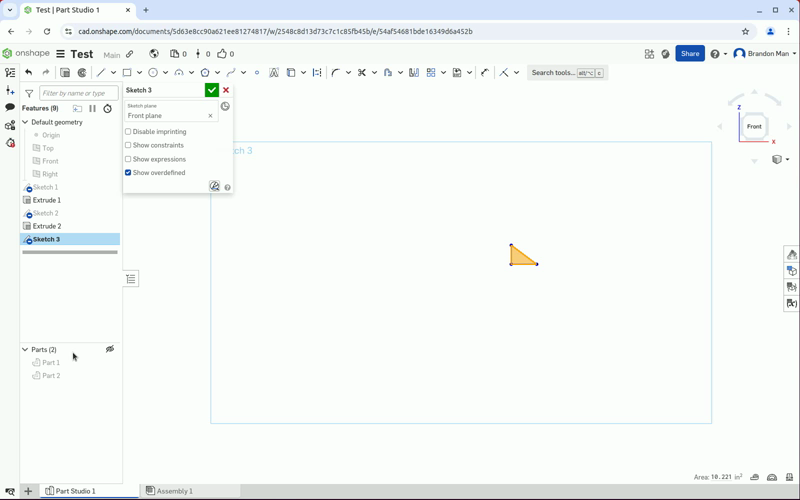
key(shift+e)
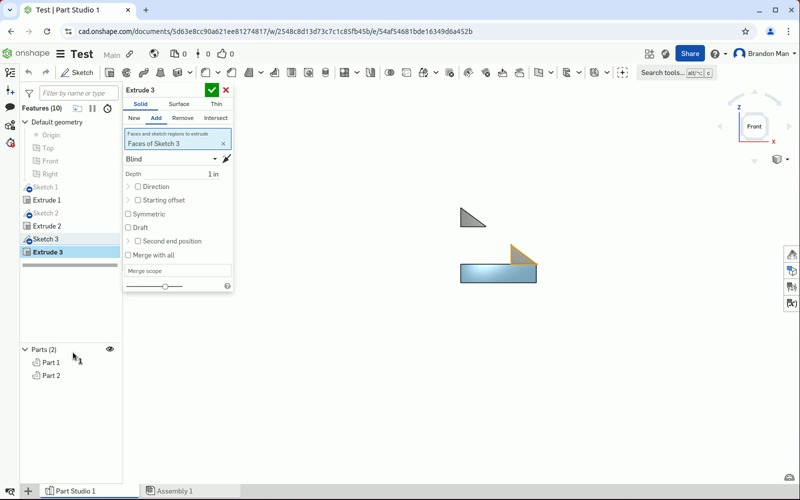
mouse_move(143, 106)
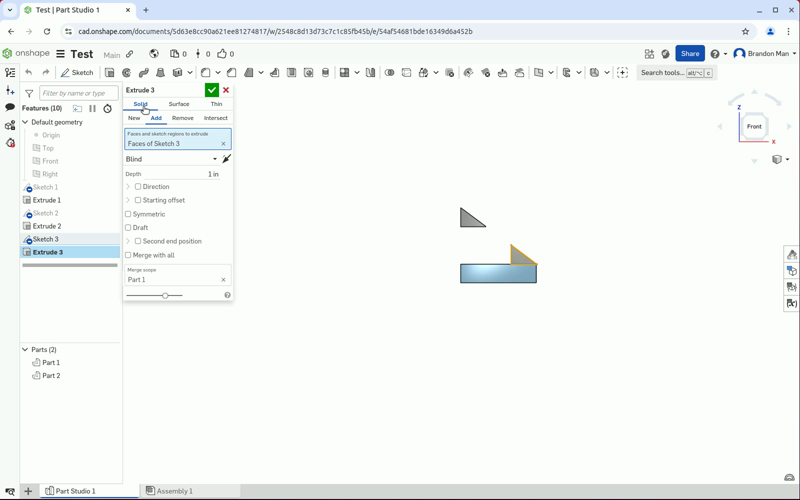
click(143, 106)
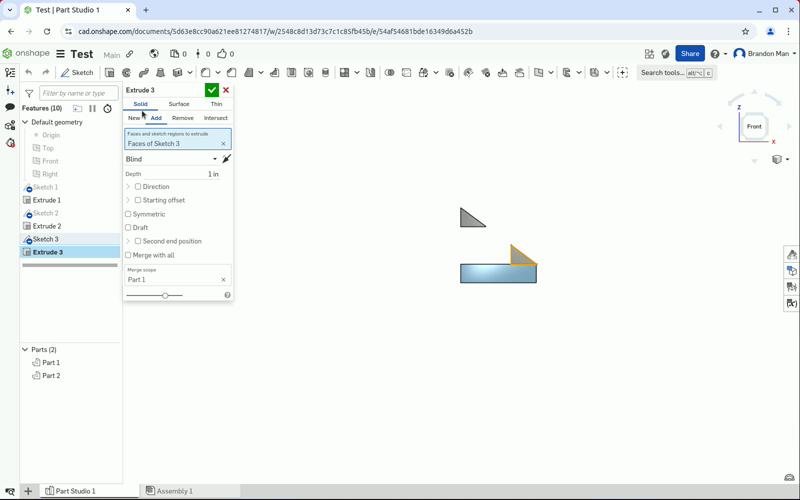
mouse_move(137, 120)
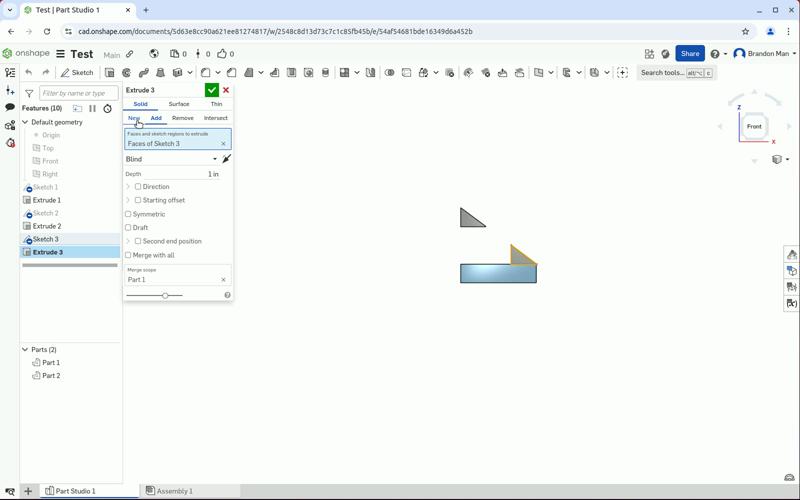
click(137, 120)
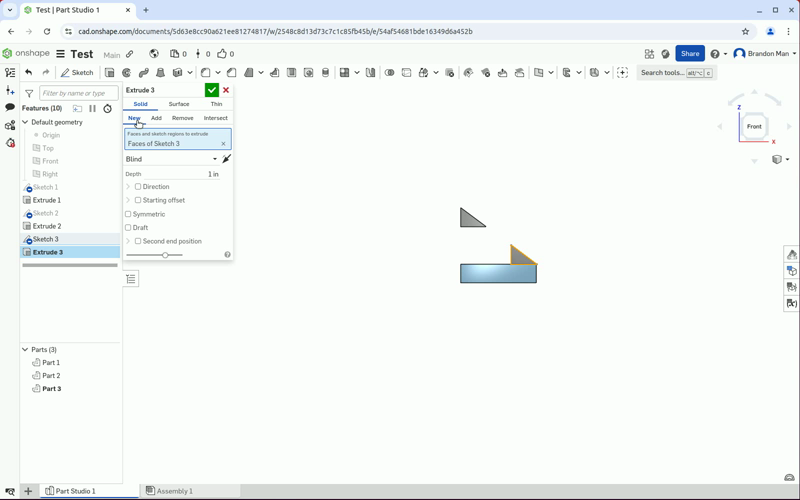
key(tab, 4)
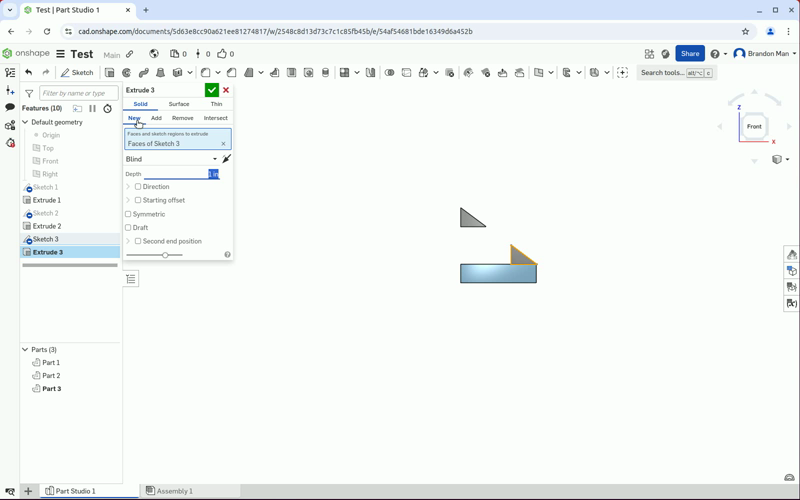
text(7.703)
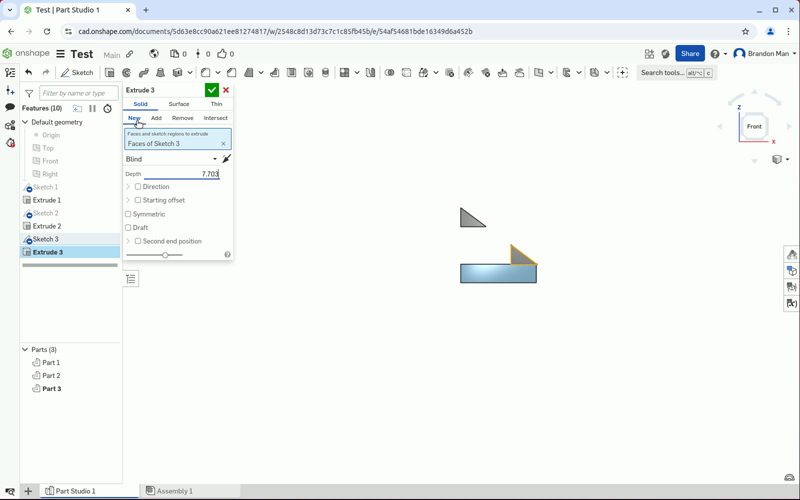
key(enter)
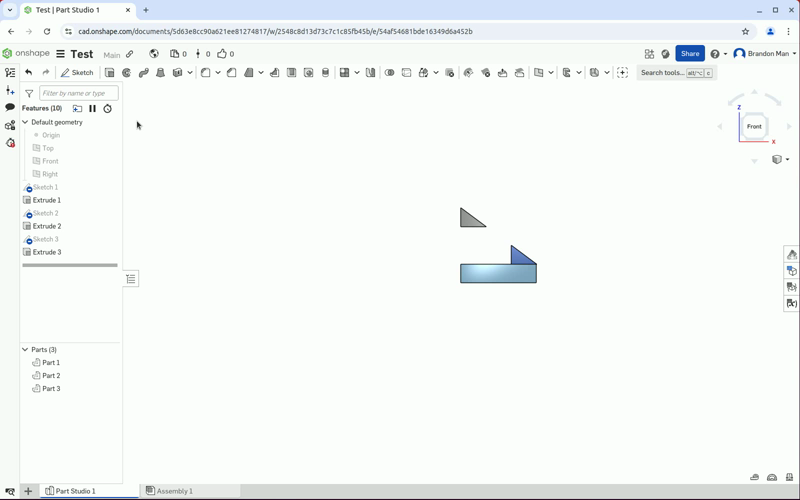
key(shift+h)
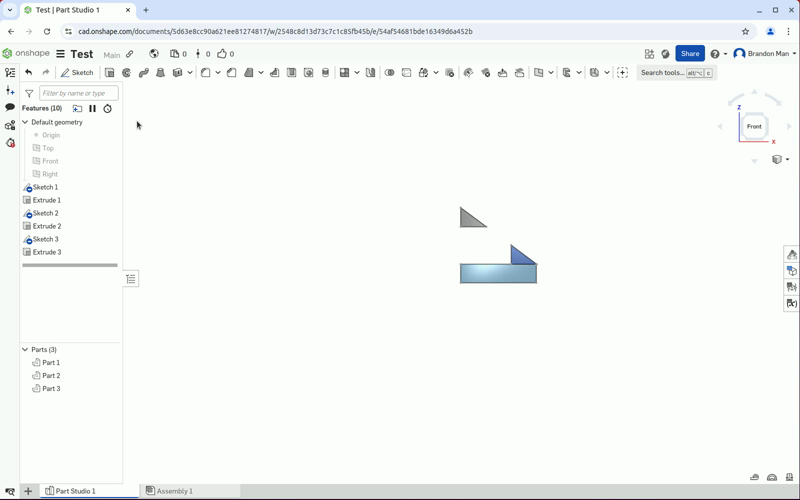
key(shift+h)
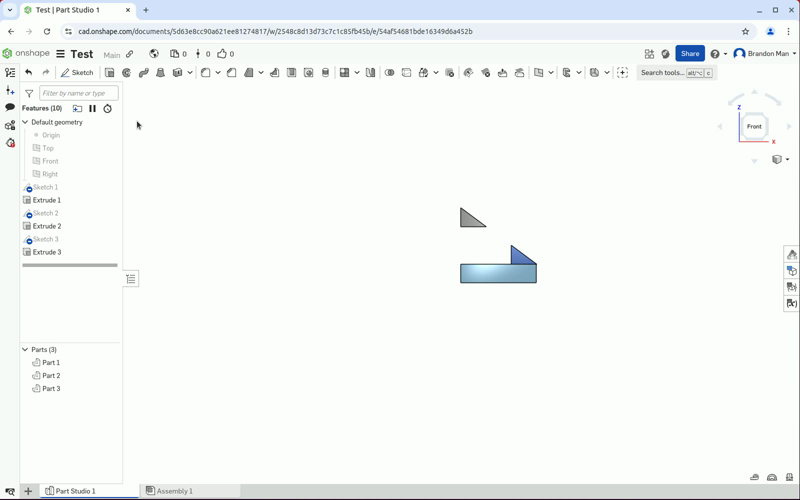
mouse_move(73, 189)
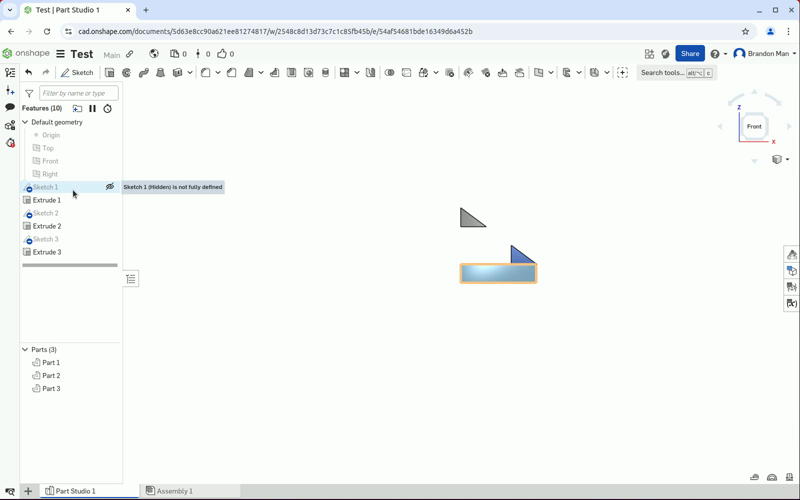
click(73, 189)
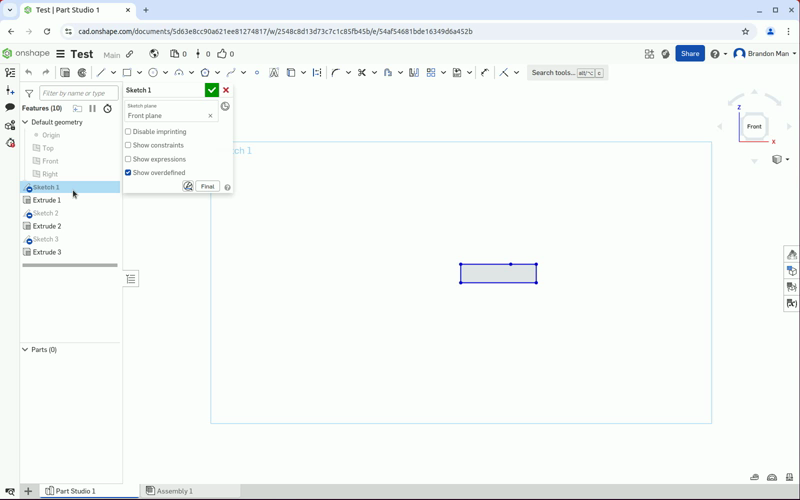
mouse_move(229, 92)
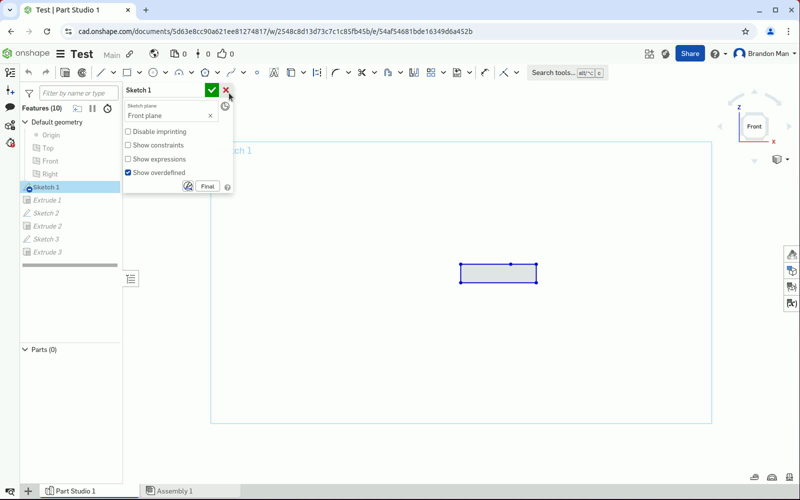
click(229, 92)
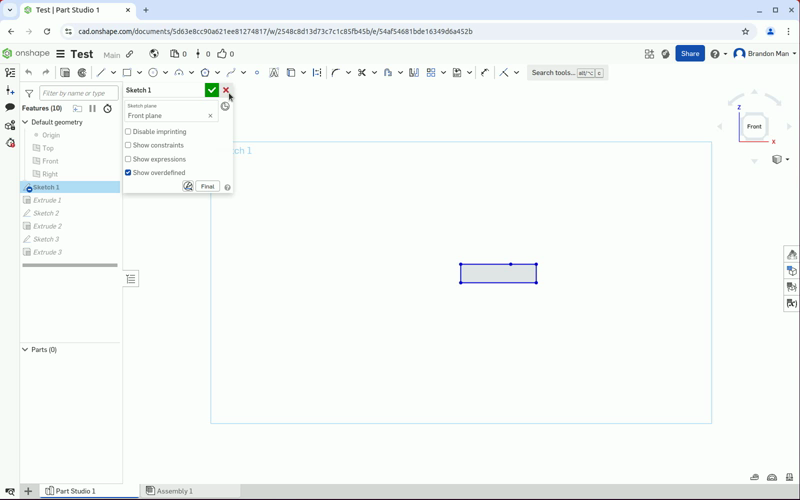
key(shift+s)
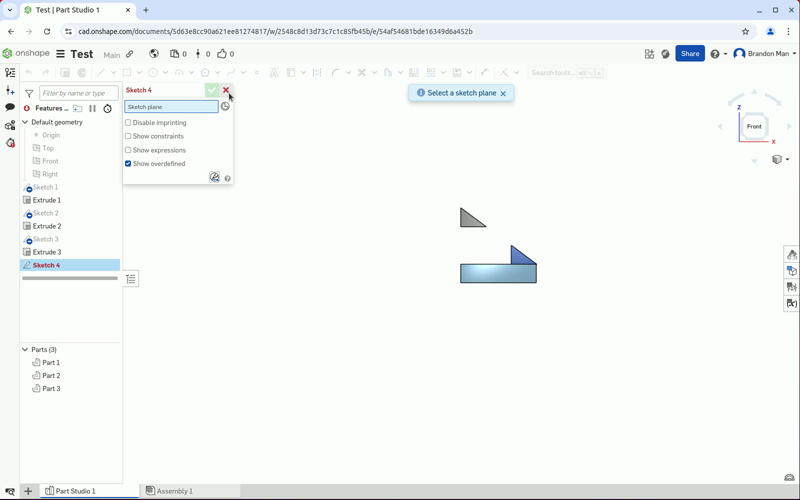
mouse_move(73, 163)
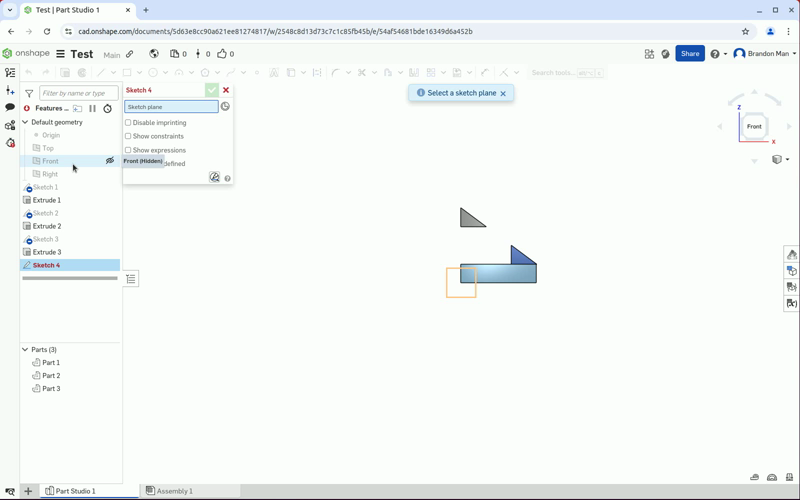
click(73, 163)
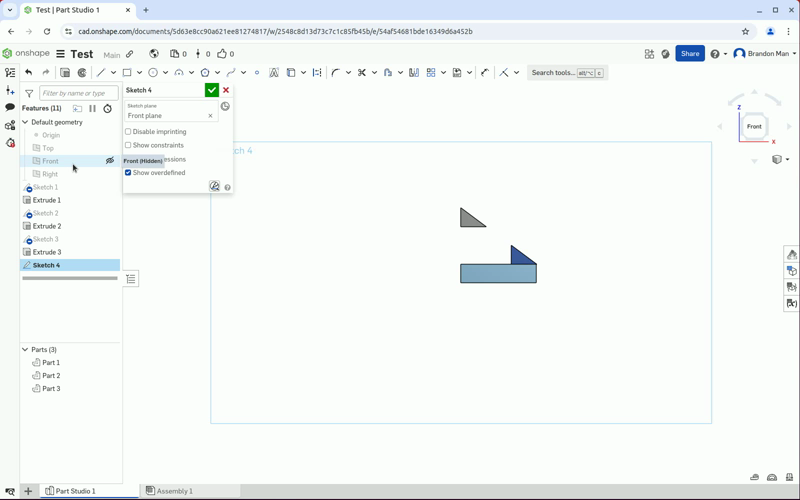
mouse_move(73, 352)
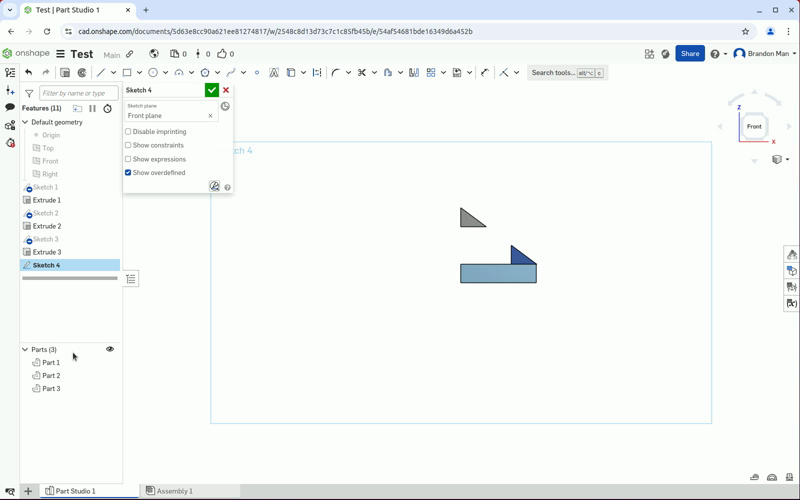
key(y)
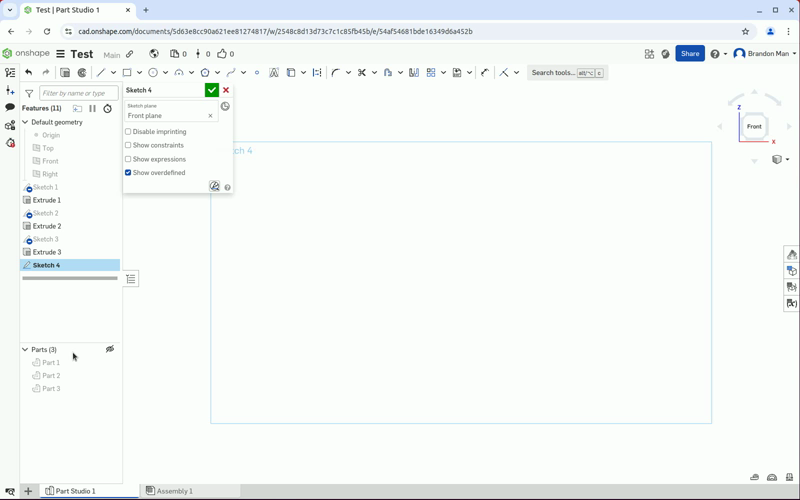
key(l)
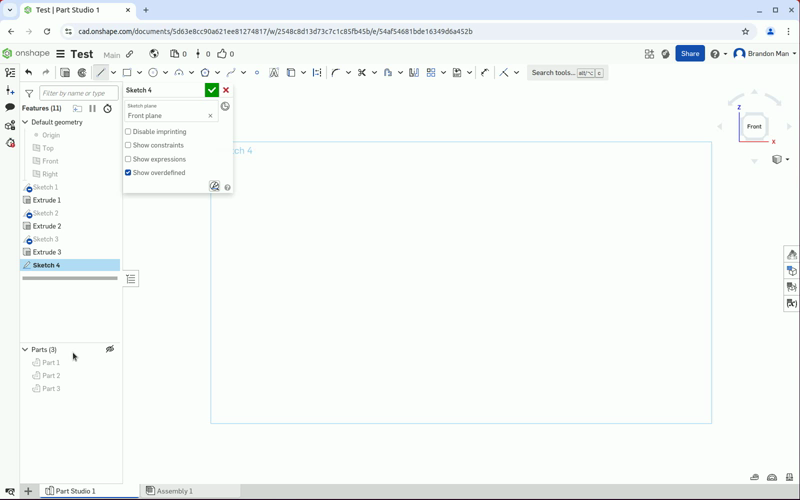
key_down(shift)
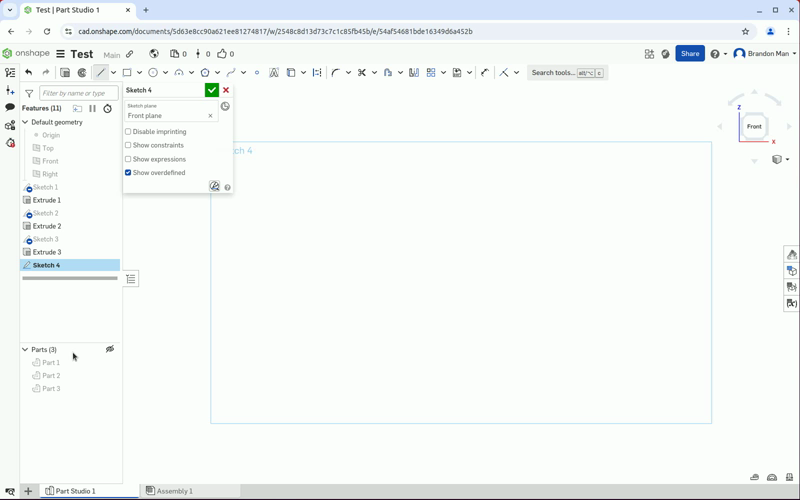
mouse_move(460, 264)
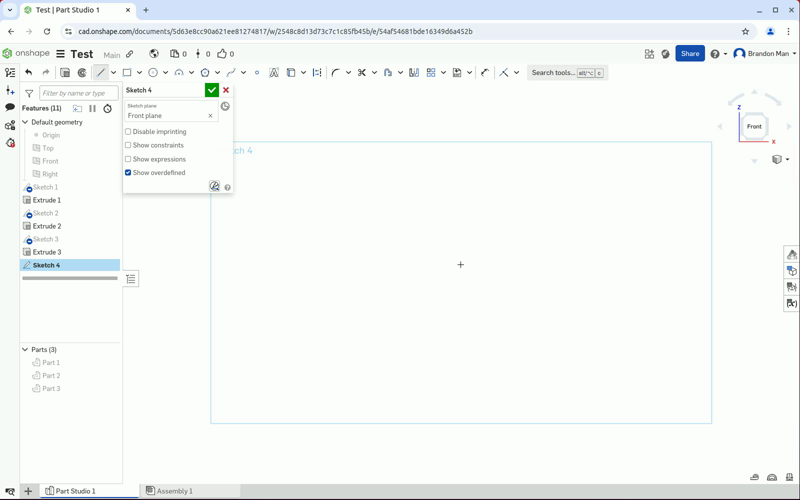
click(460, 264)
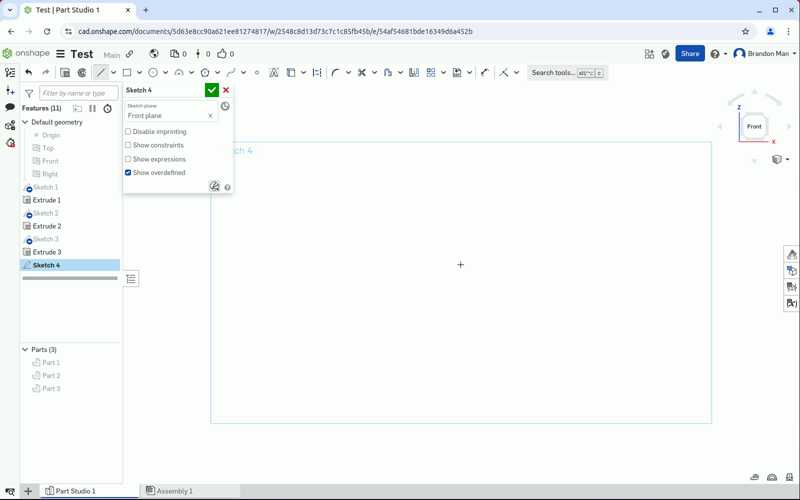
key_up(shift)
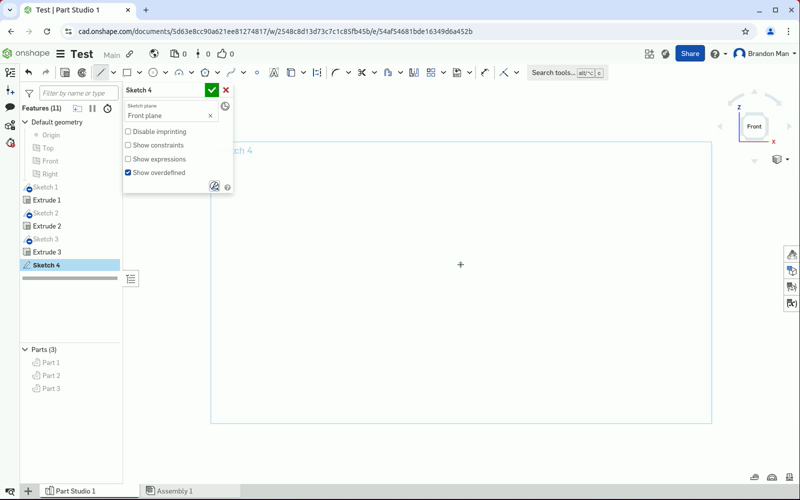
key_down(shift)
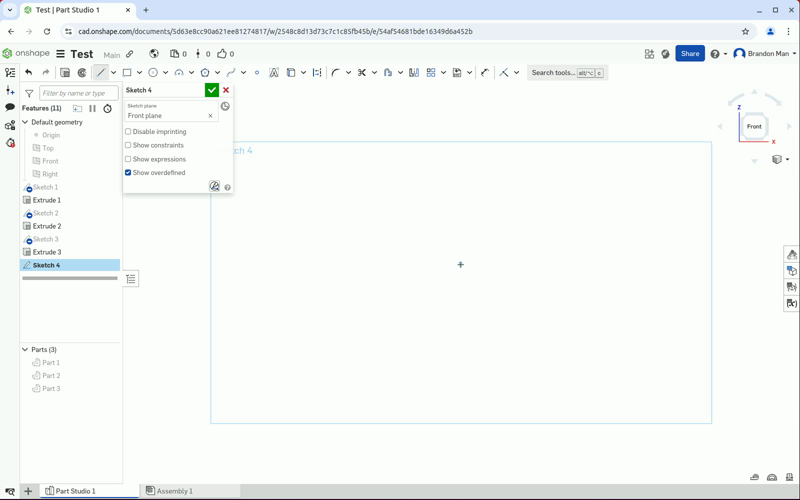
mouse_move(490, 264)
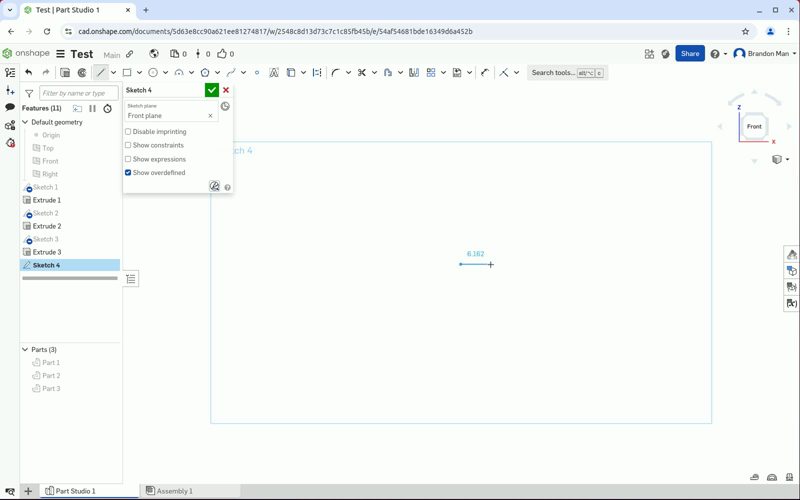
mouse_move(511, 264)
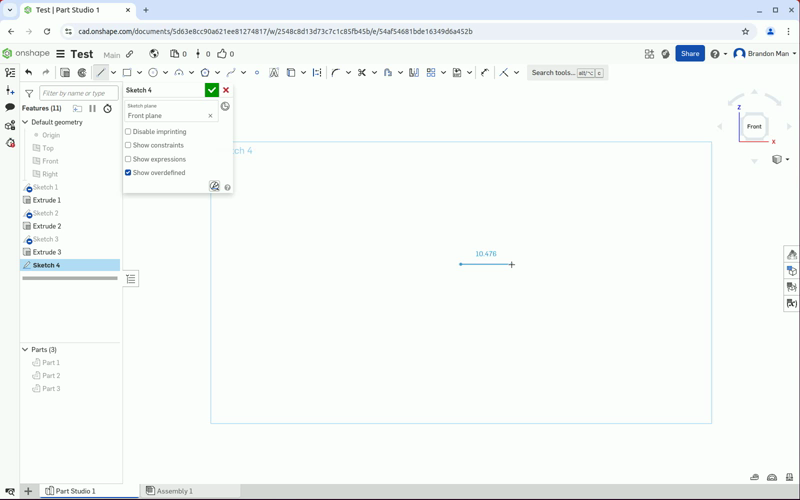
click(511, 264)
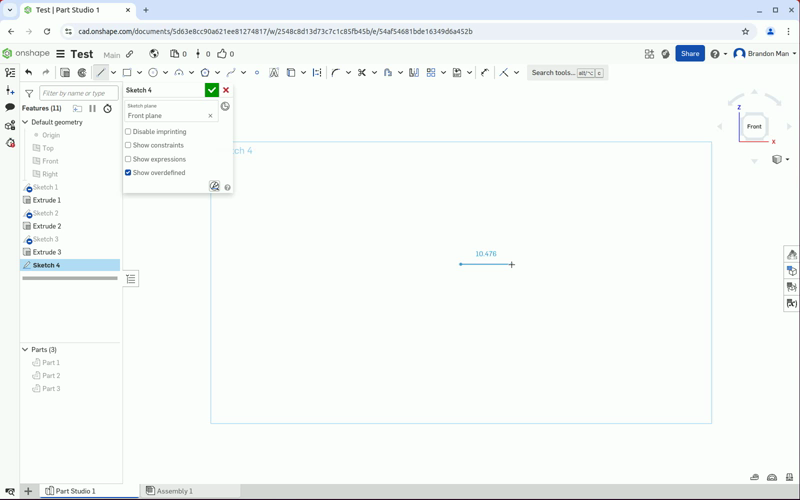
key_up(shift)
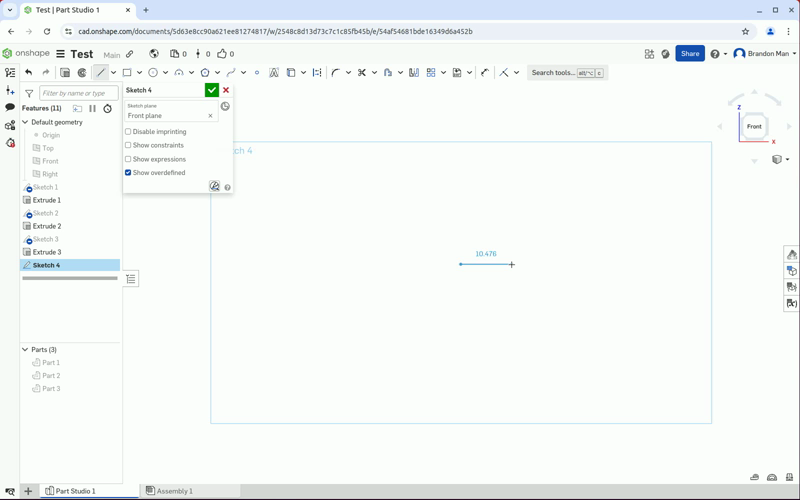
key_down(shift)
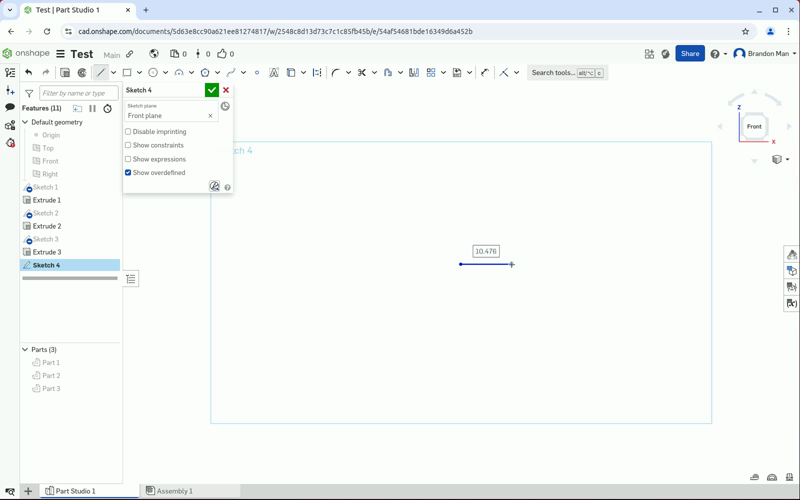
mouse_move(541, 264)
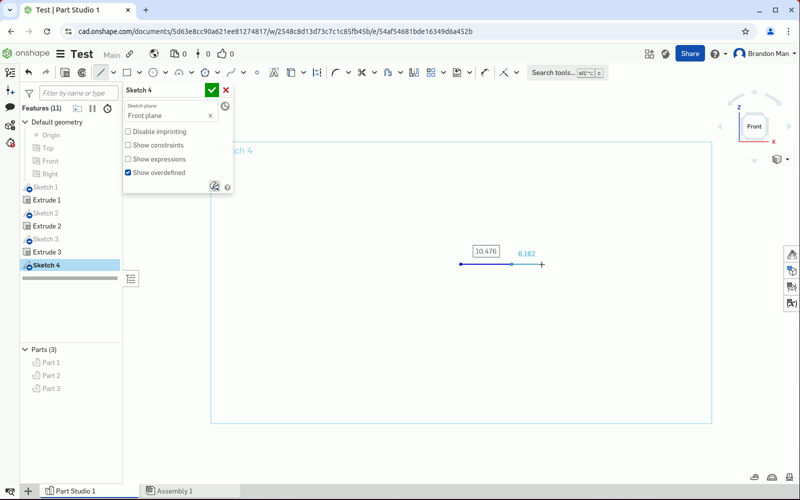
mouse_move(511, 244)
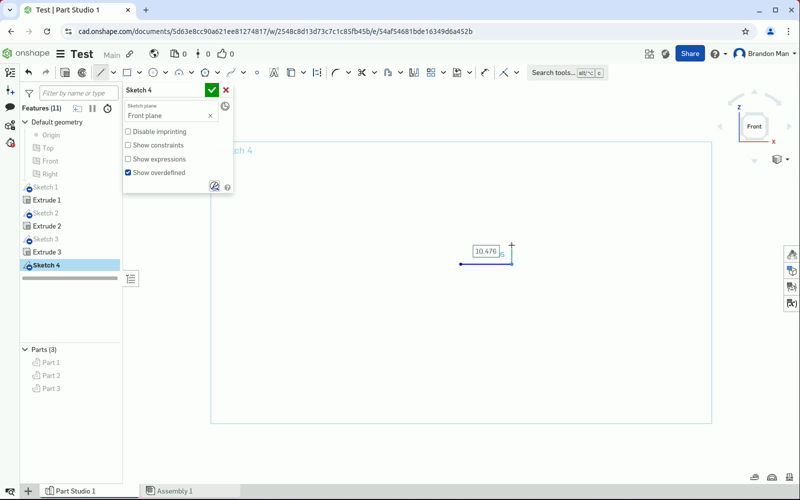
click(511, 244)
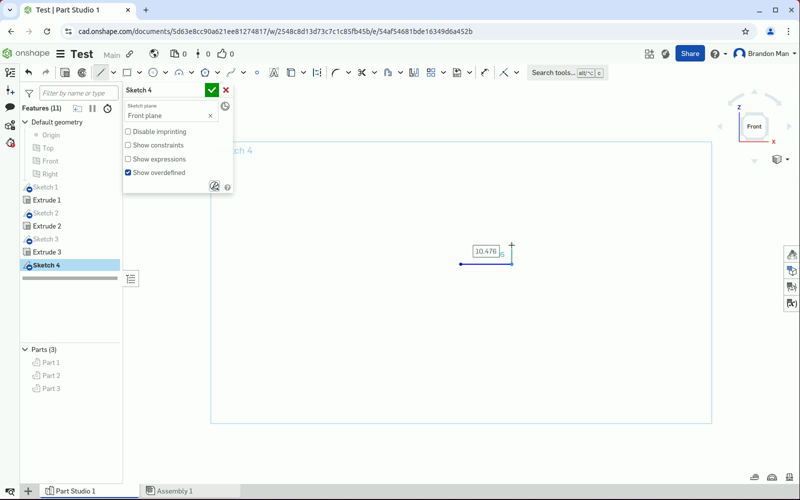
key_up(shift)
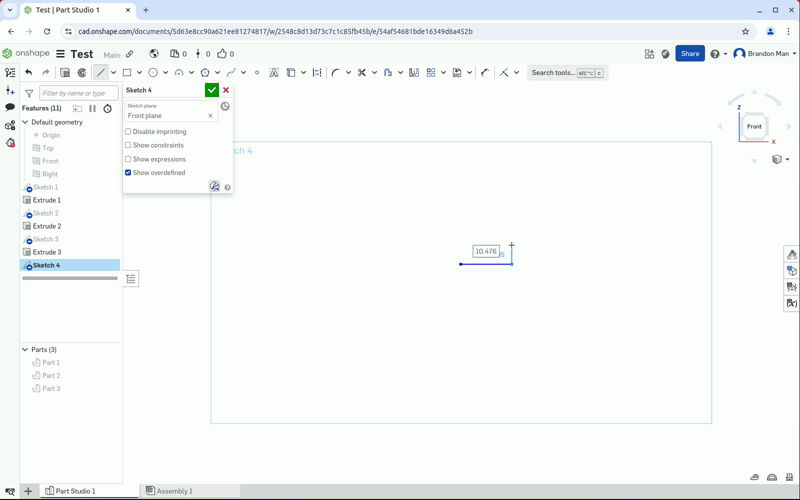
key_down(shift)
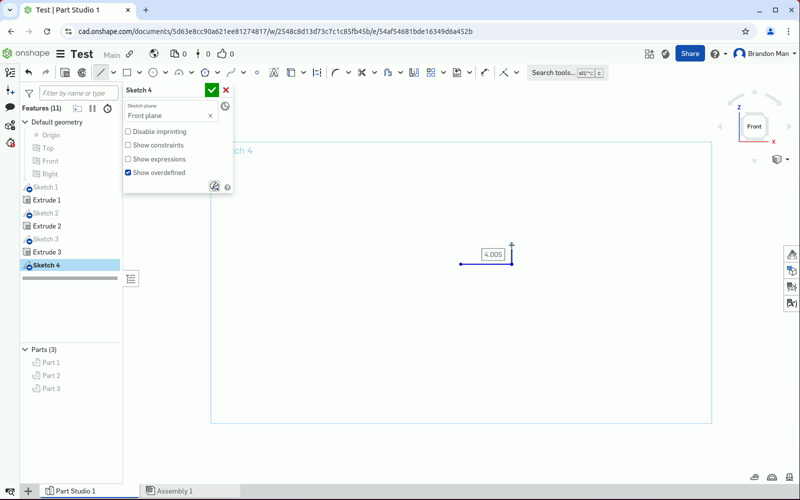
mouse_move(541, 244)
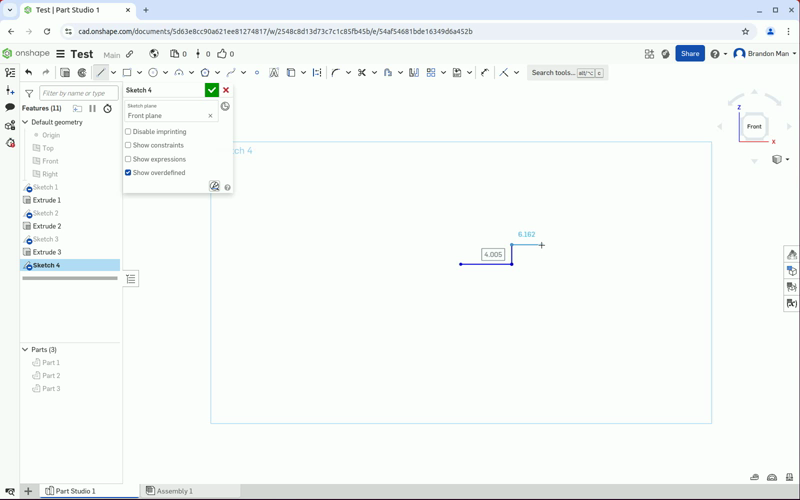
mouse_move(486, 225)
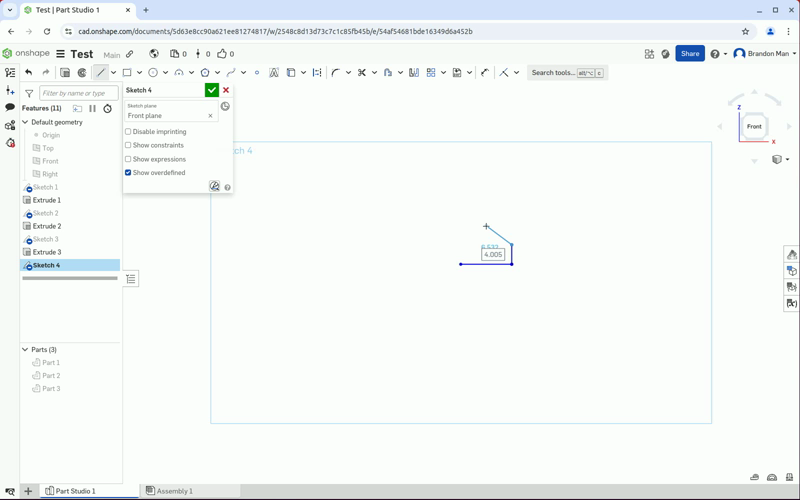
click(486, 225)
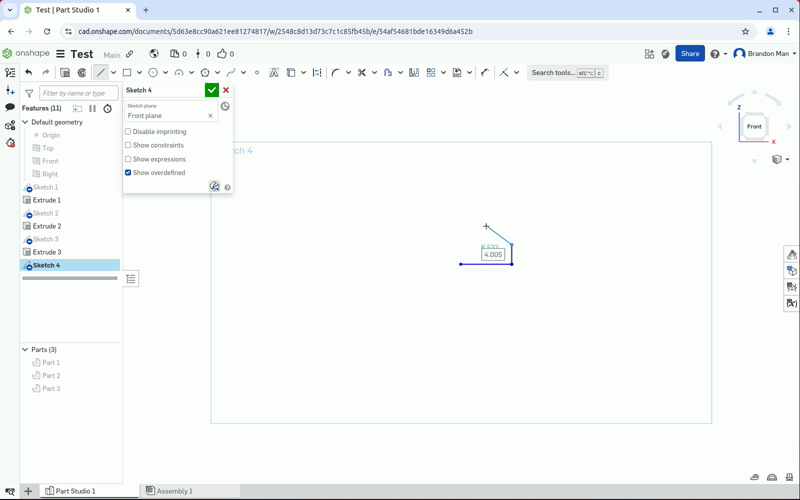
key_up(shift)
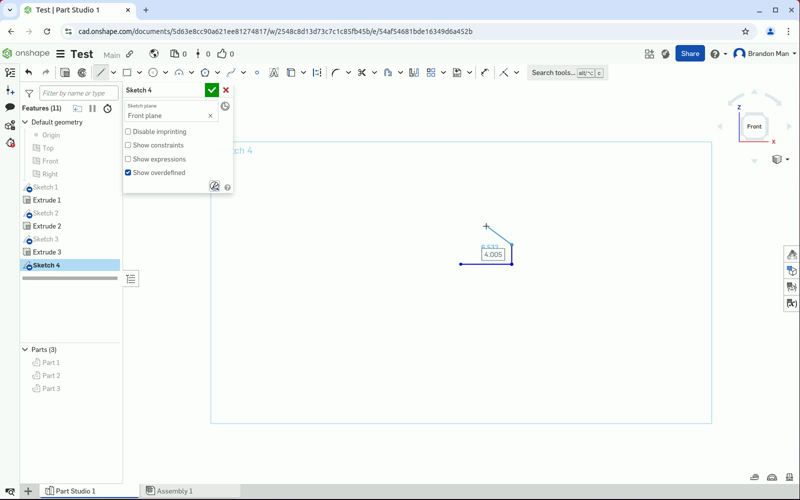
key_down(shift)
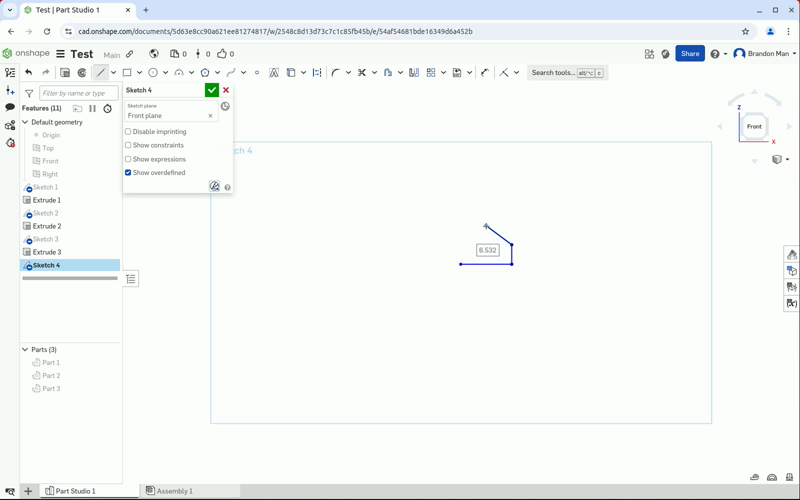
mouse_move(516, 225)
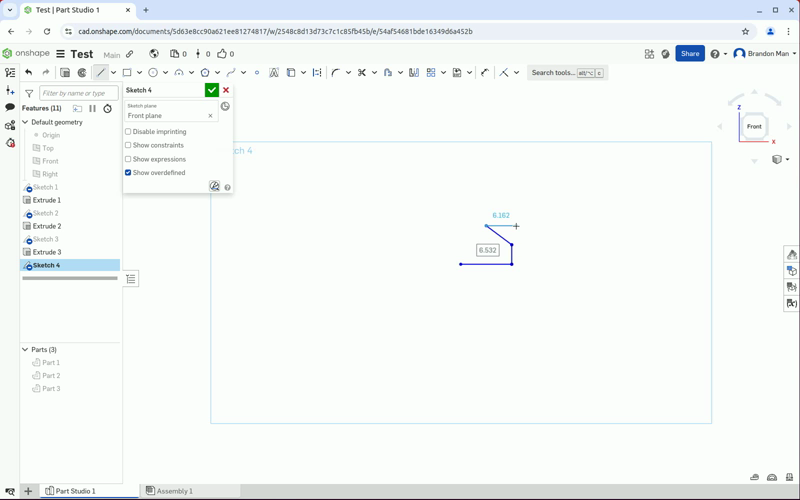
mouse_move(460, 225)
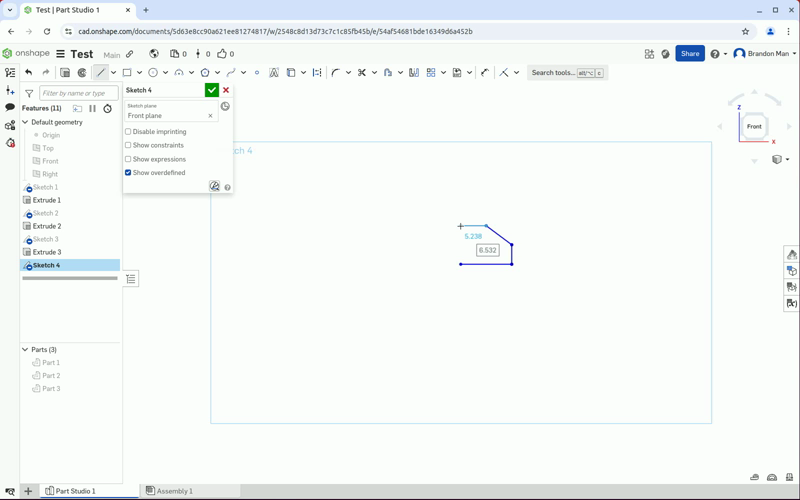
click(460, 225)
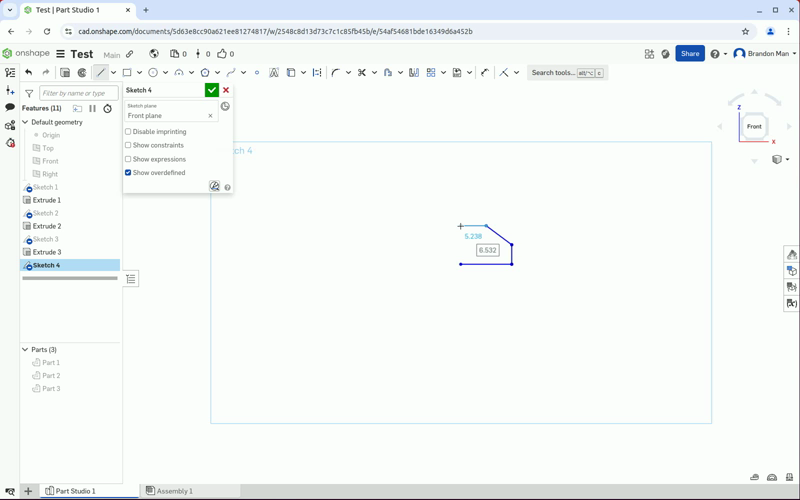
key_up(shift)
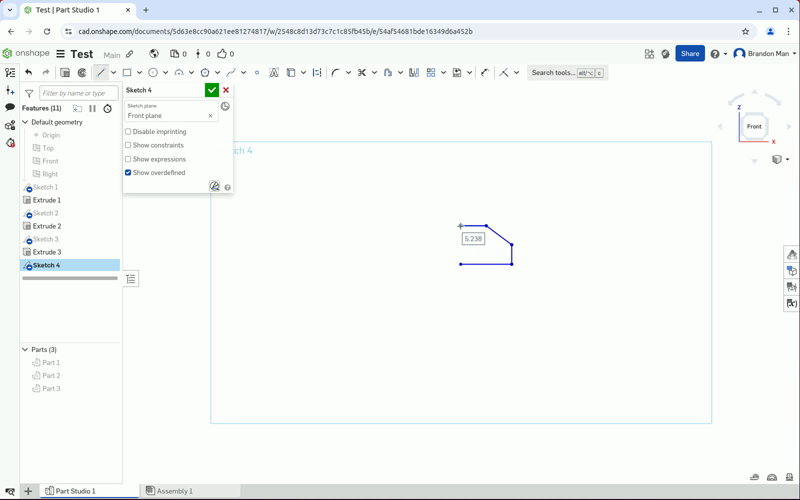
mouse_move(490, 225)
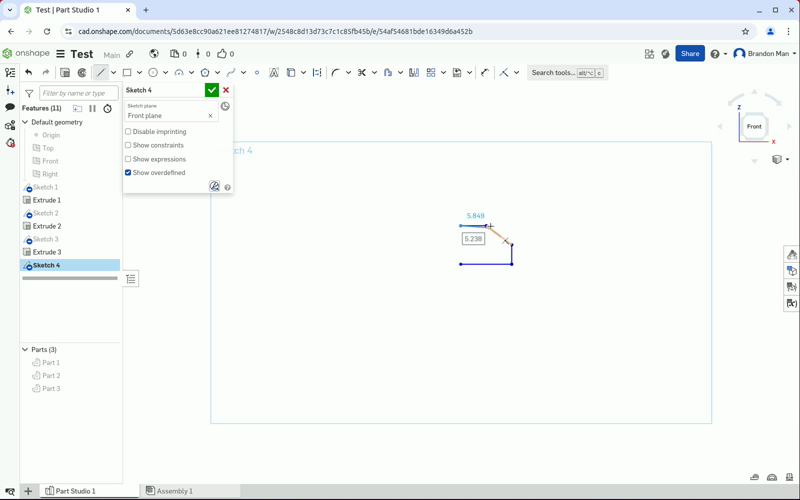
key_down(shift)
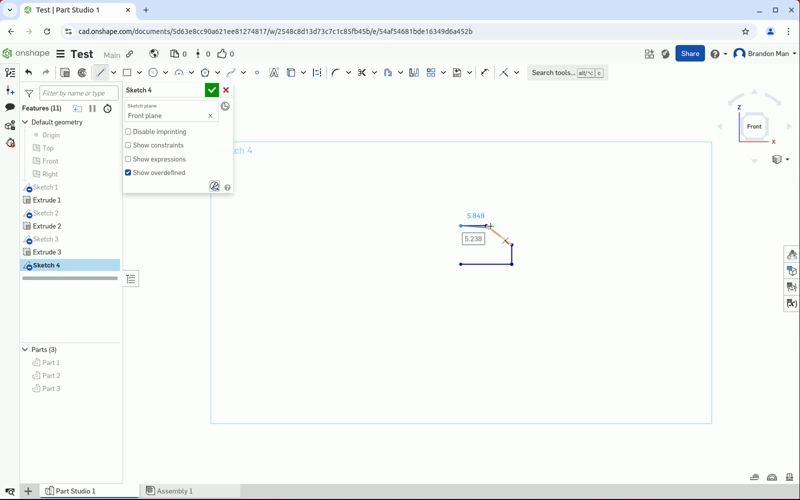
mouse_move(460, 264)
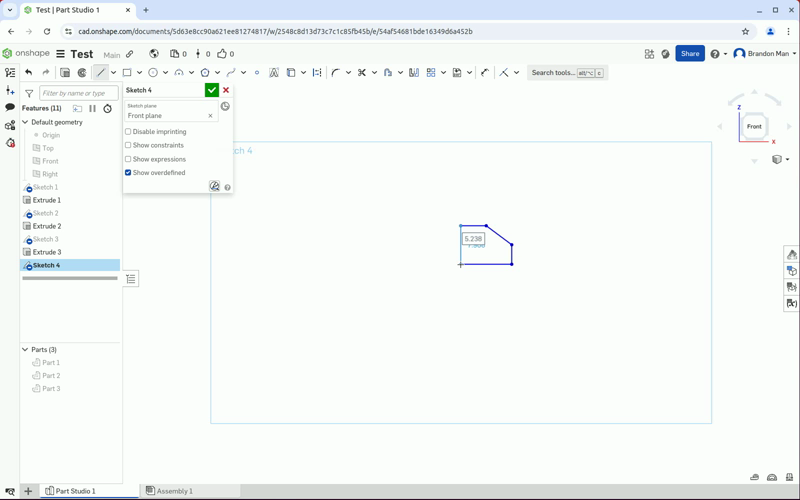
key_up(shift)
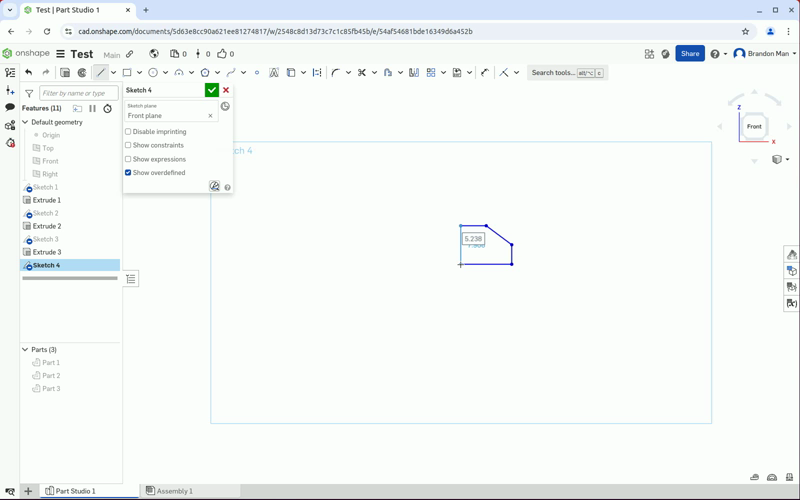
click(460, 264)
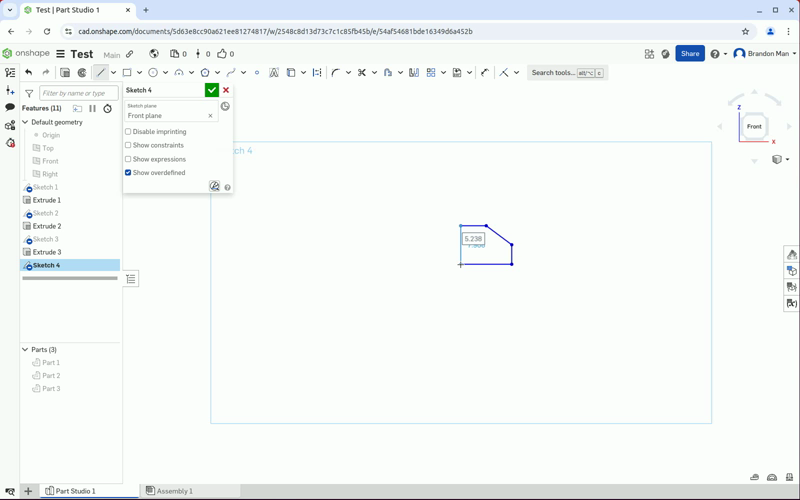
key(esc)
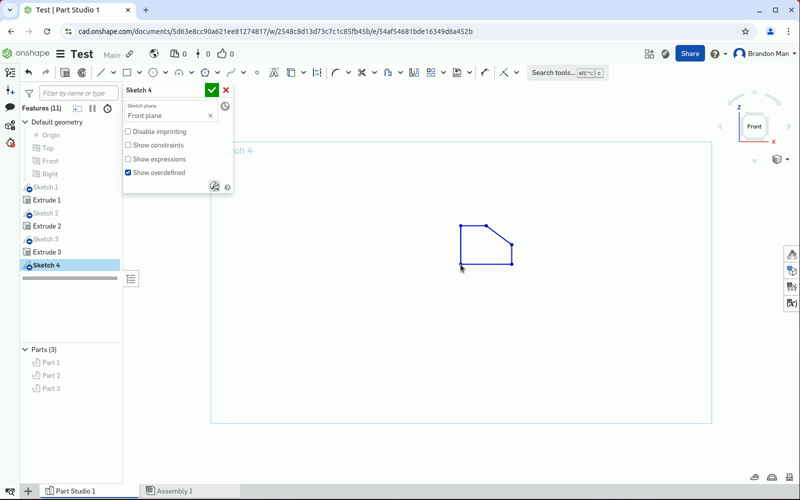
mouse_move(464, 248)
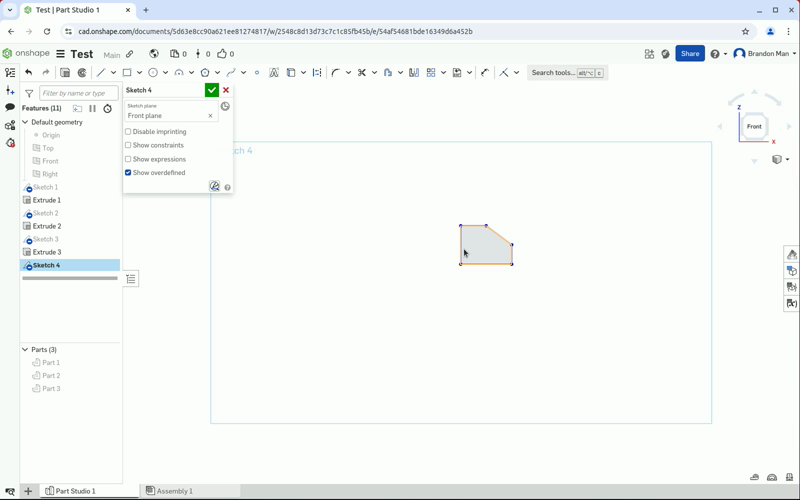
scroll(6)
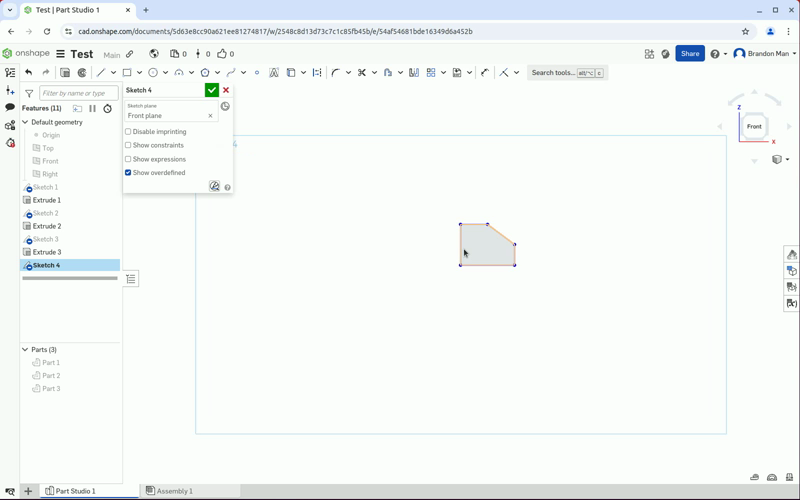
scroll(6)
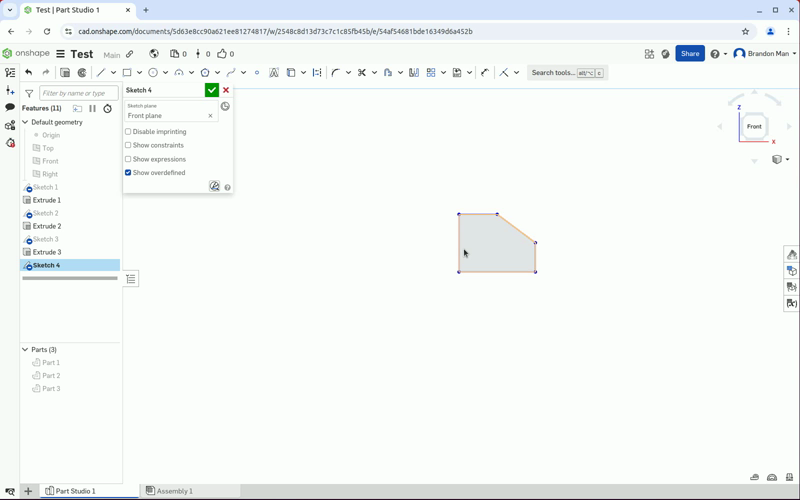
scroll(6)
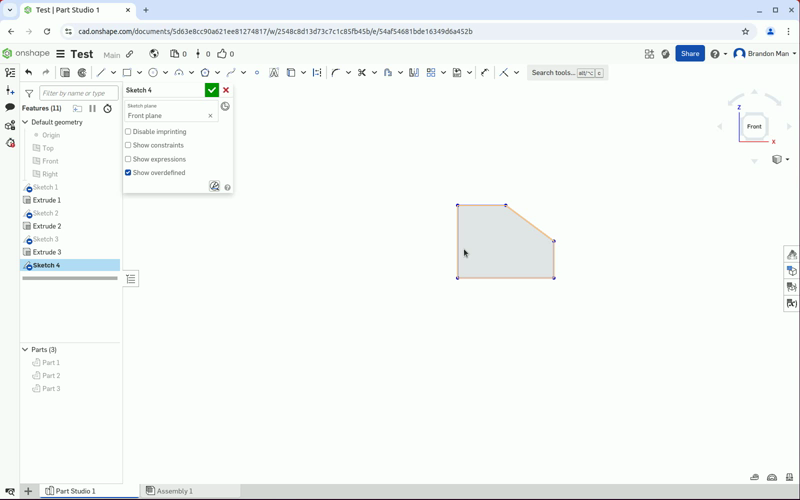
scroll(6)
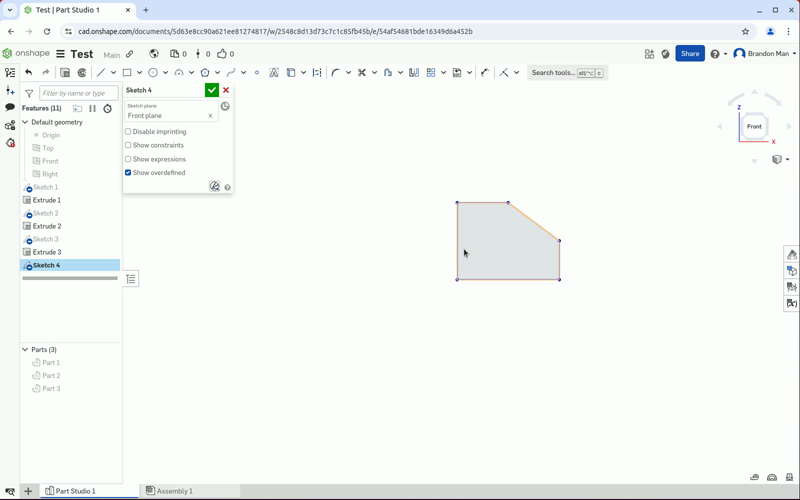
scroll(6)
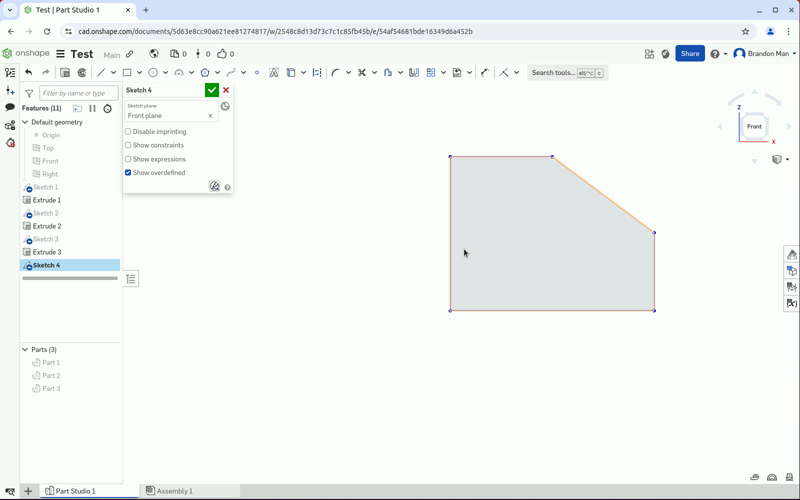
scroll(6)
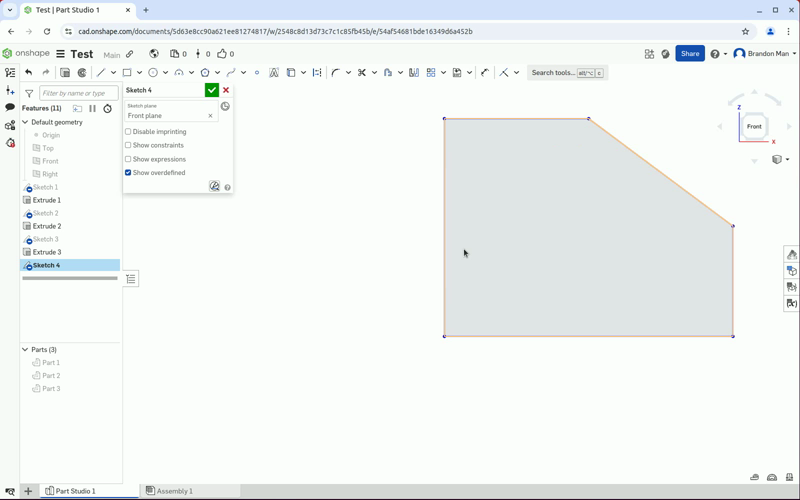
scroll(6)
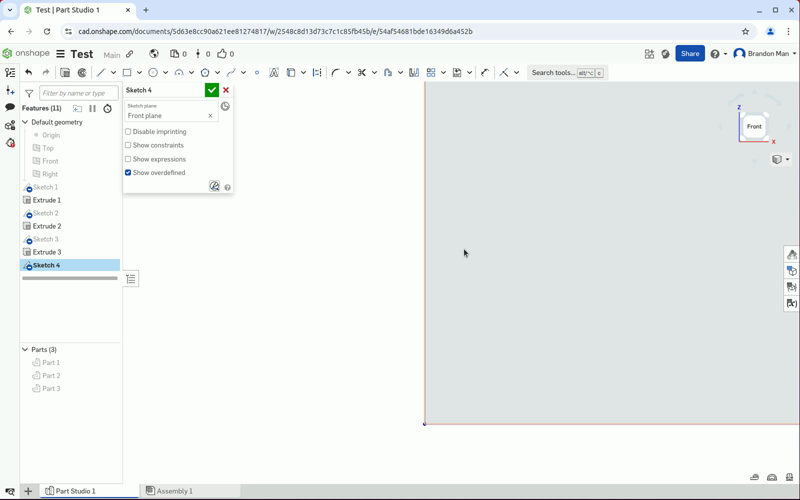
click(464, 248)
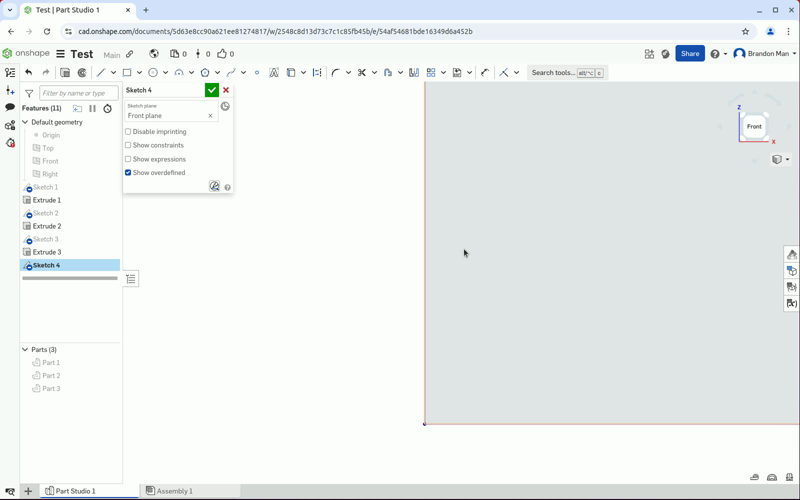
scroll(-6)
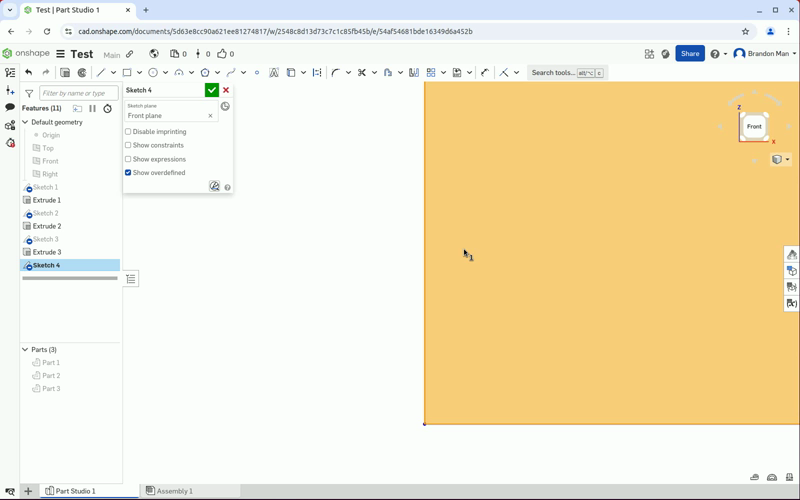
scroll(-6)
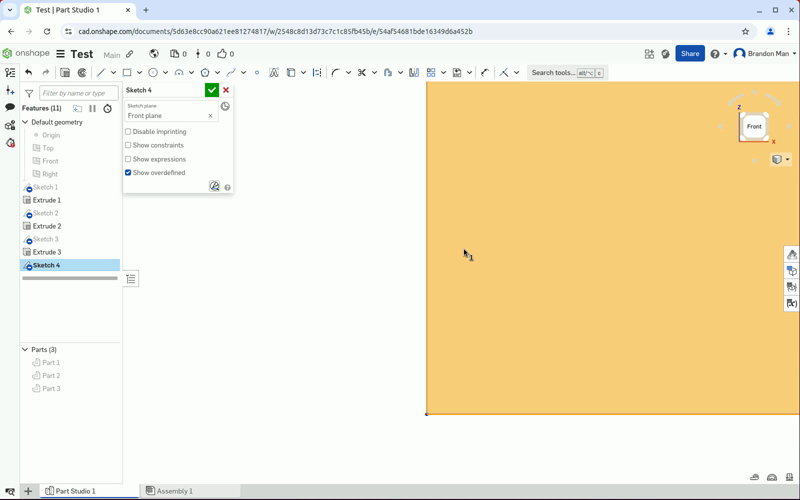
scroll(-6)
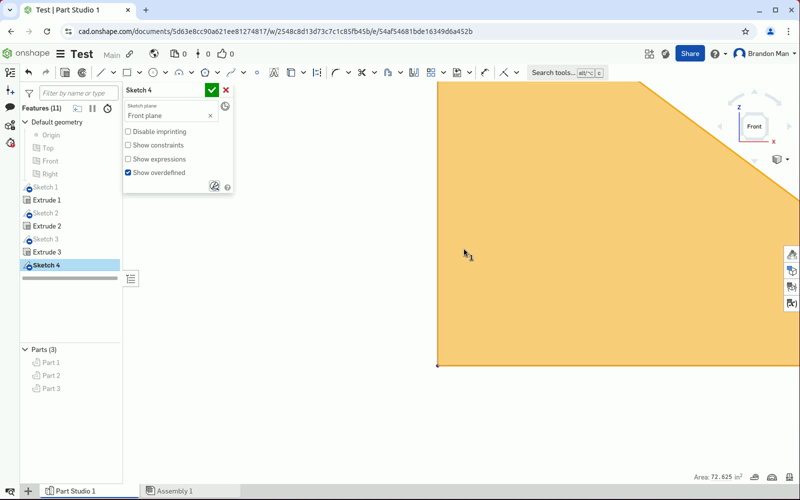
scroll(-6)
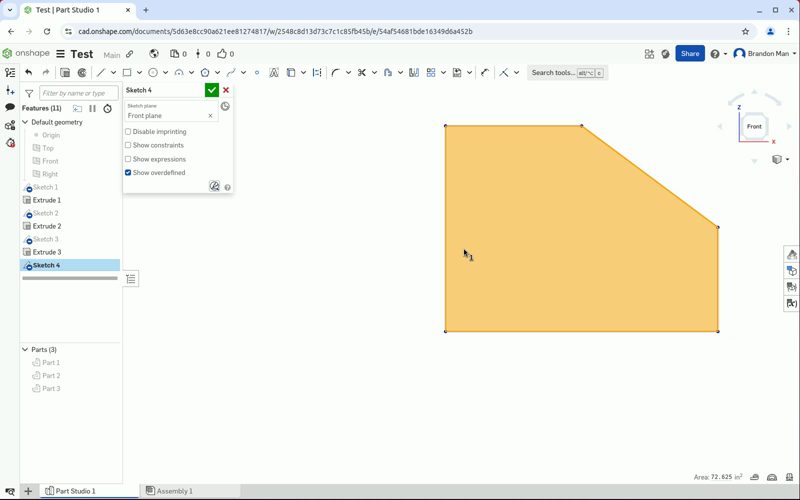
scroll(-6)
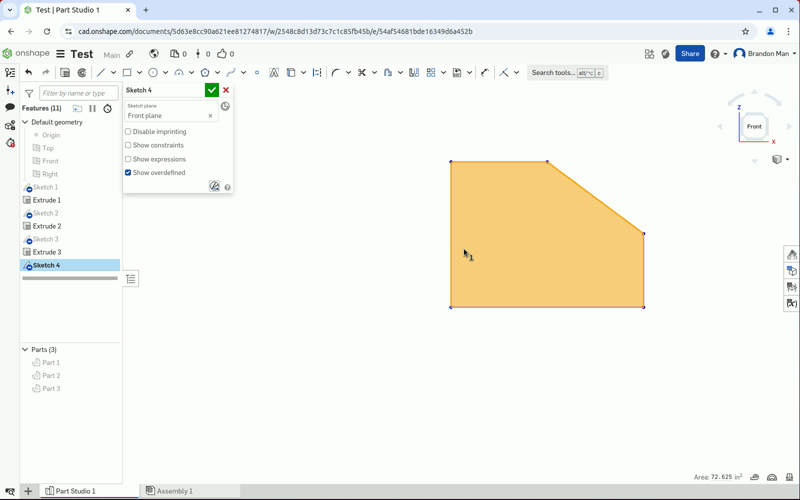
scroll(-6)
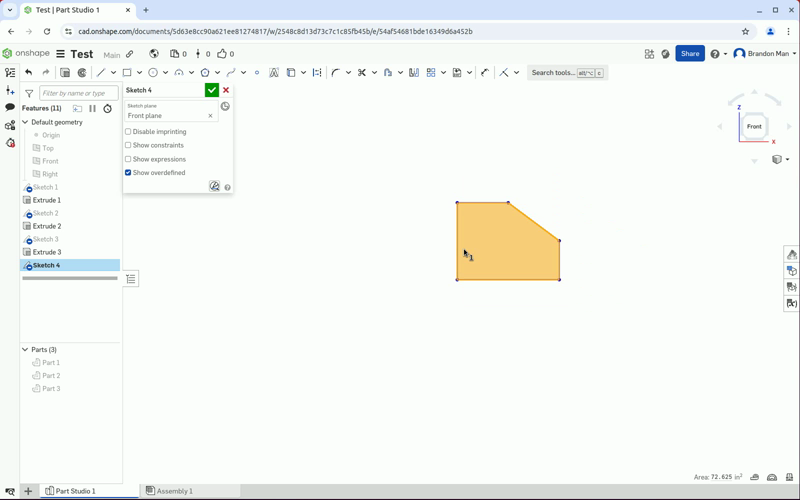
scroll(-6)
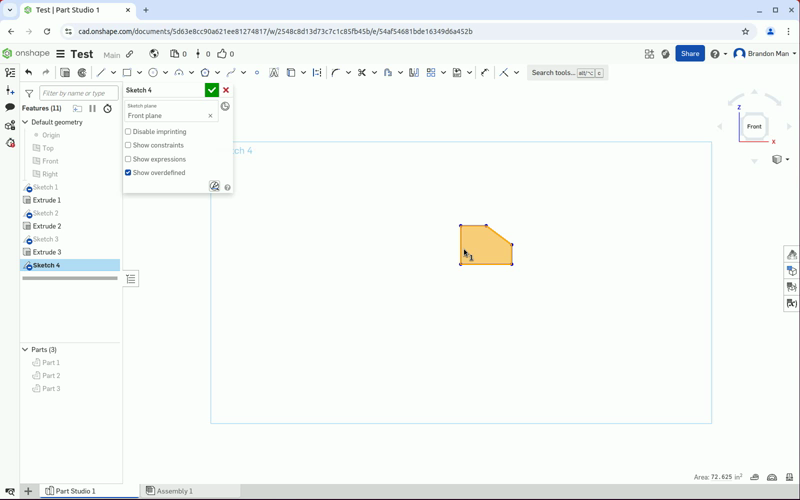
mouse_move(73, 352)
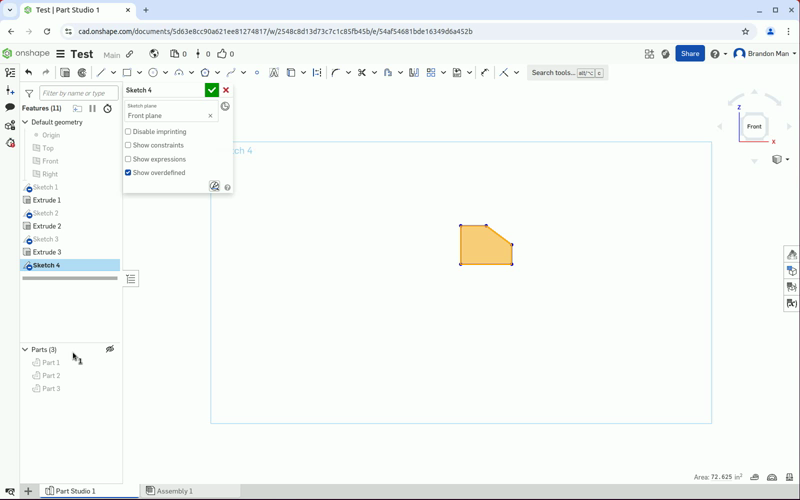
key(shift+y)
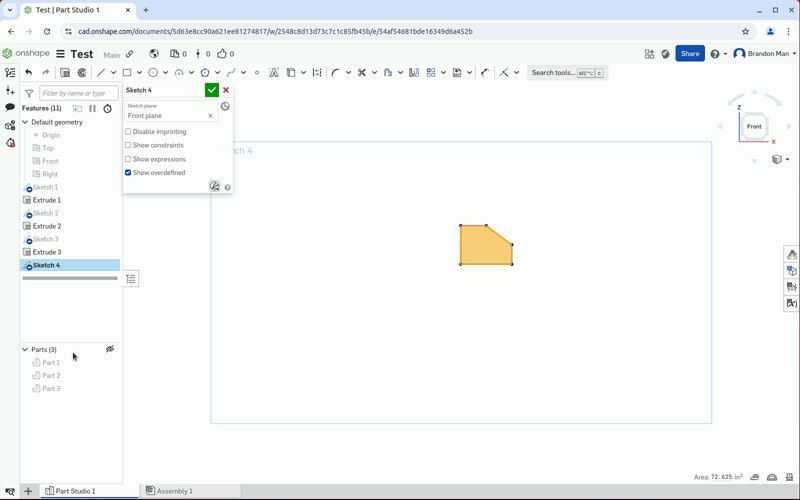
key(shift+e)
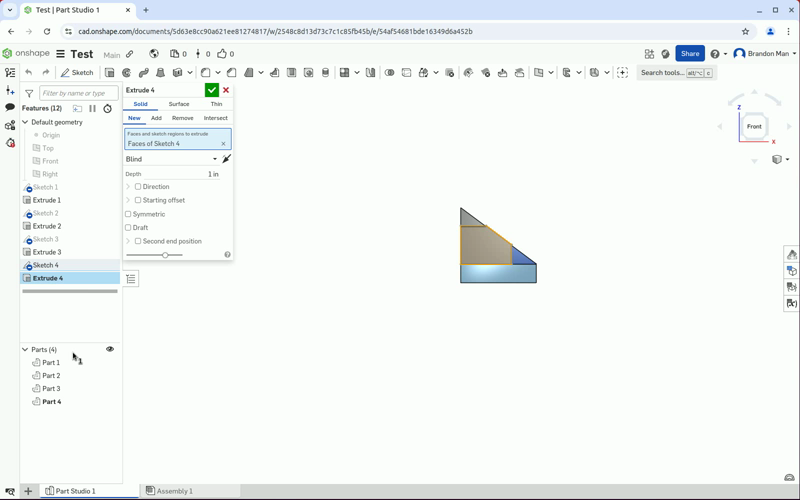
mouse_move(143, 106)
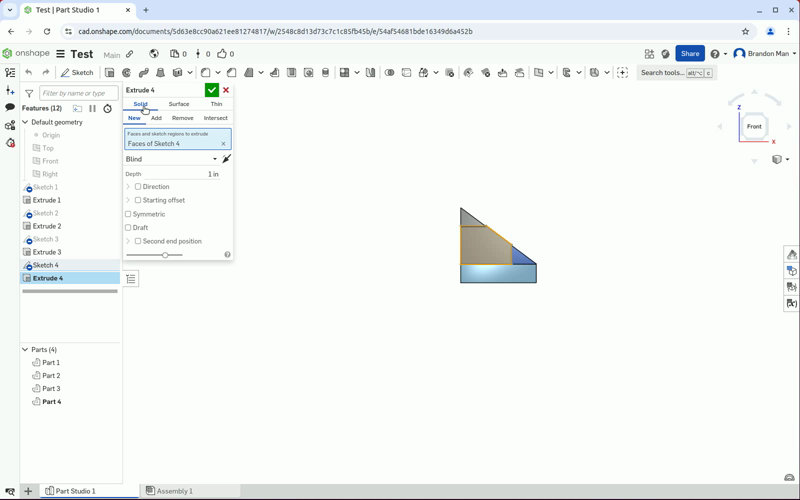
click(143, 106)
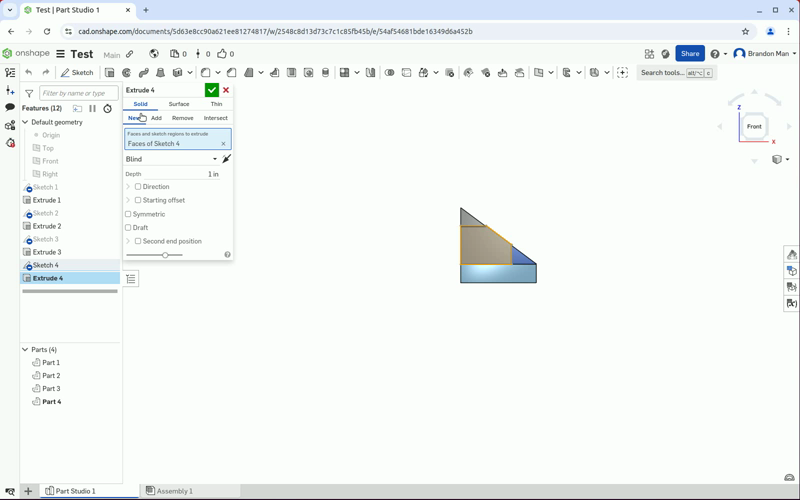
mouse_move(137, 120)
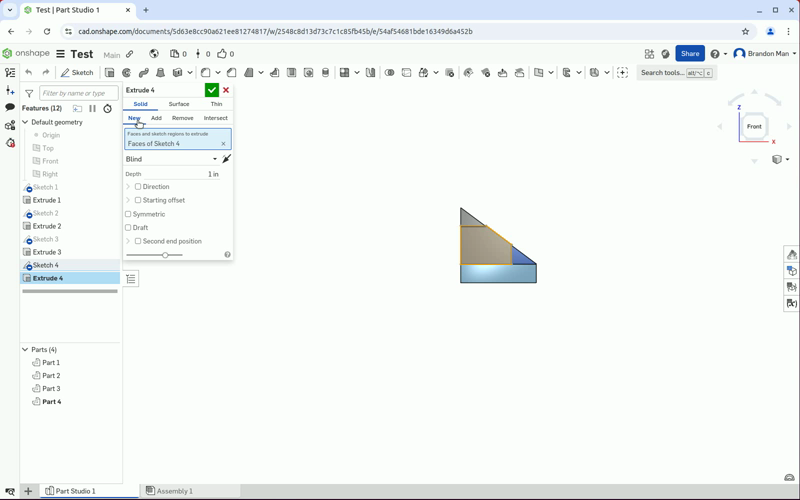
click(137, 120)
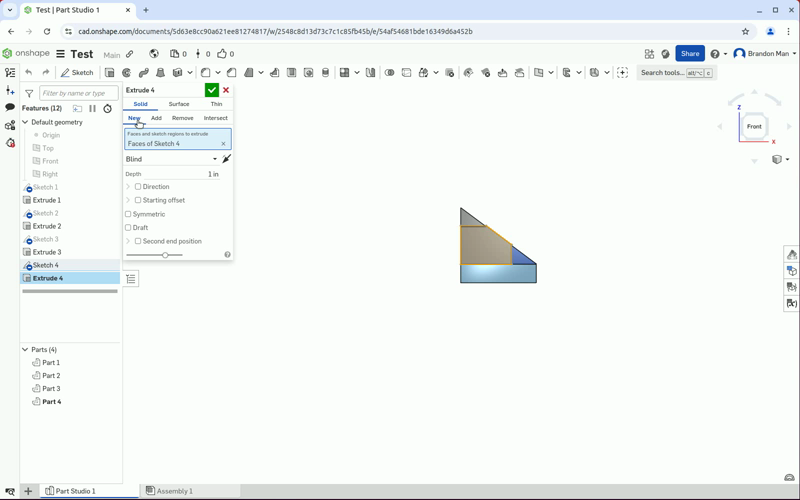
key(tab, 4)
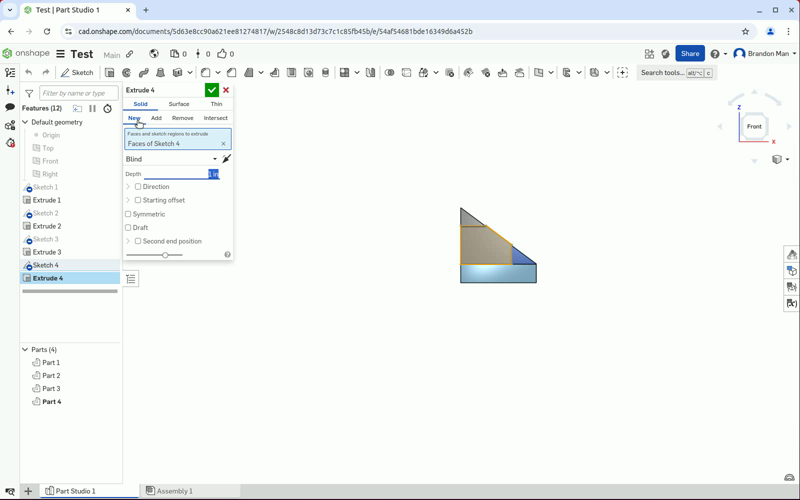
text(15.405)
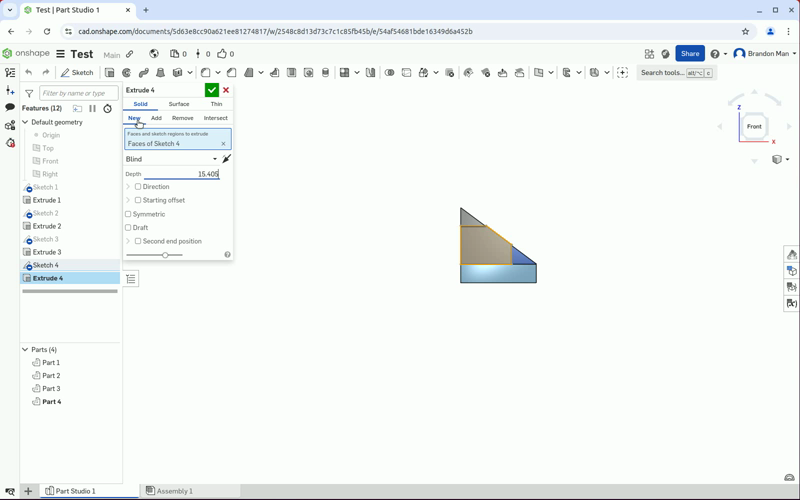
key(enter)
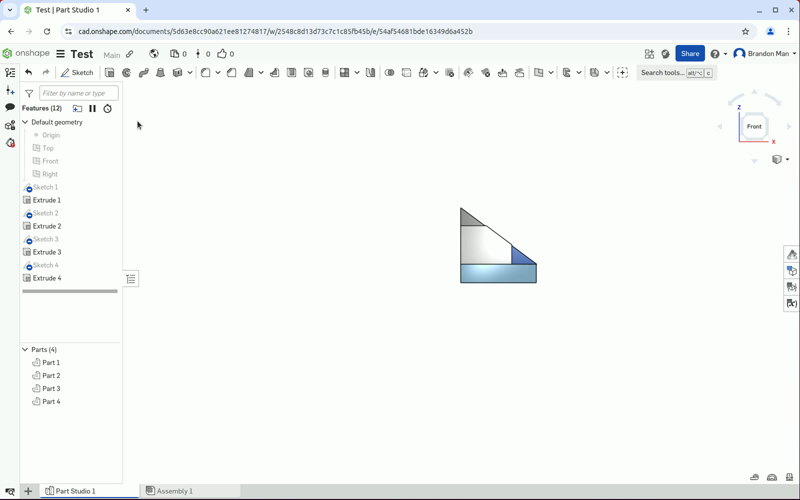
key(shift+h)
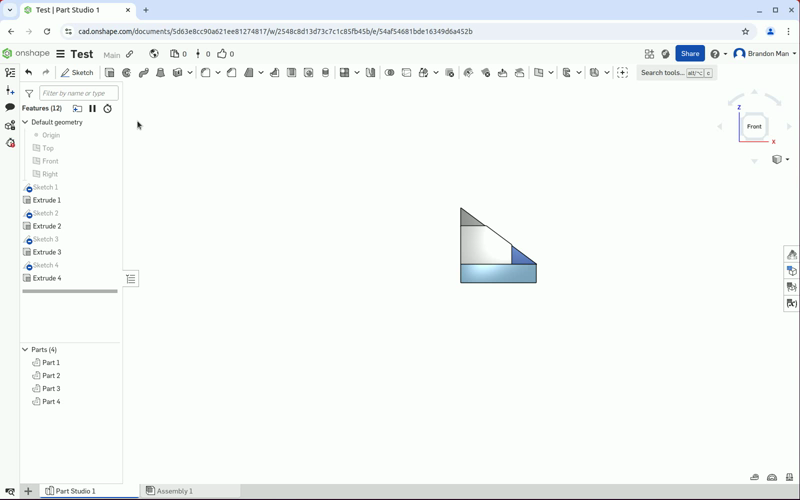
key(shift+h)
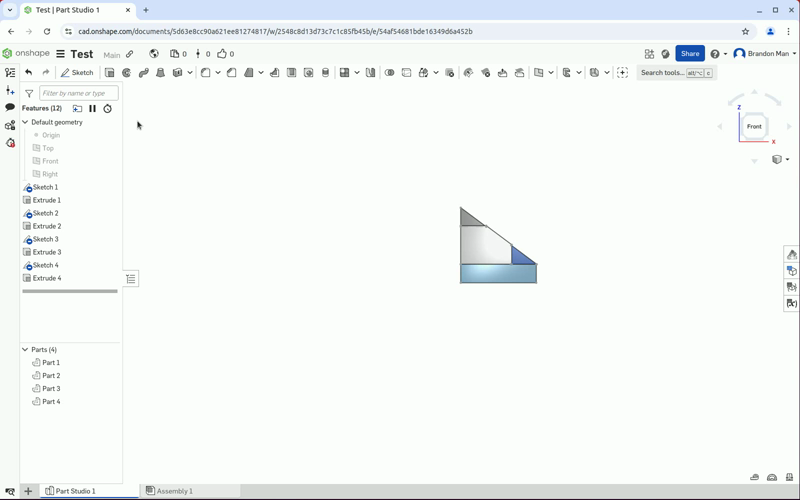
key(shift+7)
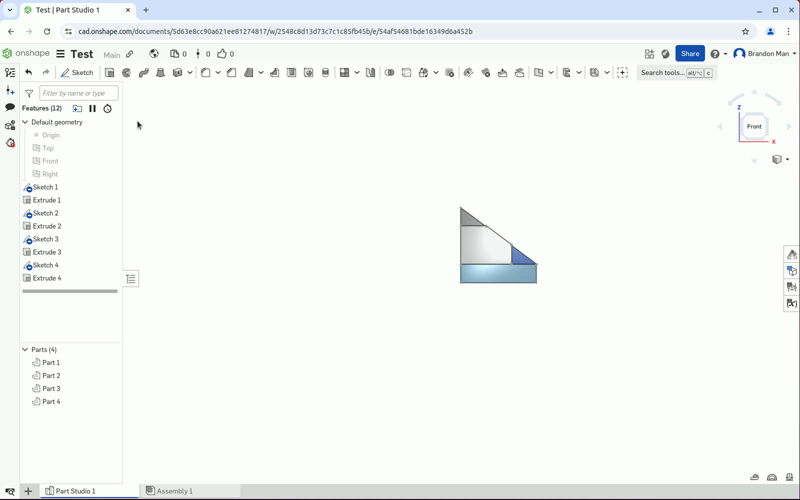
key(left, 2)
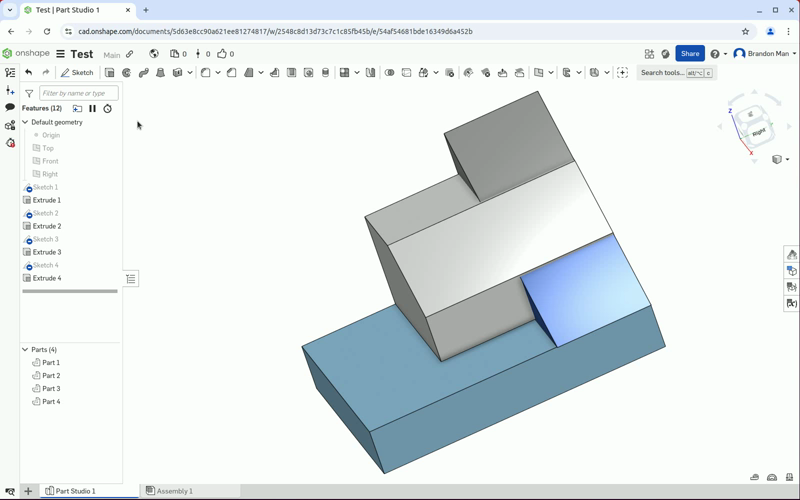
key(down, 2)
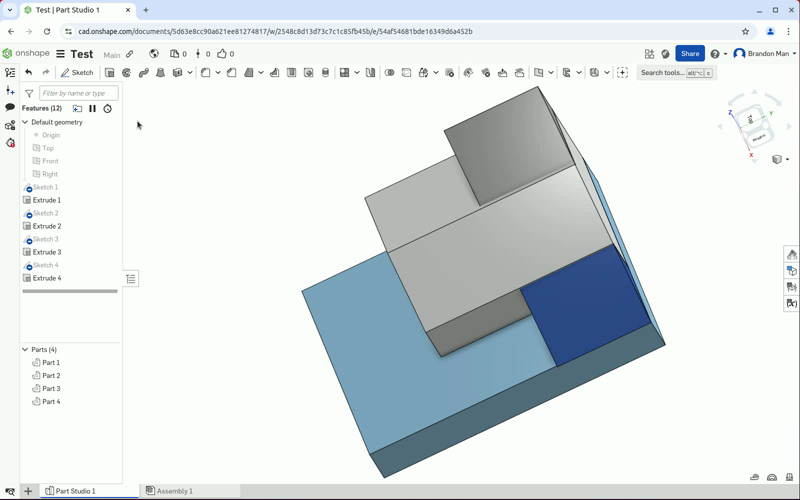
key(up, 2)
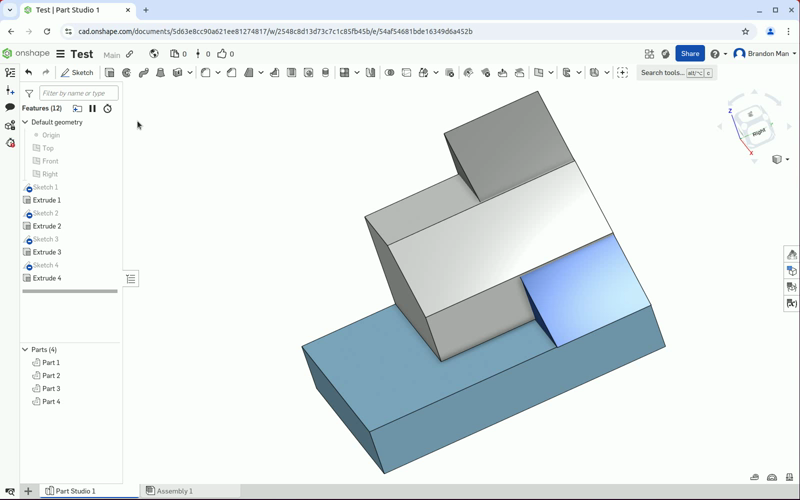
key(right, 2)
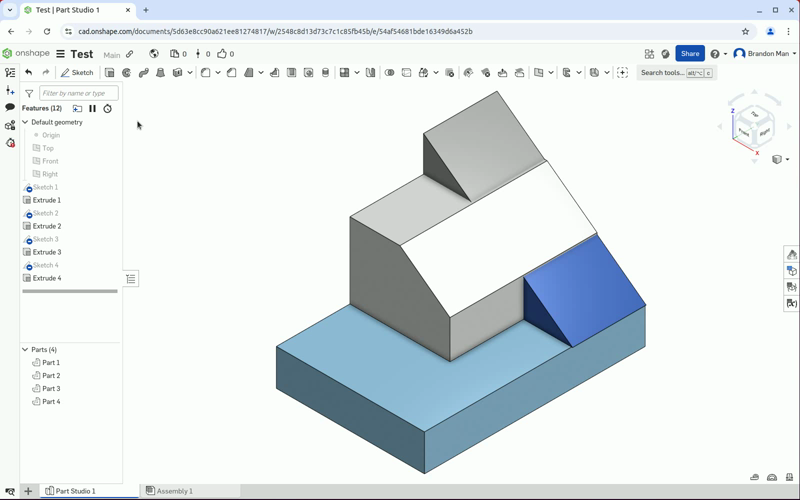
mouse_move(73, 189)
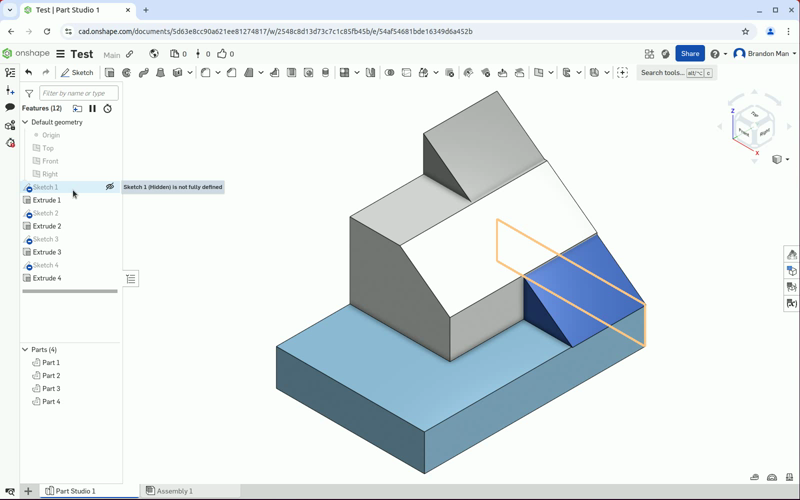
click(73, 189)